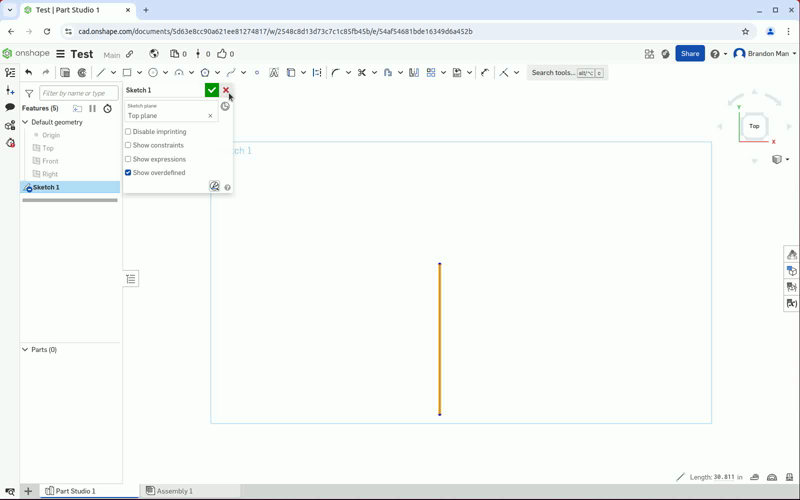
key(shift+h)
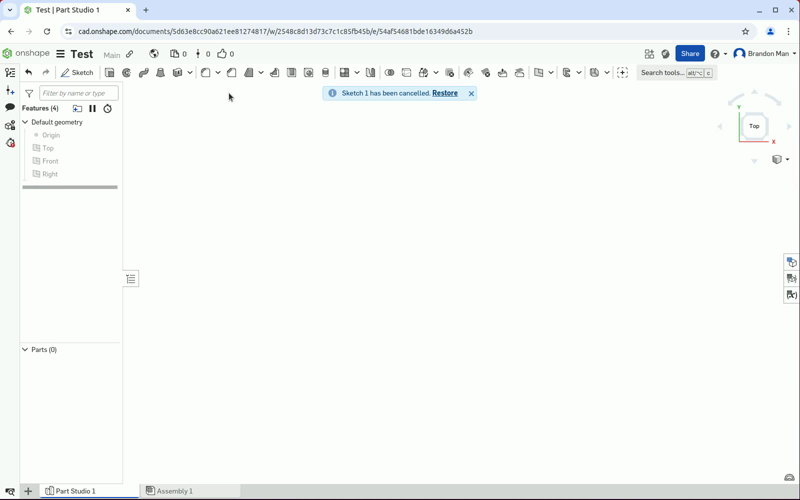
mouse_move(73, 352)
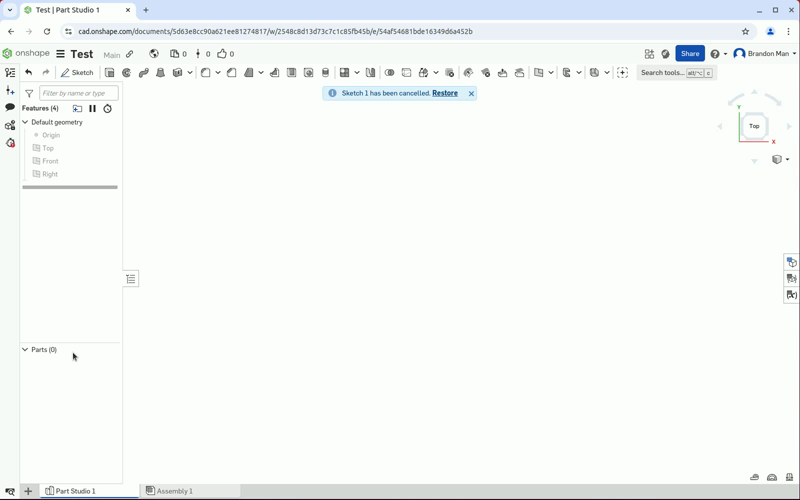
key(y)
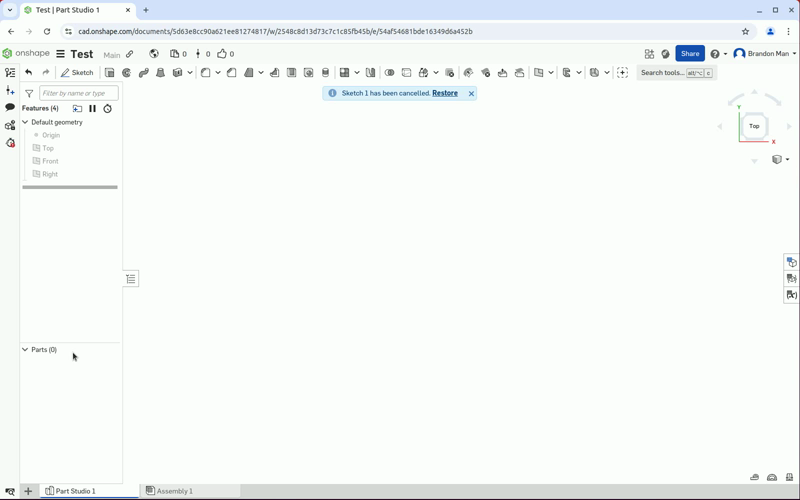
key(shift+p)
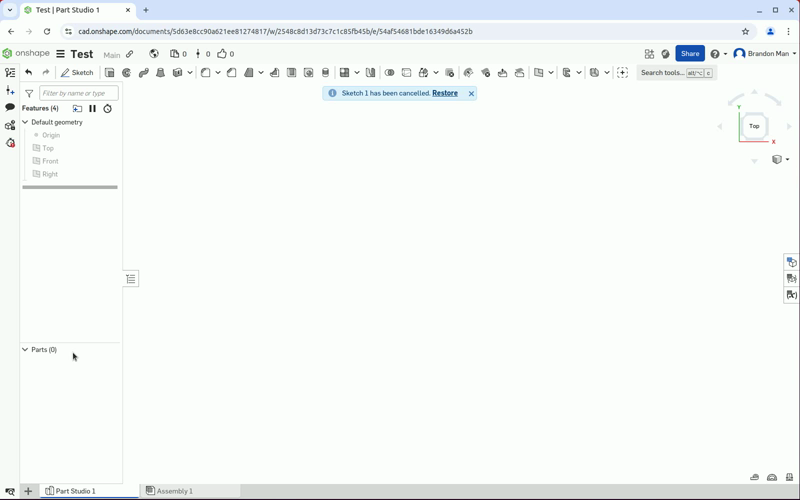
key(space)
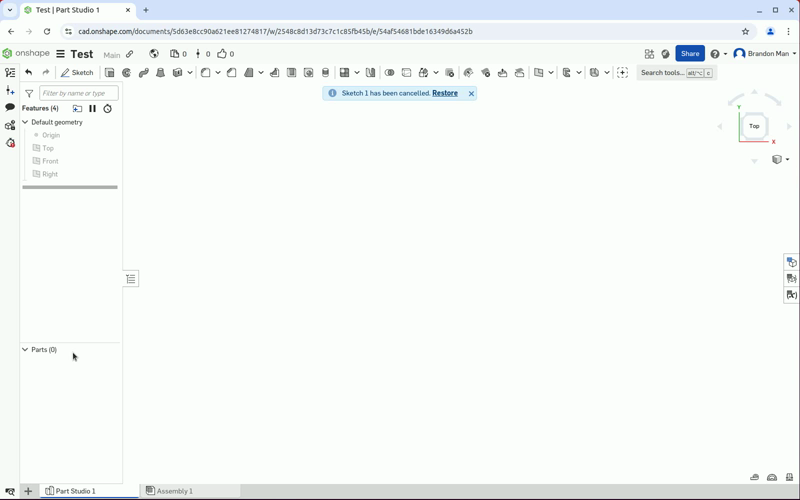
key_down(shift)
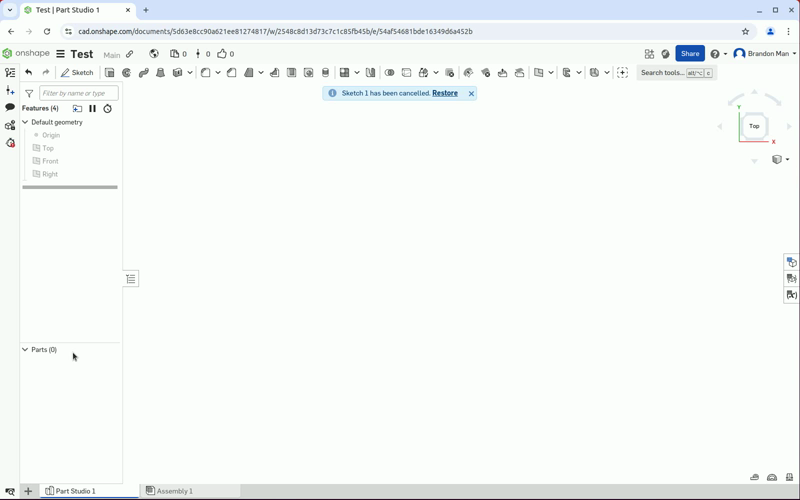
key(up)
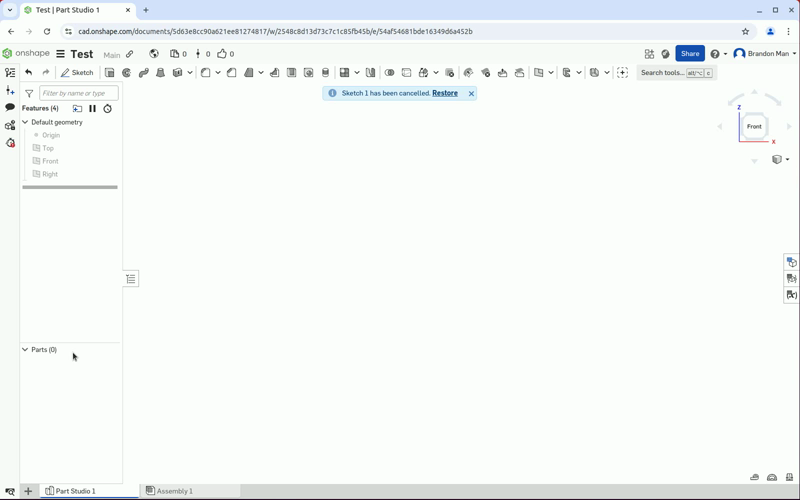
key_up(shift)
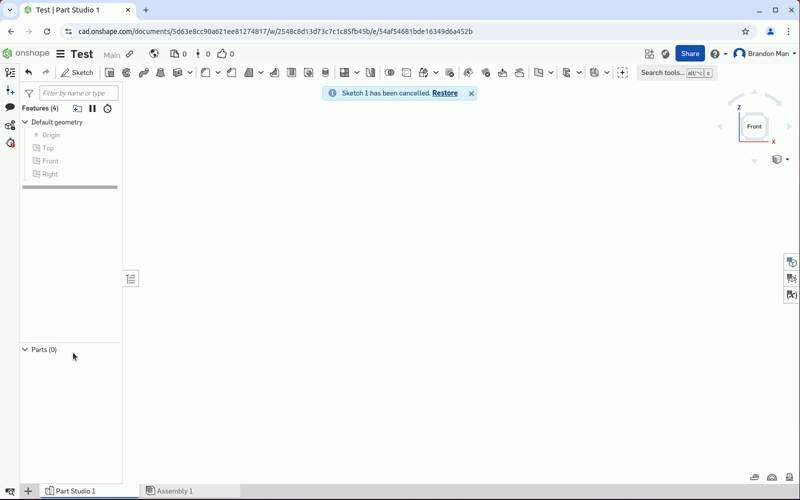
mouse_move(73, 352)
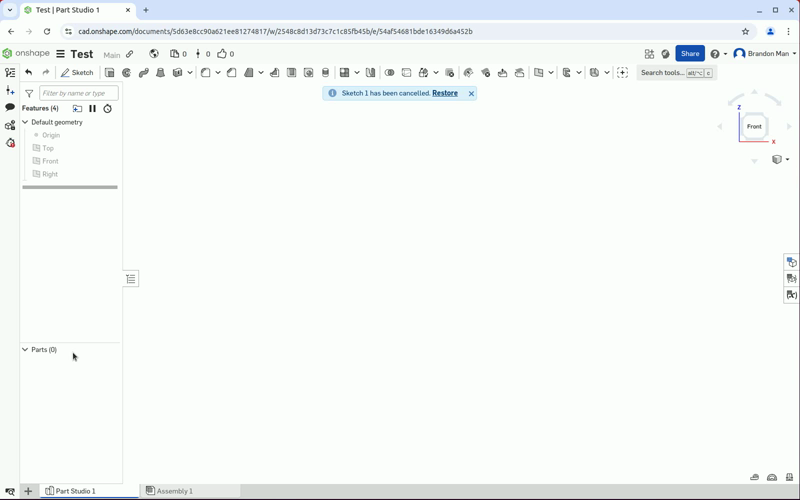
key(shift+y)
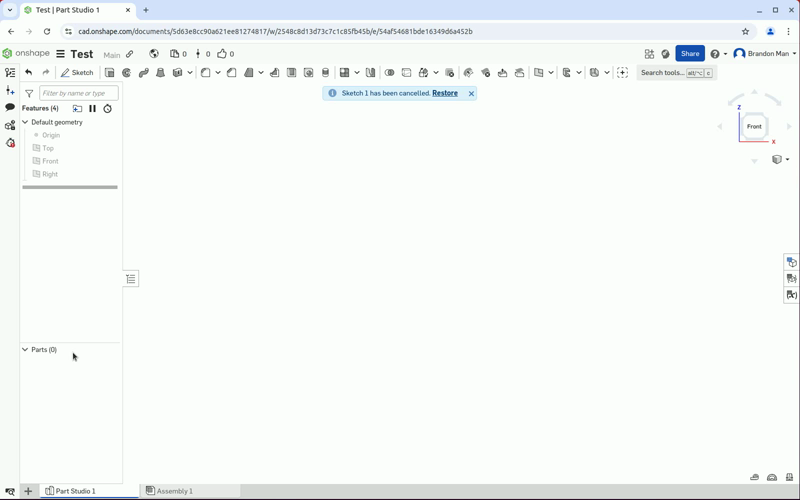
key(shift+s)
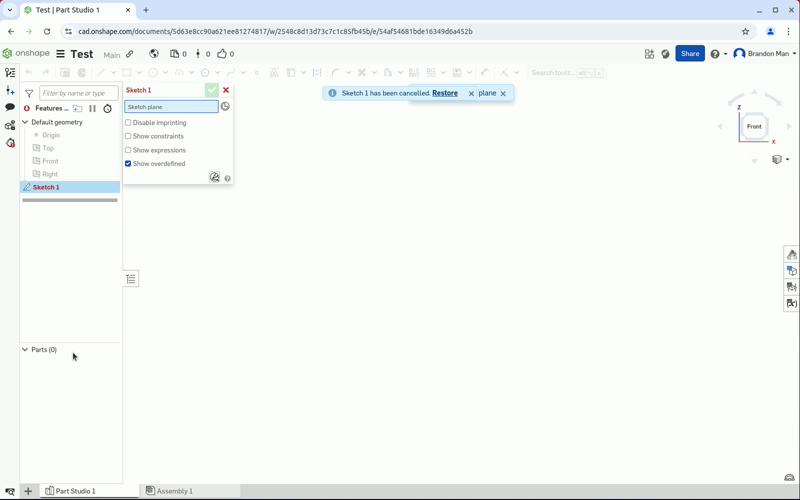
mouse_move(73, 163)
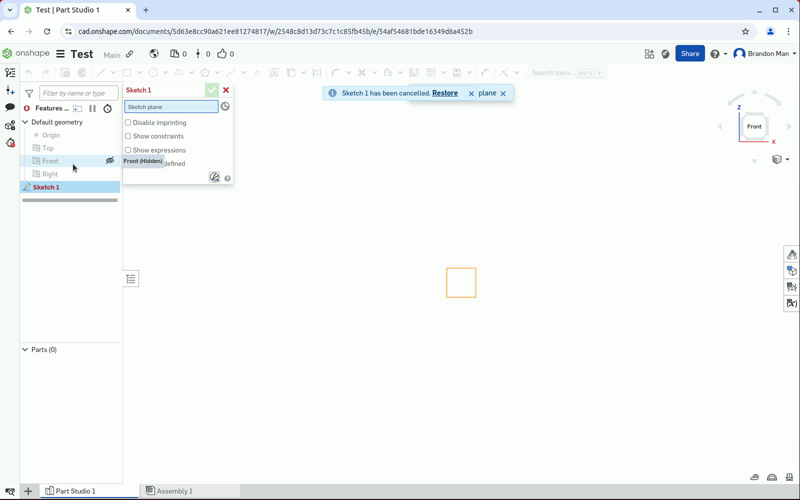
click(73, 163)
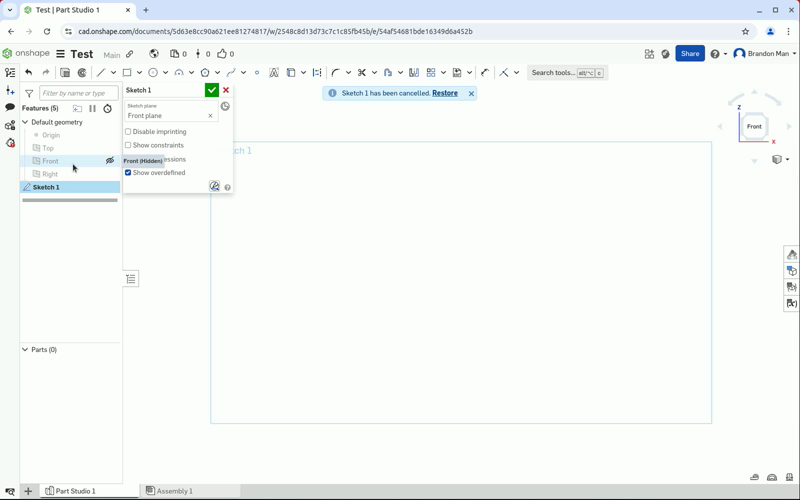
mouse_move(73, 352)
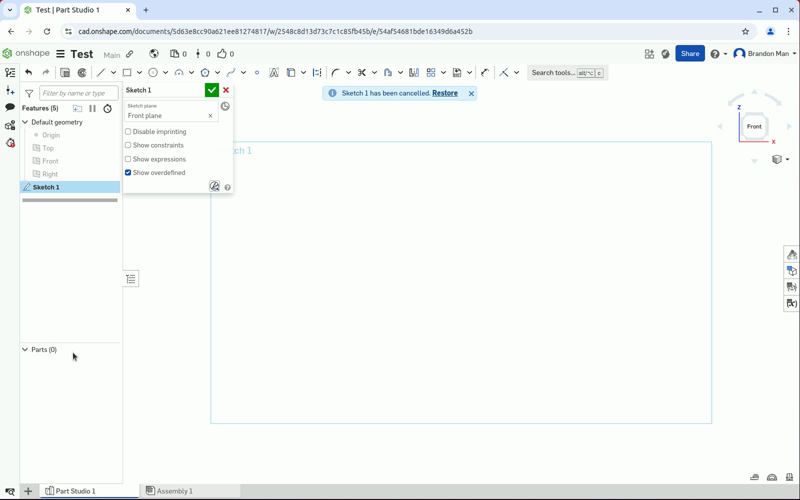
key(y)
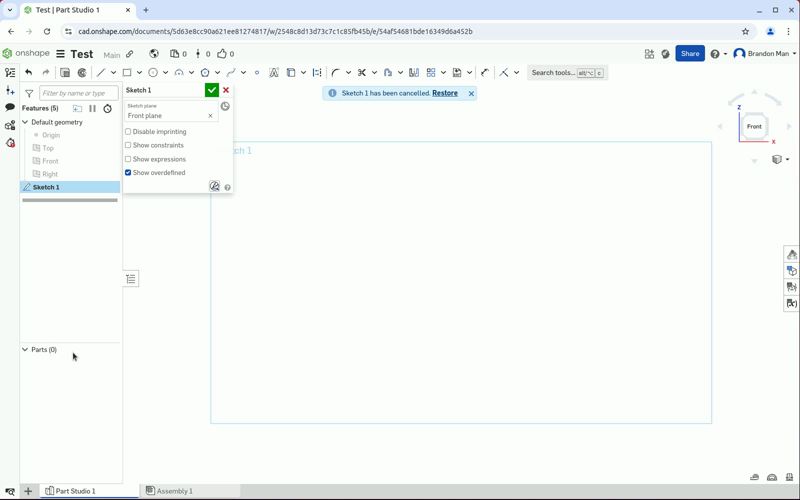
key(l)
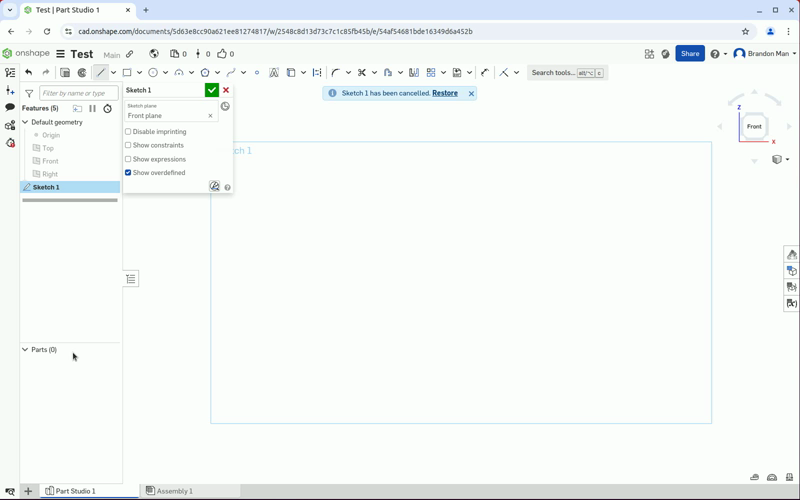
key_down(shift)
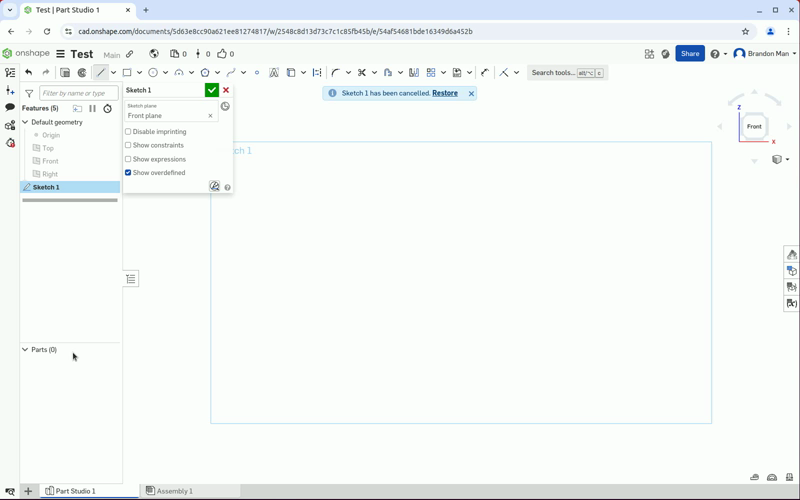
mouse_move(460, 282)
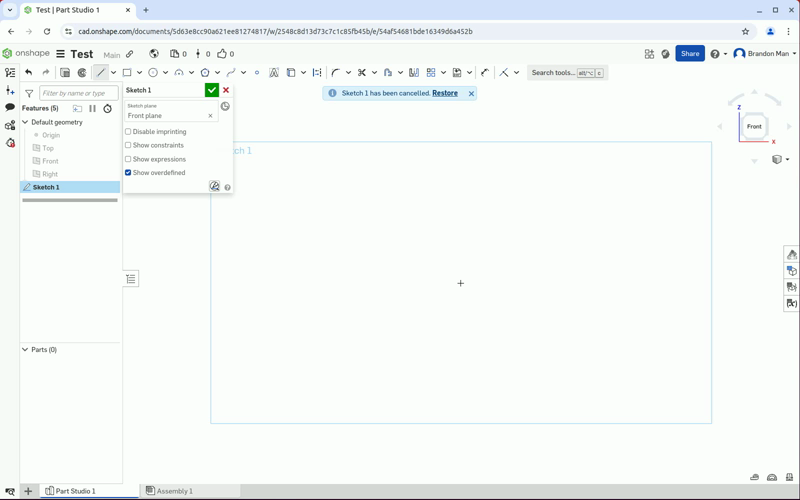
click(460, 282)
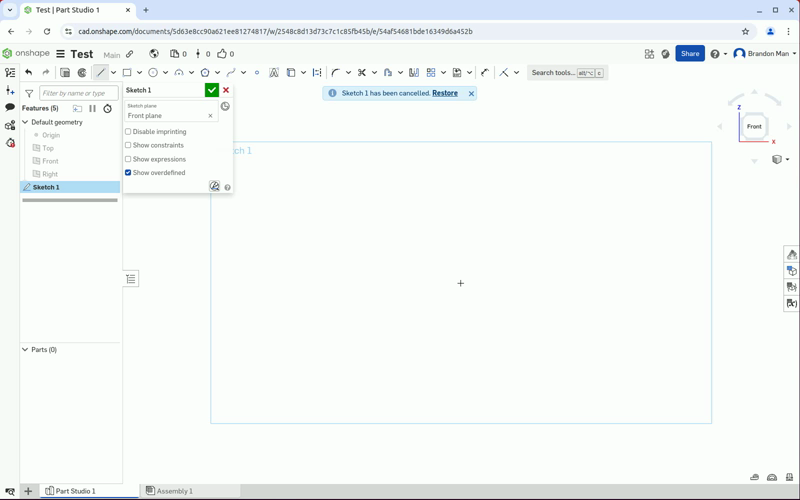
key_up(shift)
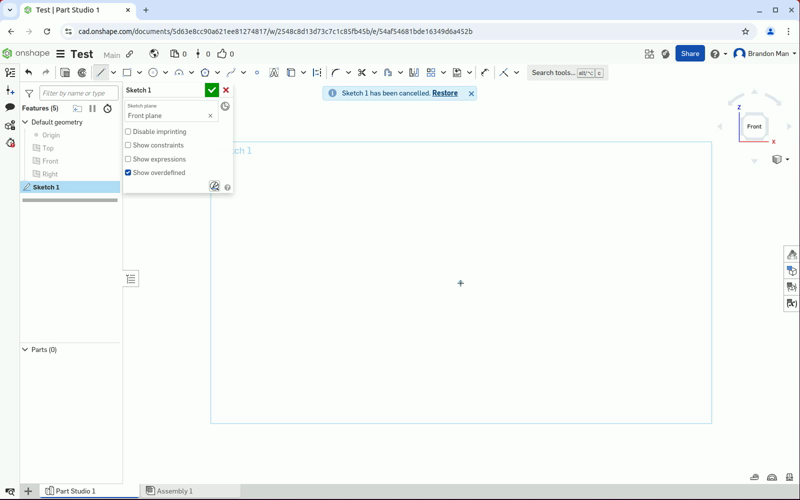
key_down(shift)
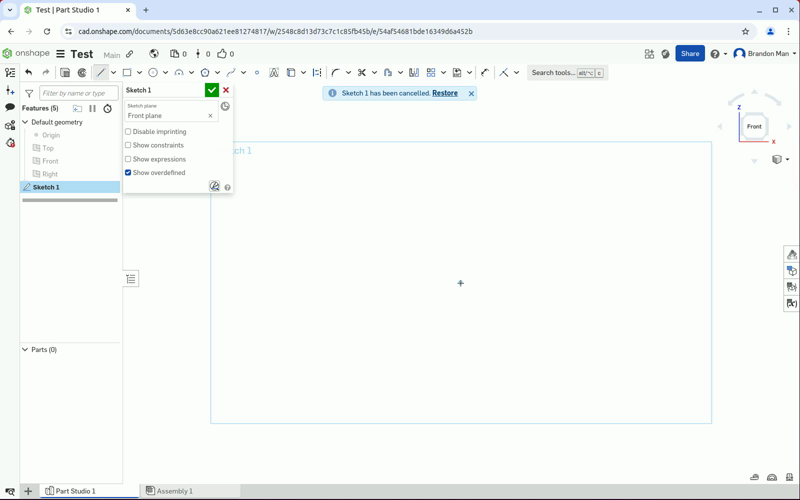
mouse_move(490, 282)
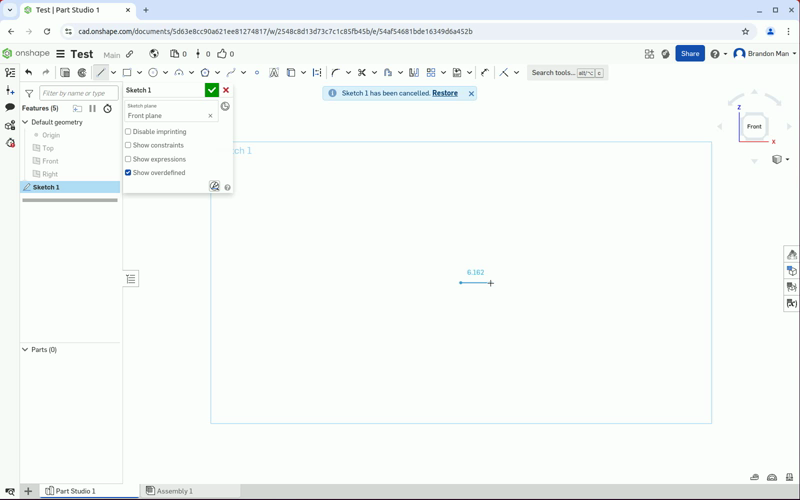
mouse_move(498, 282)
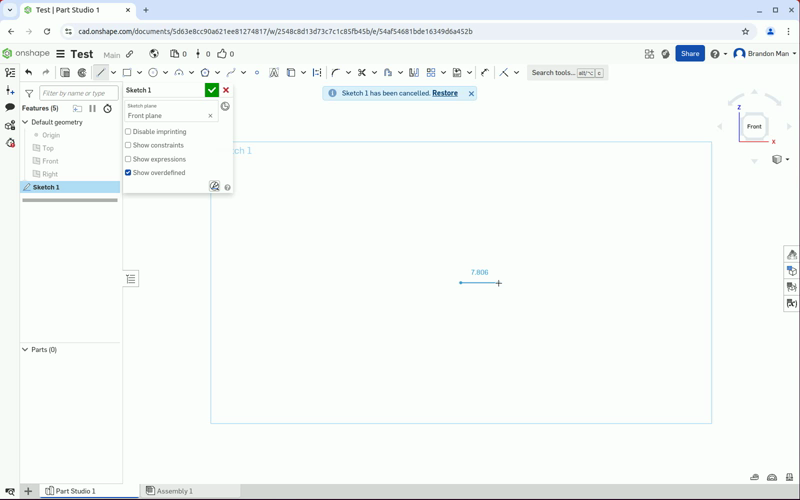
click(498, 282)
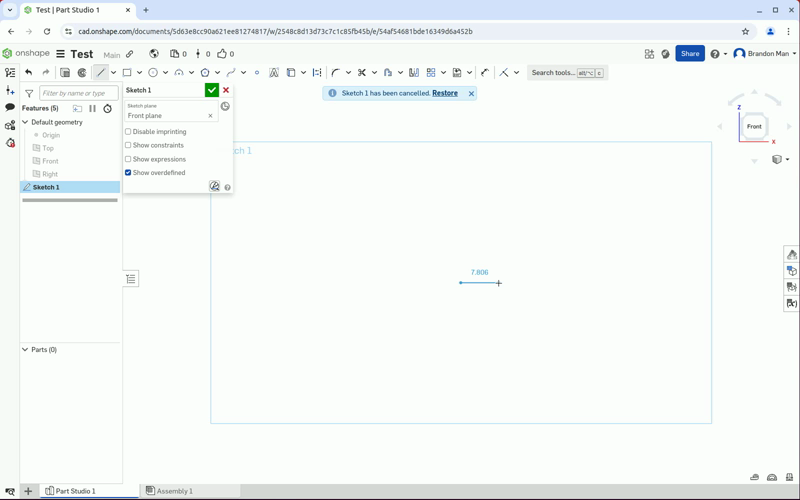
key_up(shift)
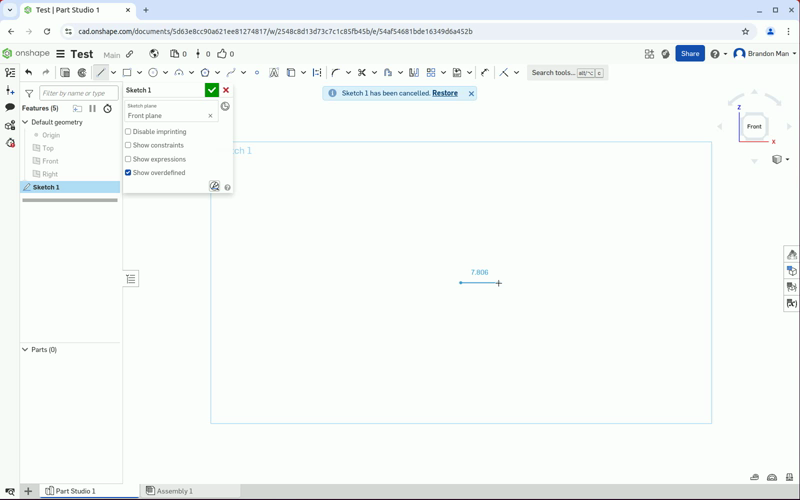
key_down(shift)
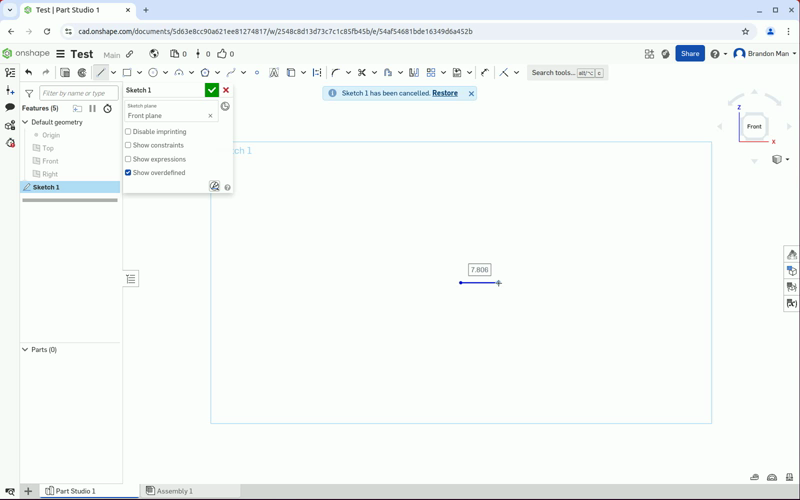
mouse_move(498, 207)
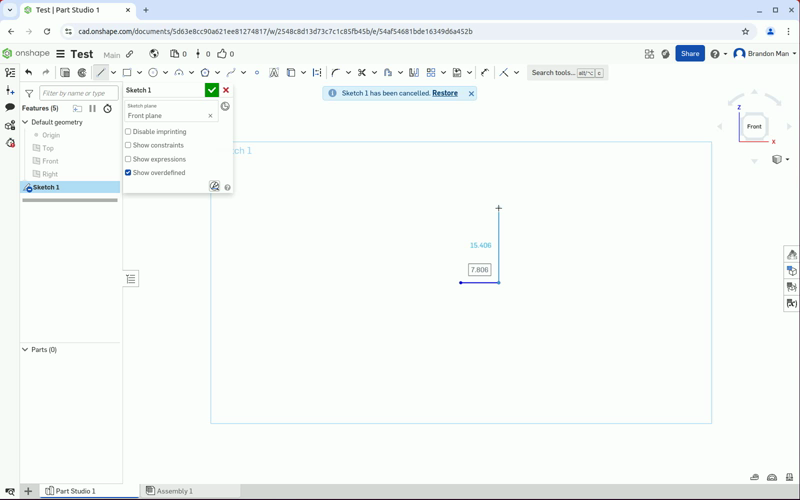
click(498, 207)
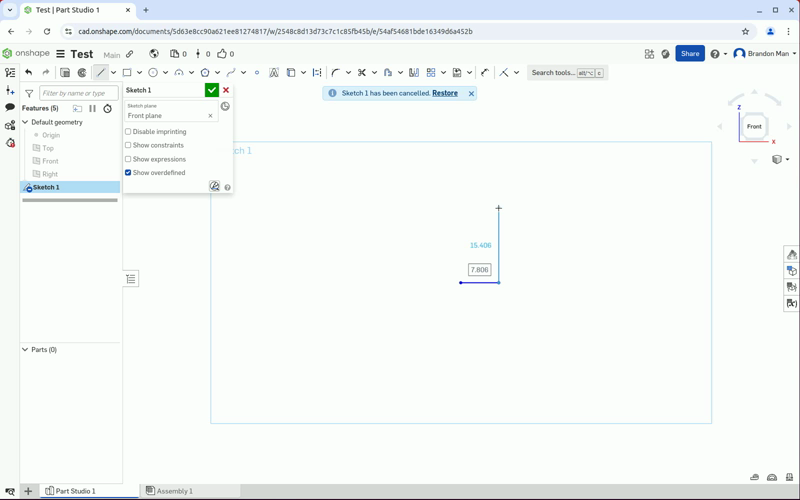
key_up(shift)
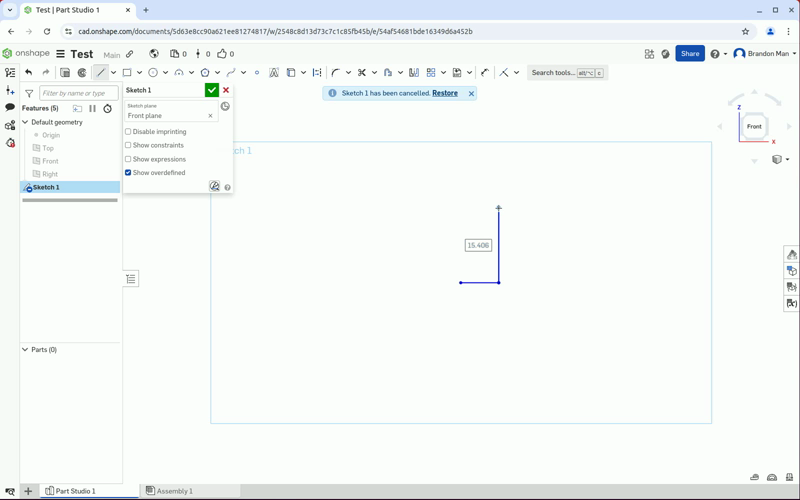
key_down(shift)
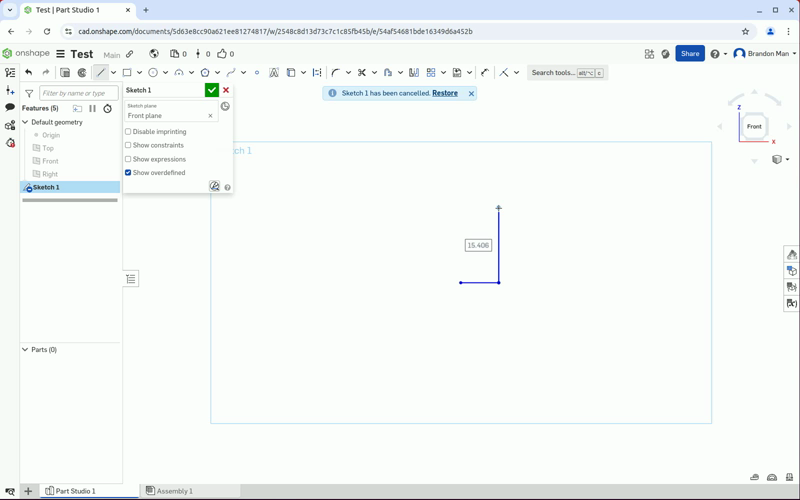
mouse_move(528, 207)
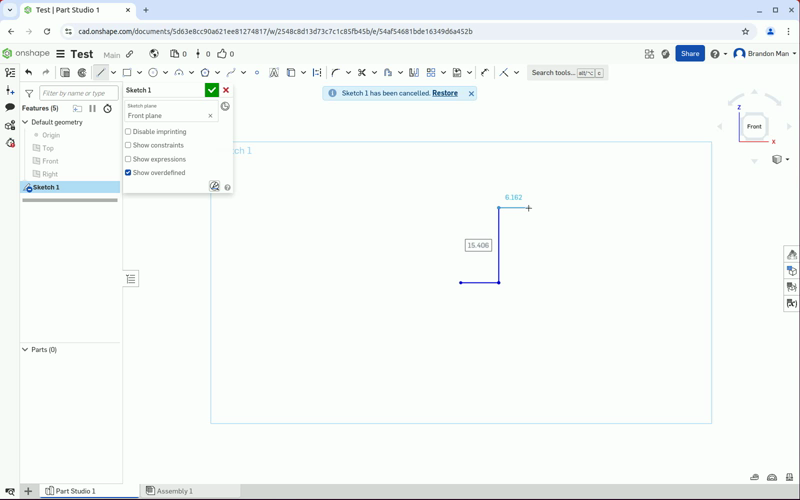
mouse_move(460, 207)
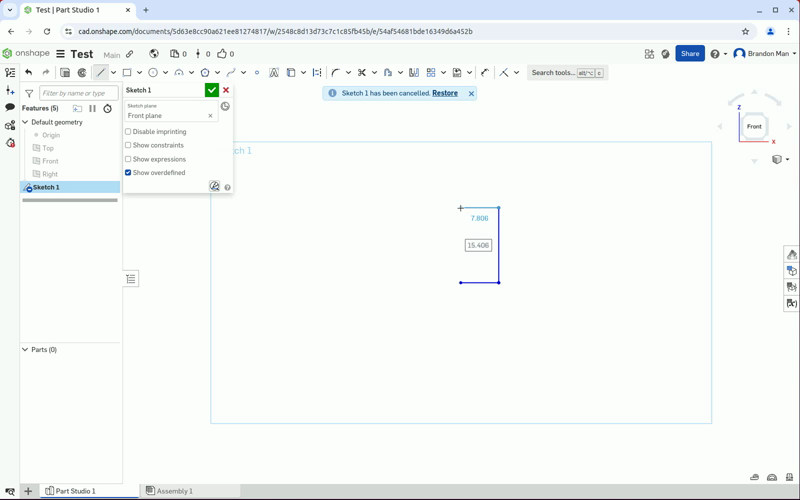
click(460, 207)
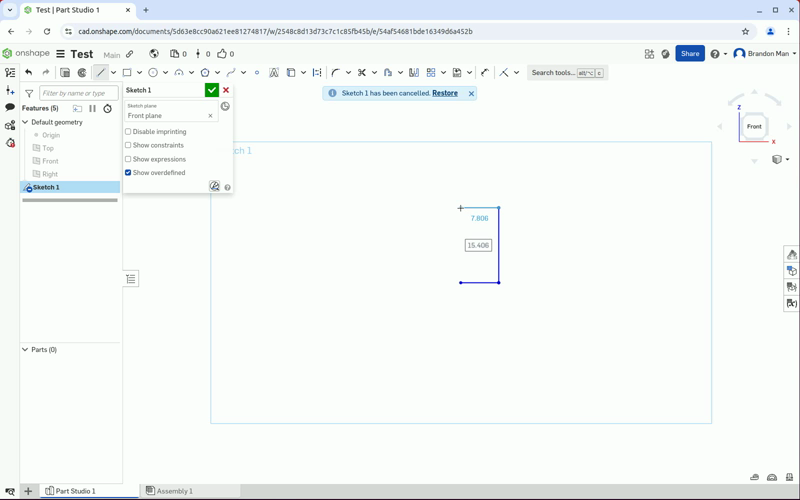
key_up(shift)
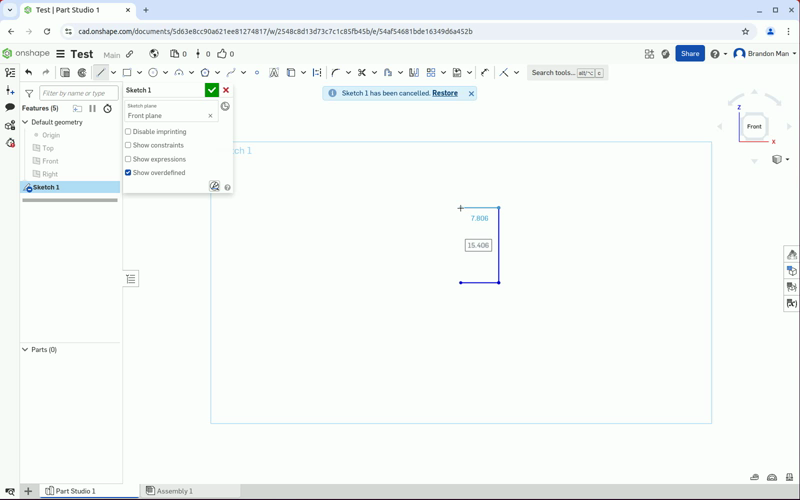
key_down(shift)
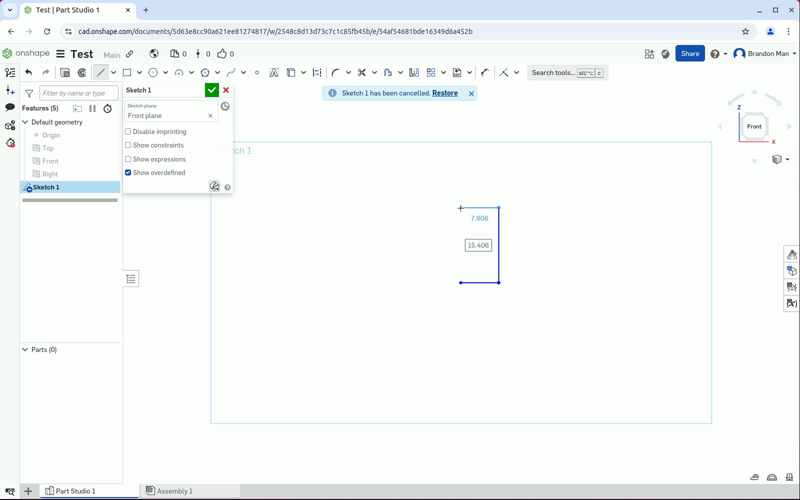
mouse_move(460, 282)
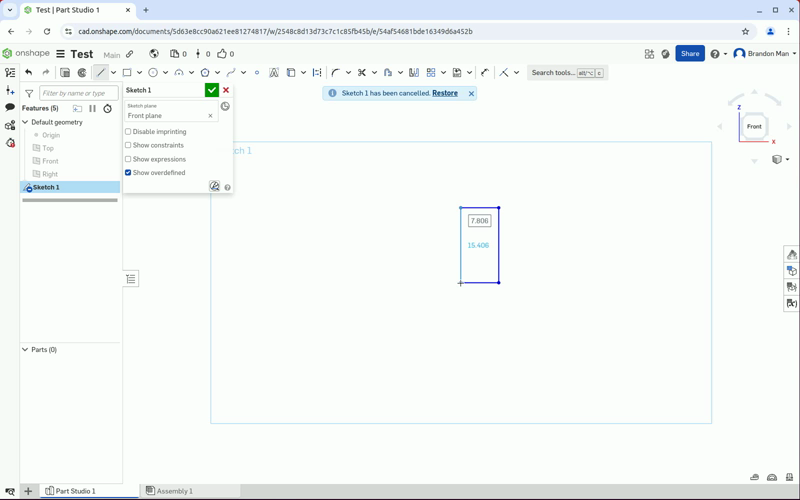
key_up(shift)
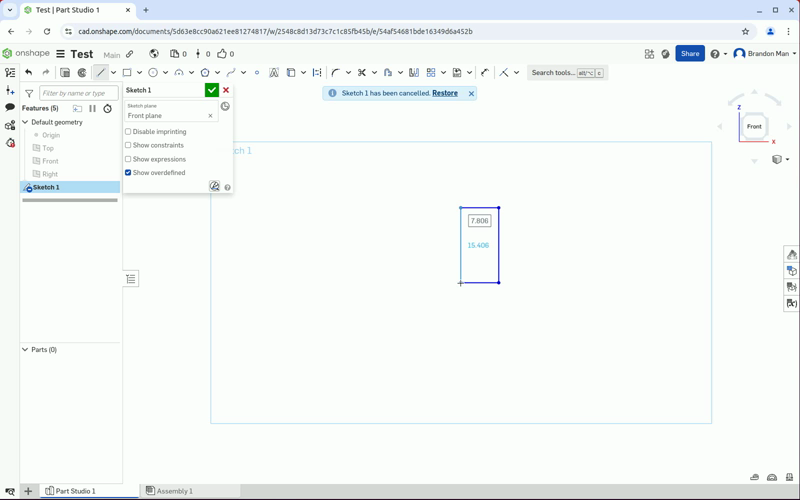
click(460, 282)
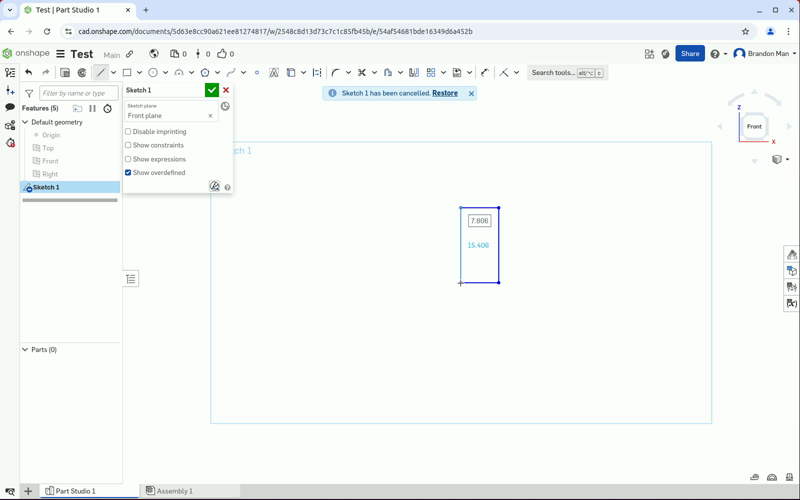
key(esc)
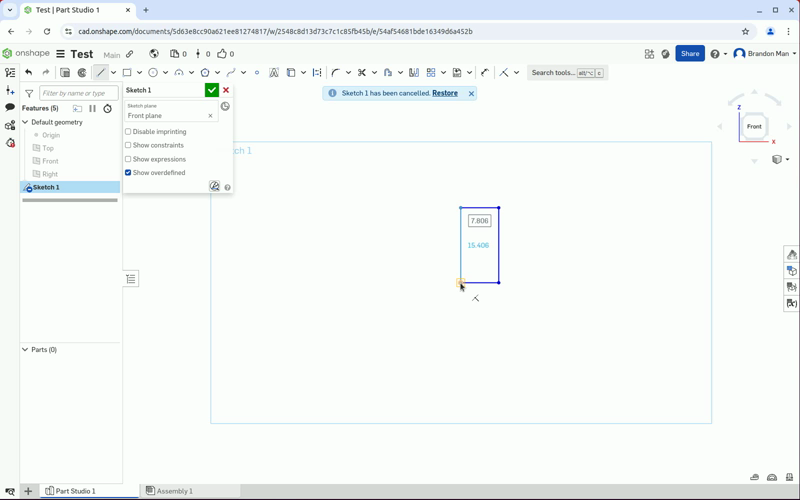
mouse_move(470, 224)
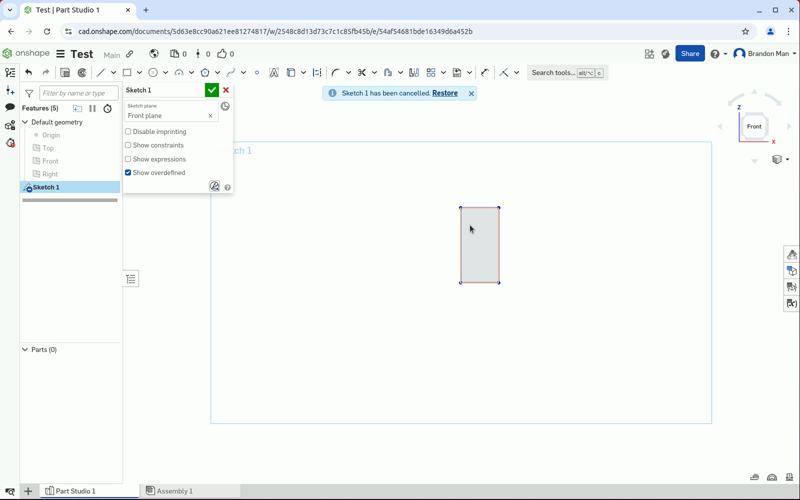
click(470, 224)
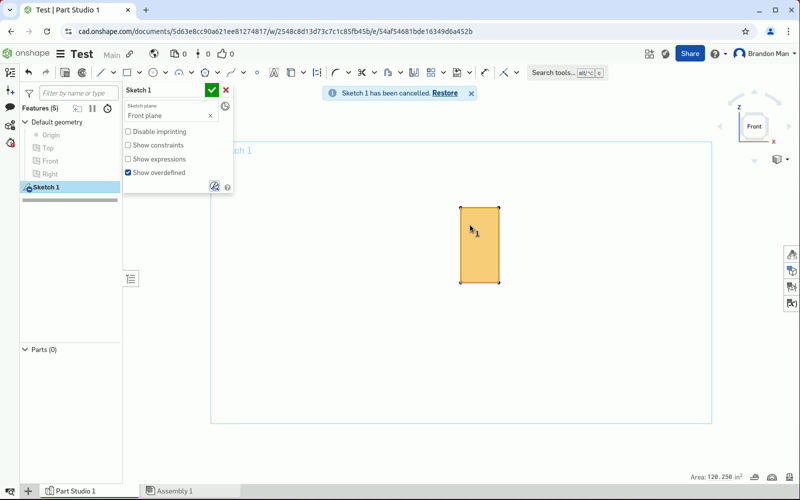
mouse_move(73, 352)
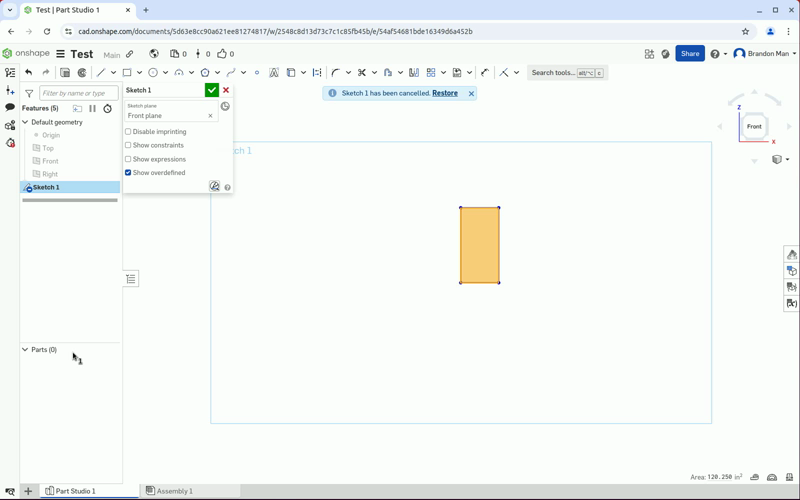
key(shift+y)
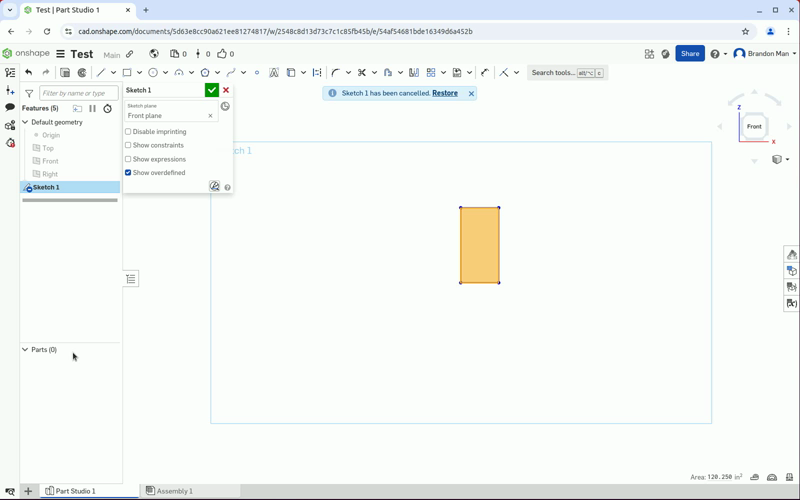
key(shift+e)
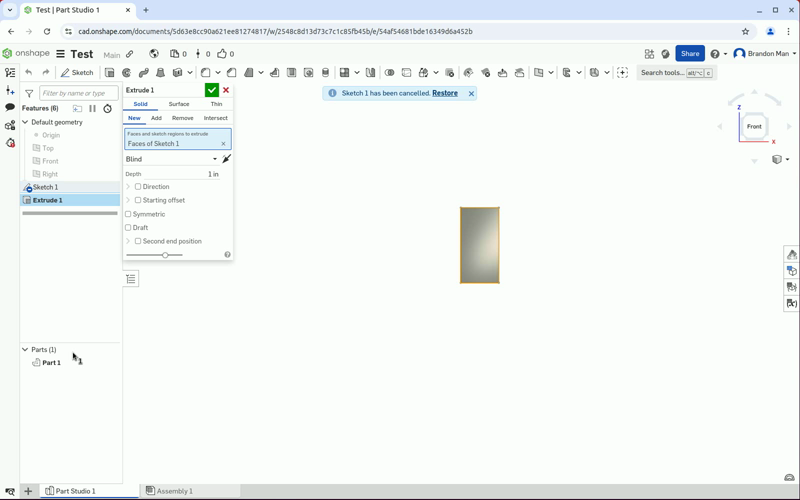
mouse_move(143, 106)
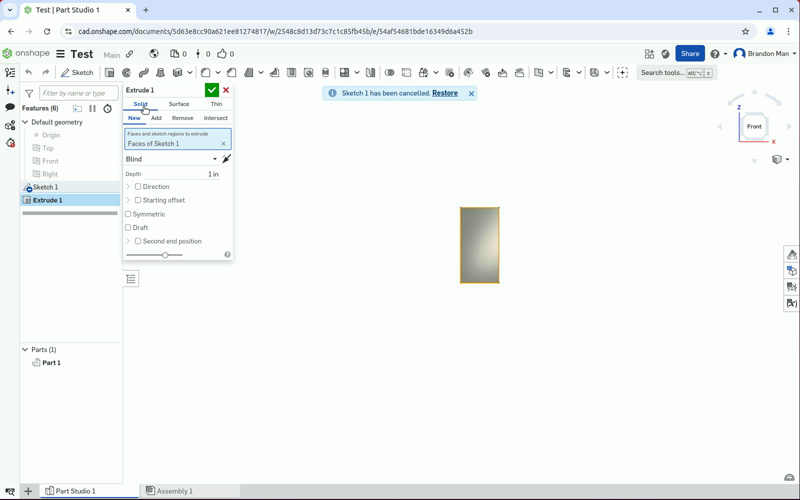
click(143, 106)
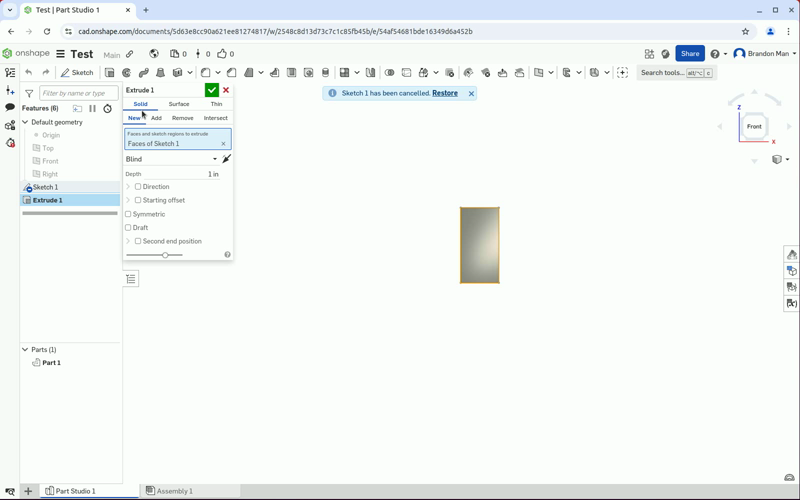
mouse_move(137, 120)
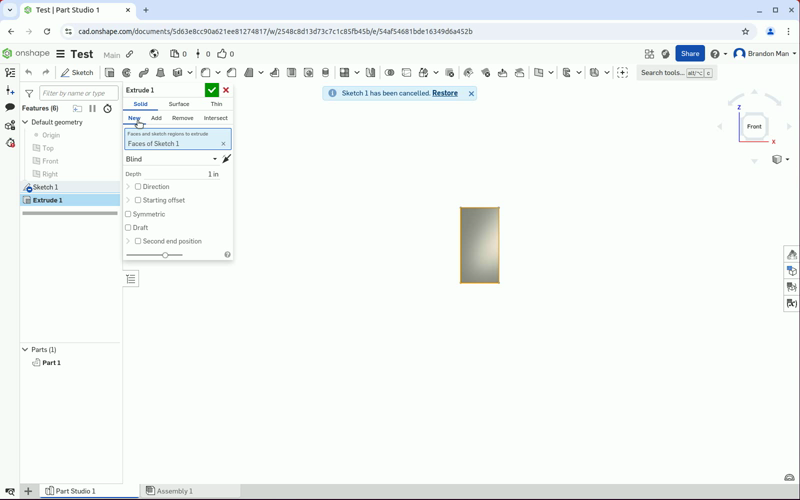
click(137, 120)
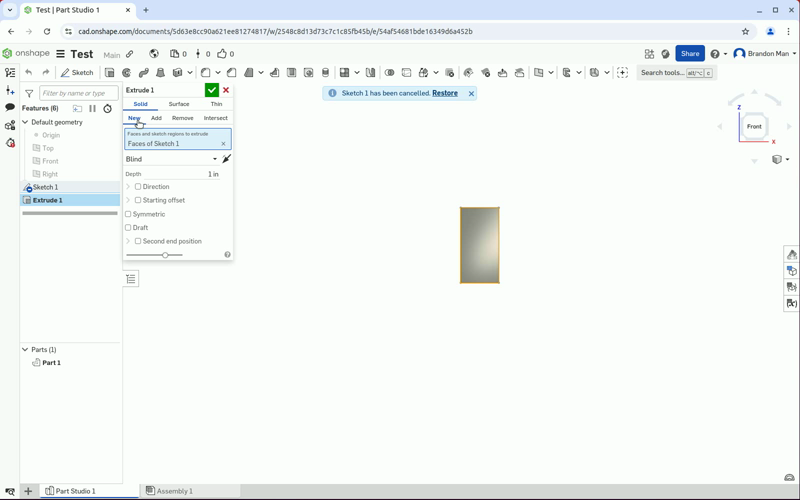
key(tab, 4)
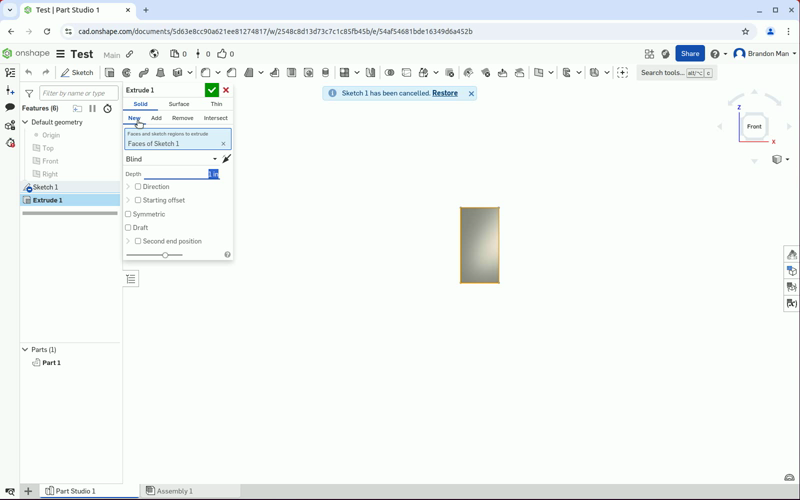
text(-15.405)
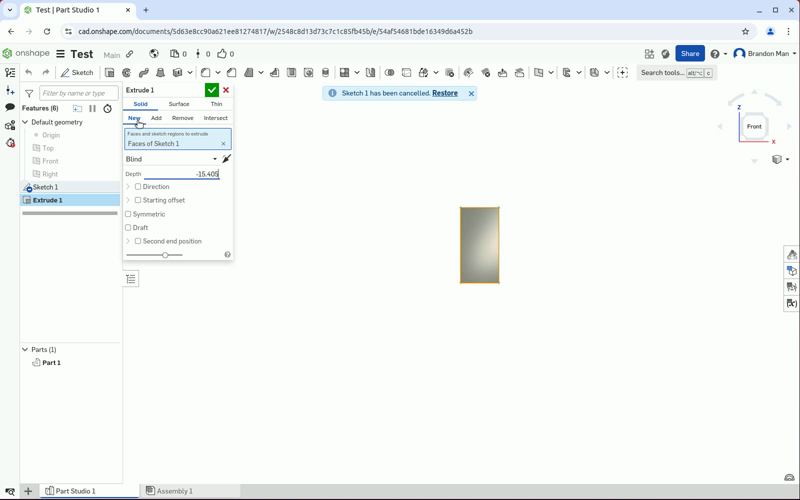
key(enter)
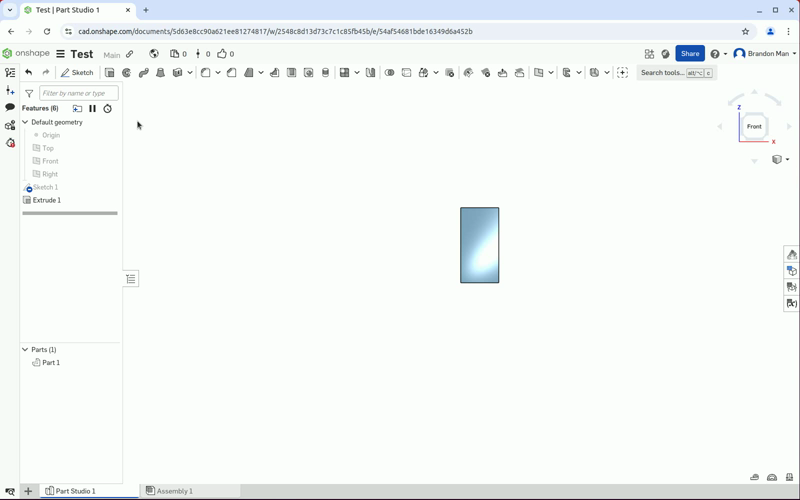
key(shift+h)
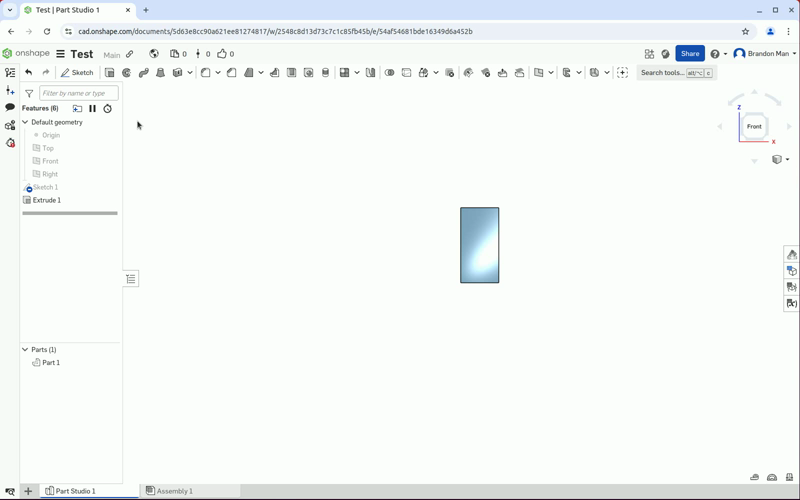
key(shift+h)
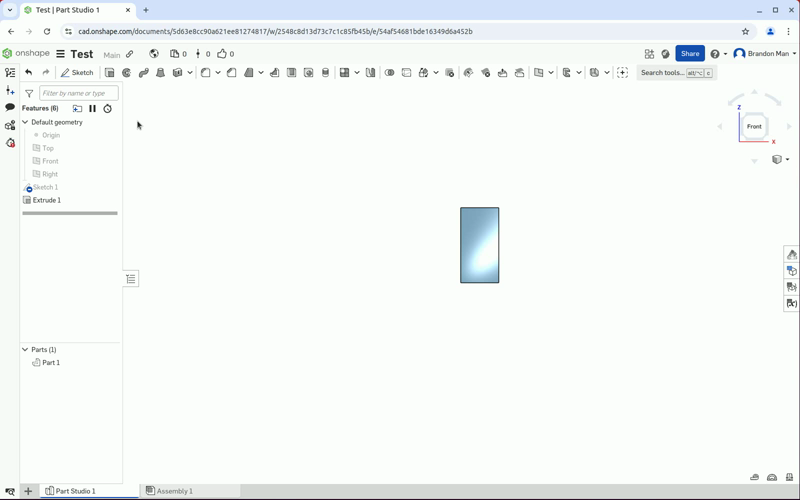
mouse_move(73, 189)
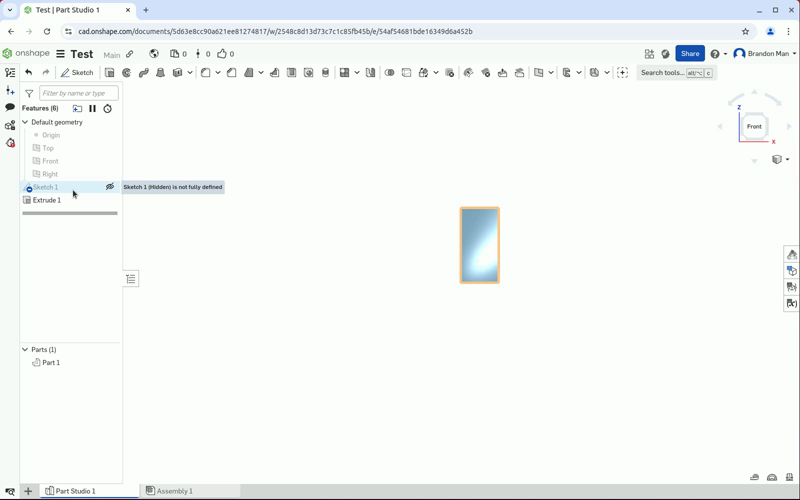
click(73, 189)
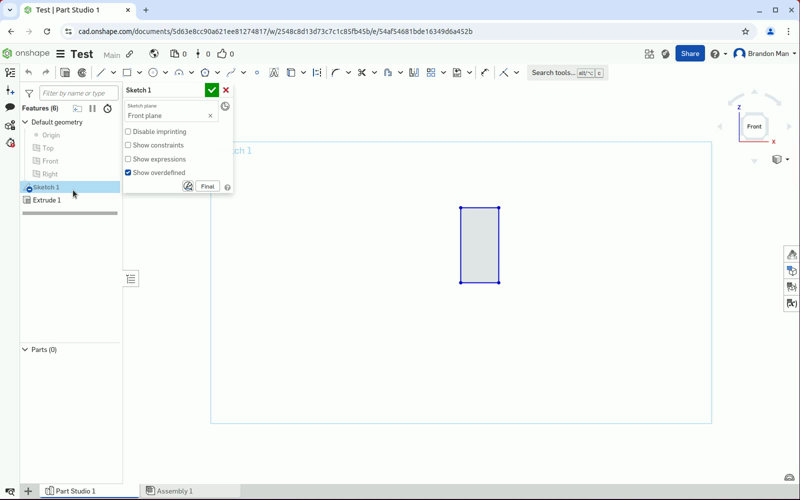
mouse_move(229, 92)
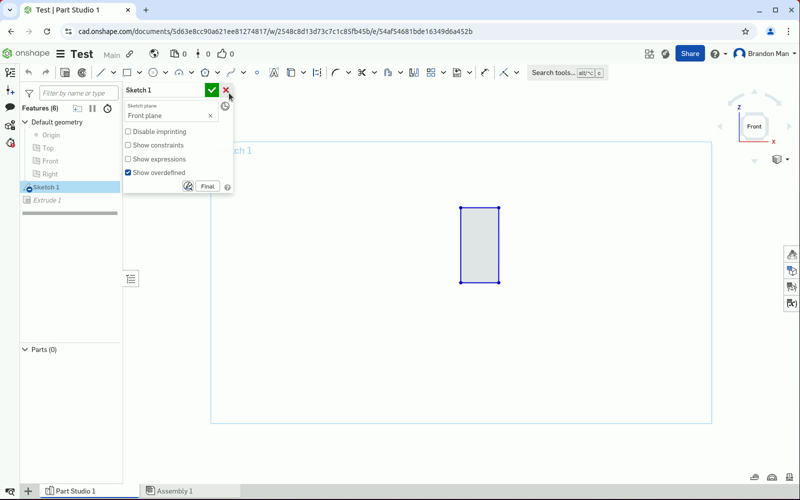
click(229, 92)
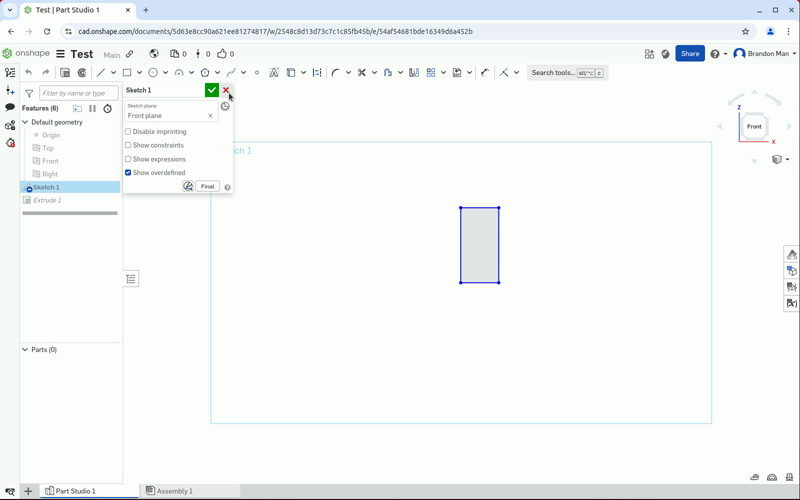
key(shift+s)
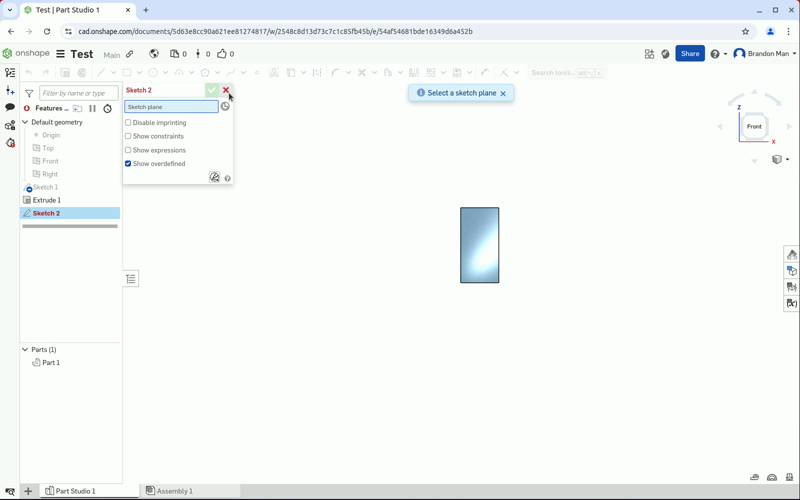
mouse_move(73, 163)
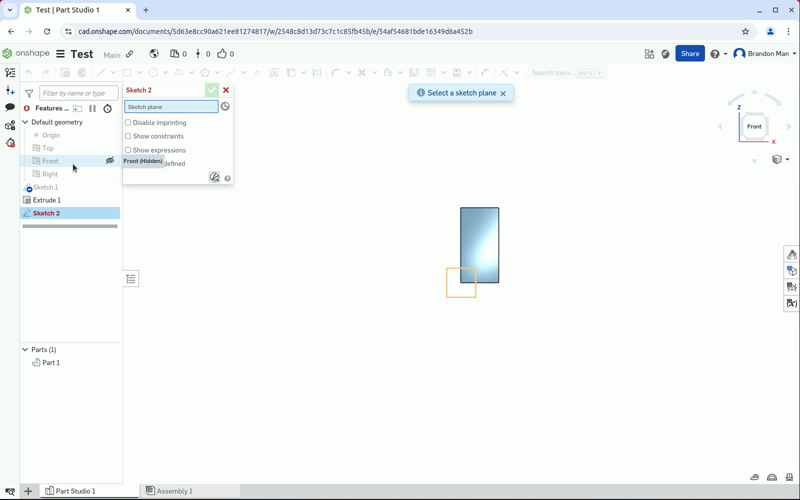
click(73, 163)
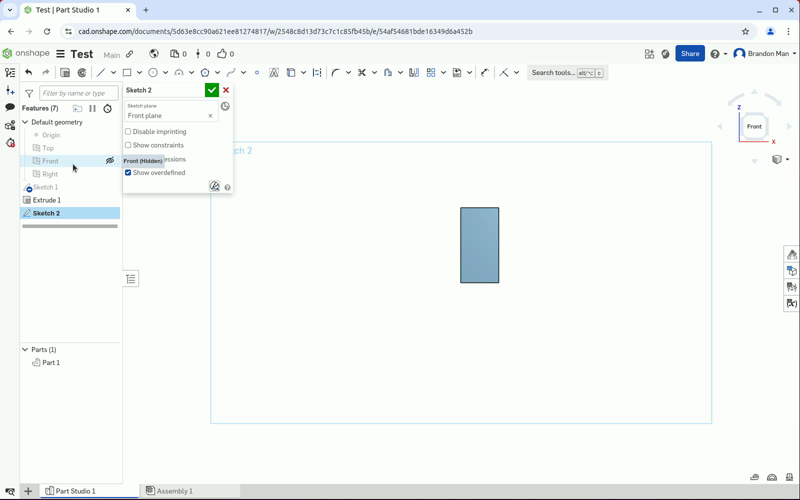
mouse_move(73, 352)
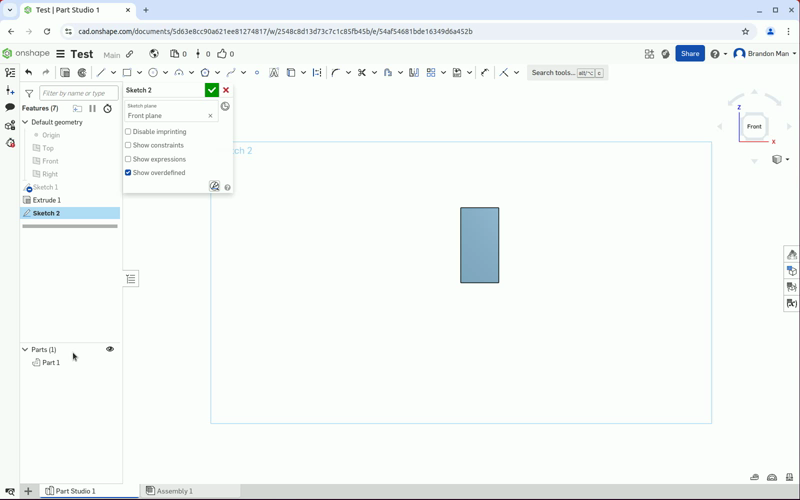
key(y)
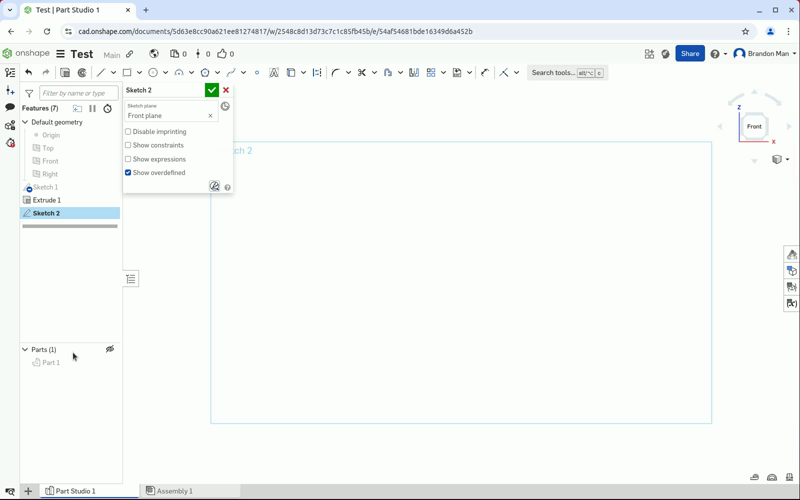
key(l)
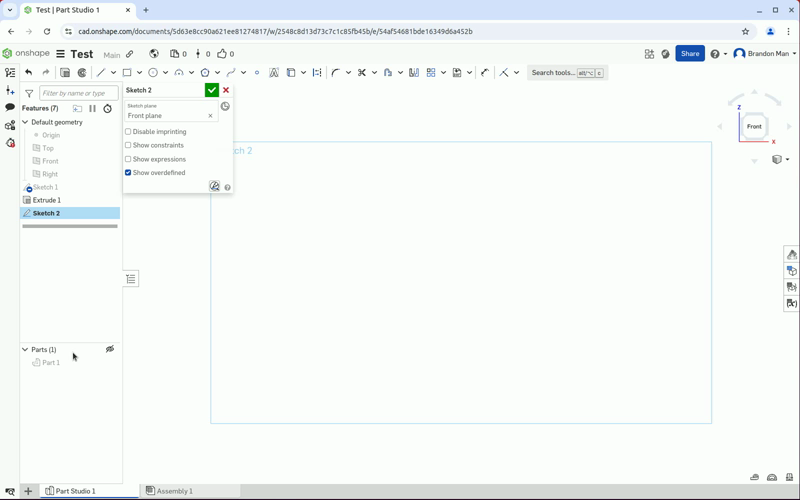
key_down(shift)
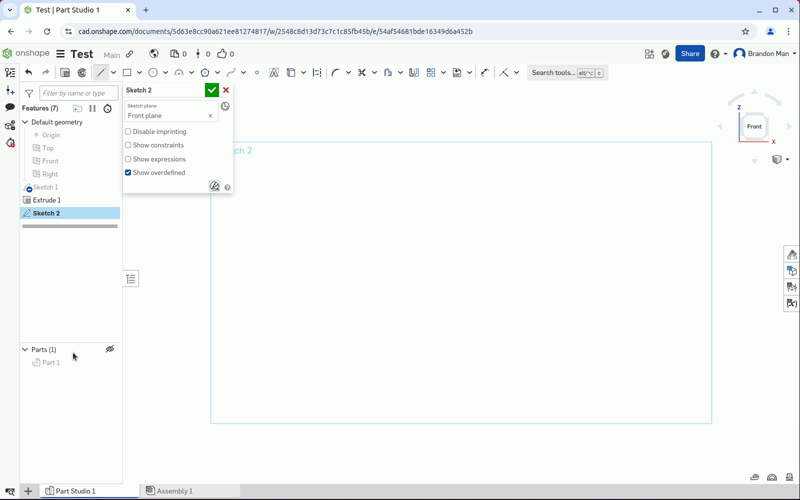
mouse_move(535, 282)
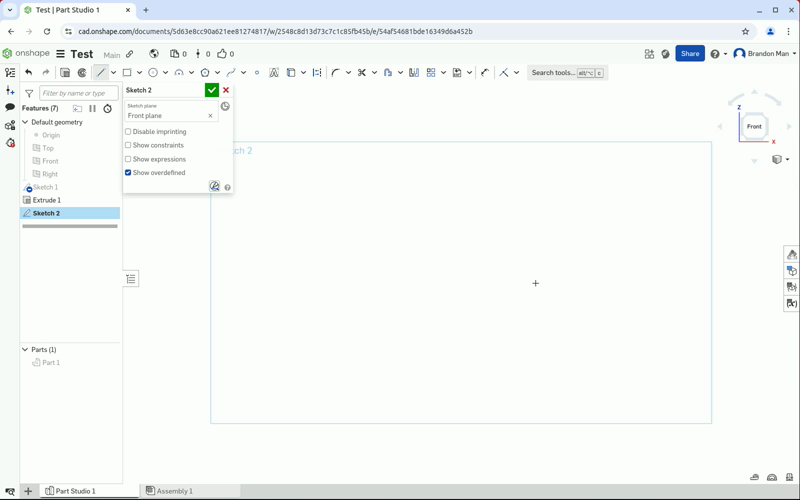
click(535, 282)
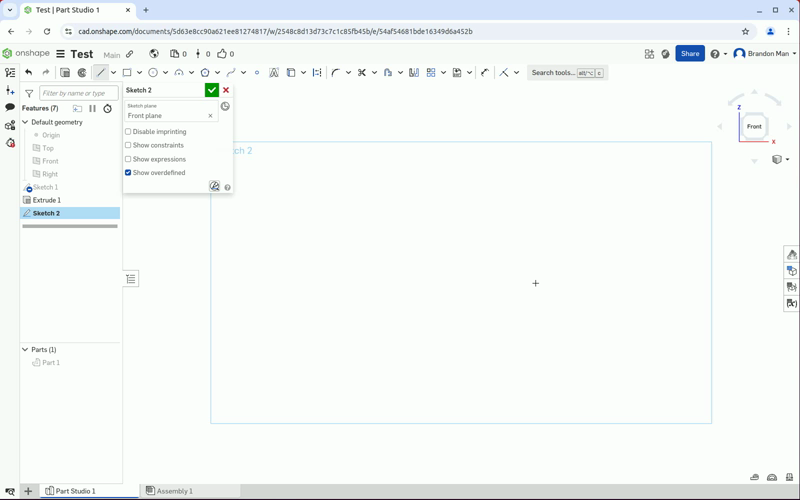
key_up(shift)
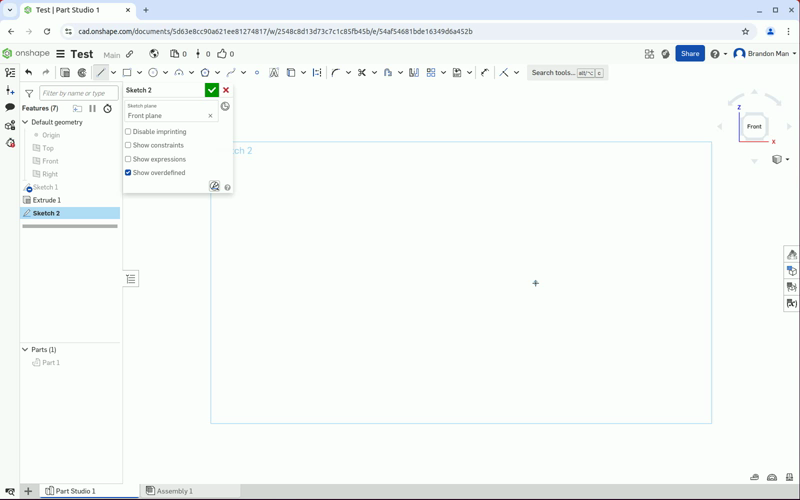
key_down(shift)
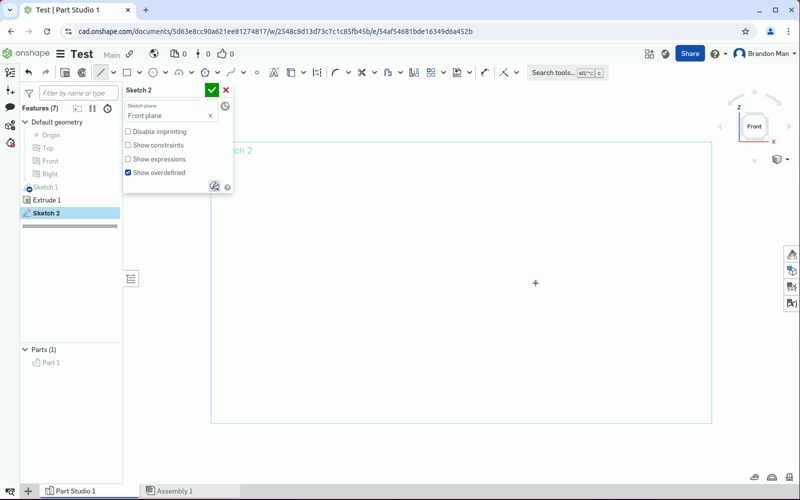
mouse_move(565, 282)
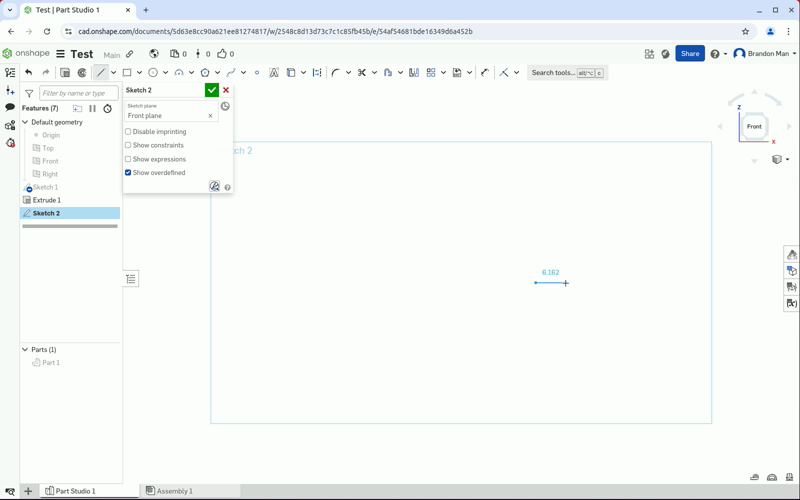
mouse_move(574, 282)
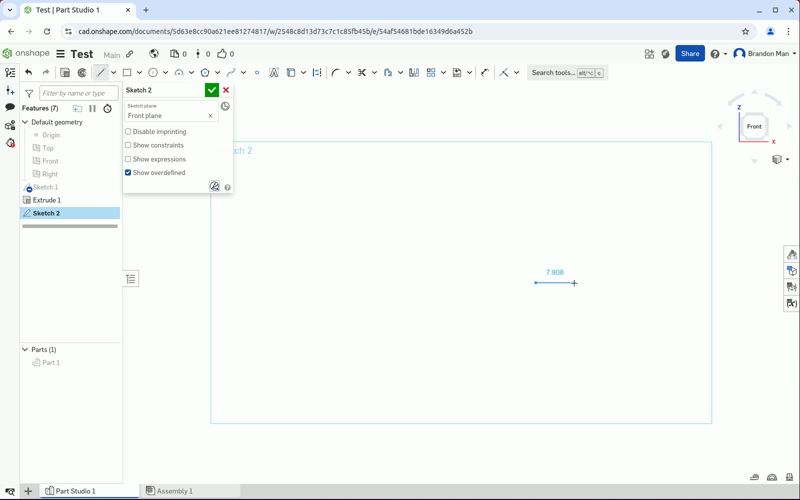
click(574, 282)
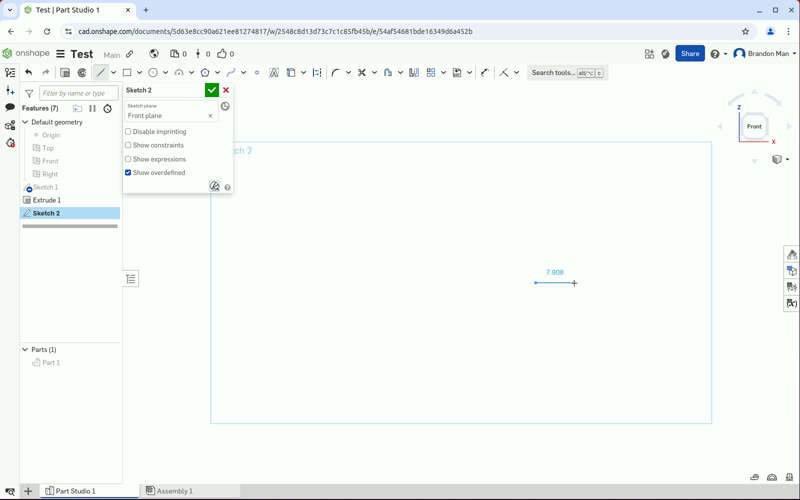
key_up(shift)
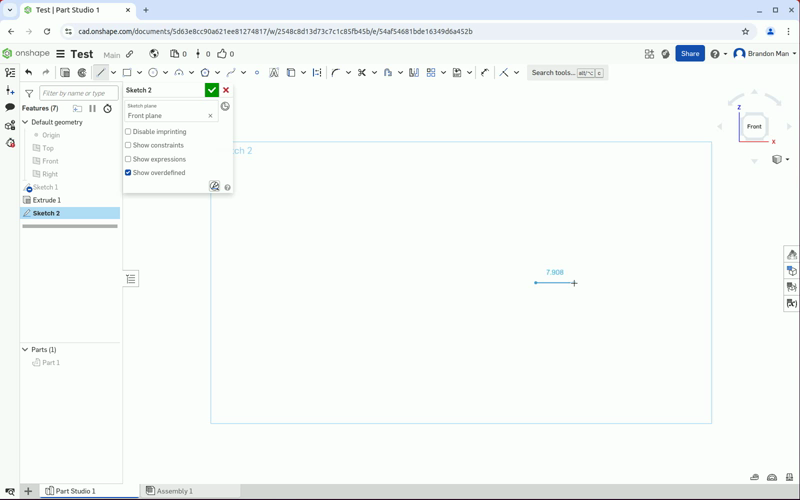
key_down(shift)
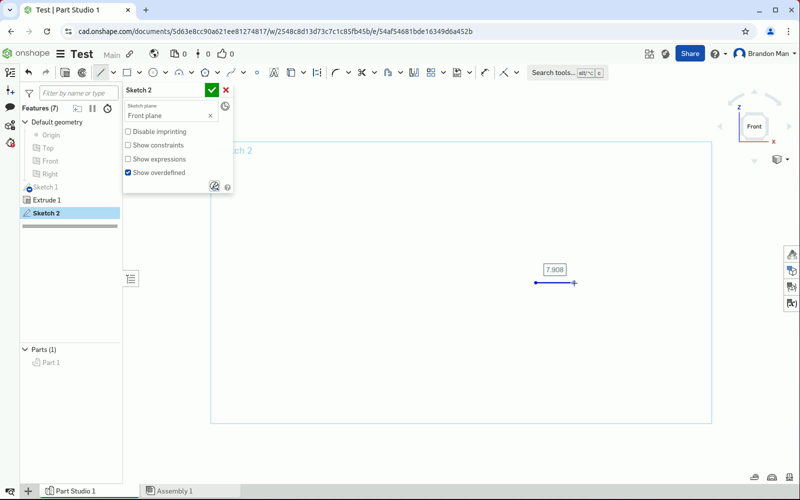
mouse_move(589, 282)
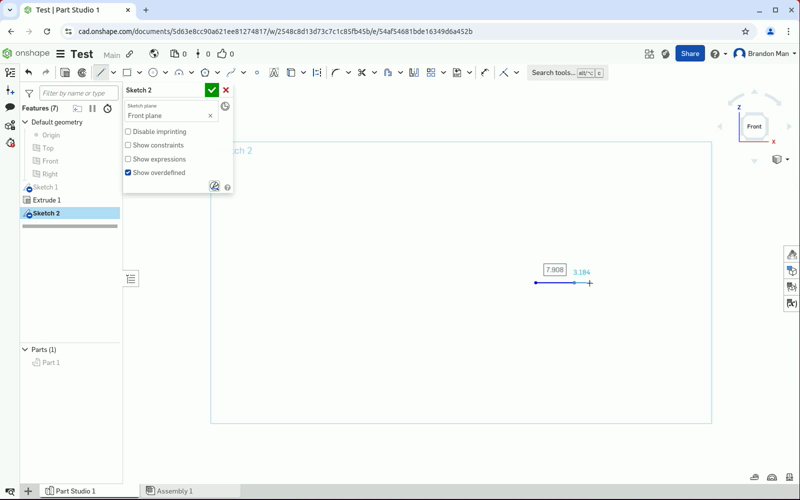
mouse_move(574, 252)
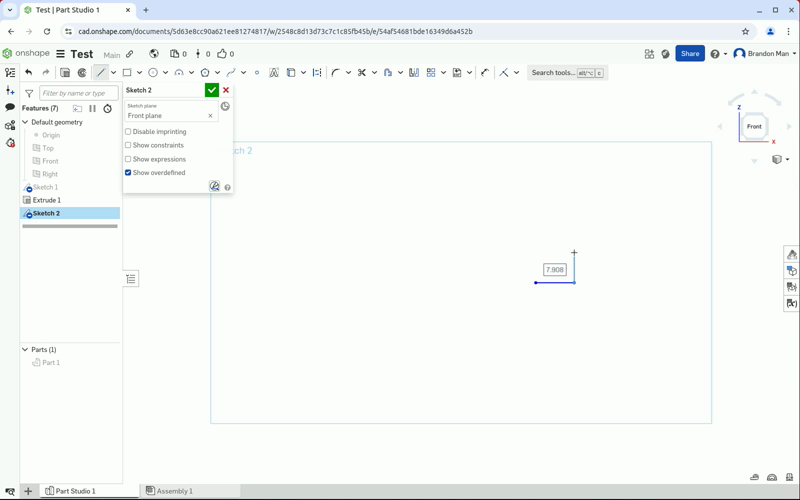
click(574, 252)
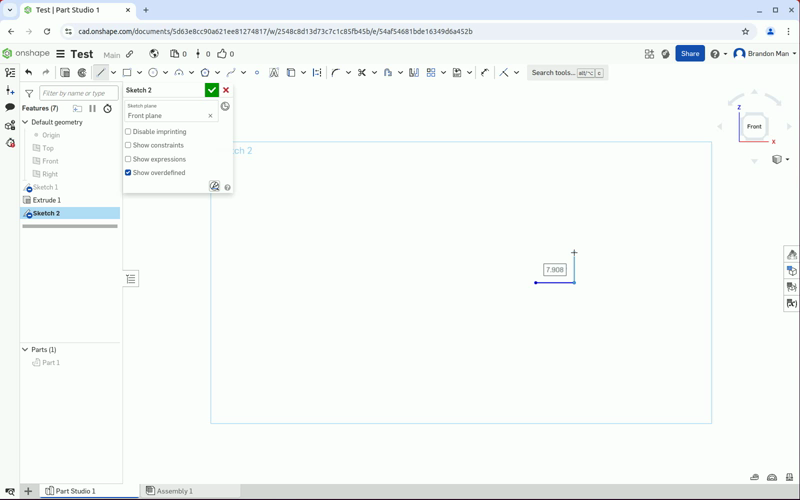
key_up(shift)
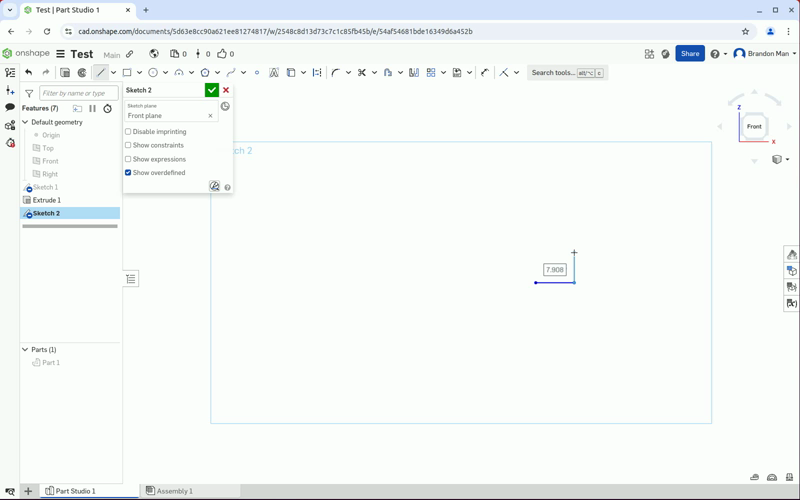
key_down(shift)
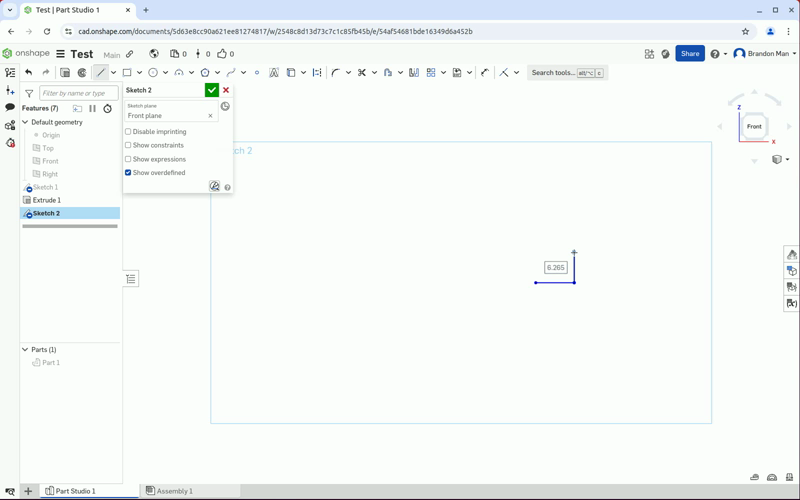
mouse_move(589, 252)
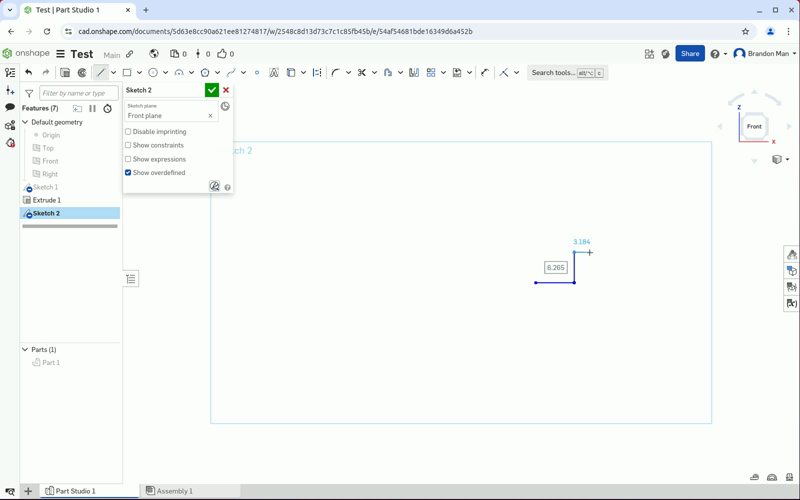
mouse_move(535, 252)
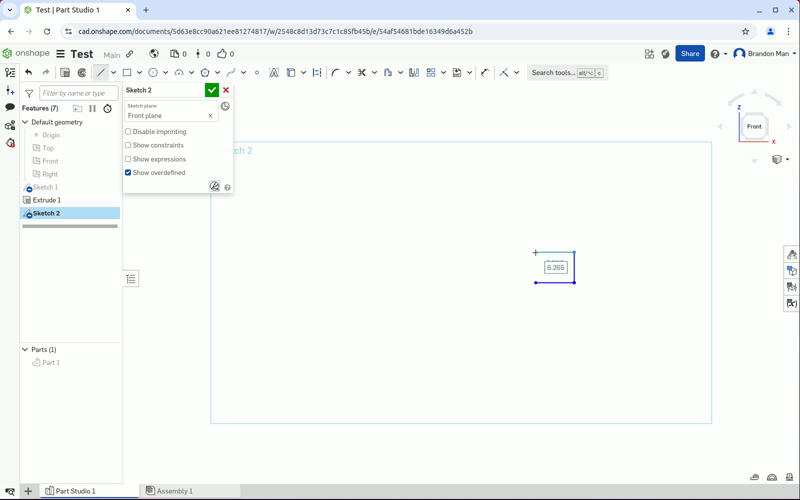
click(535, 252)
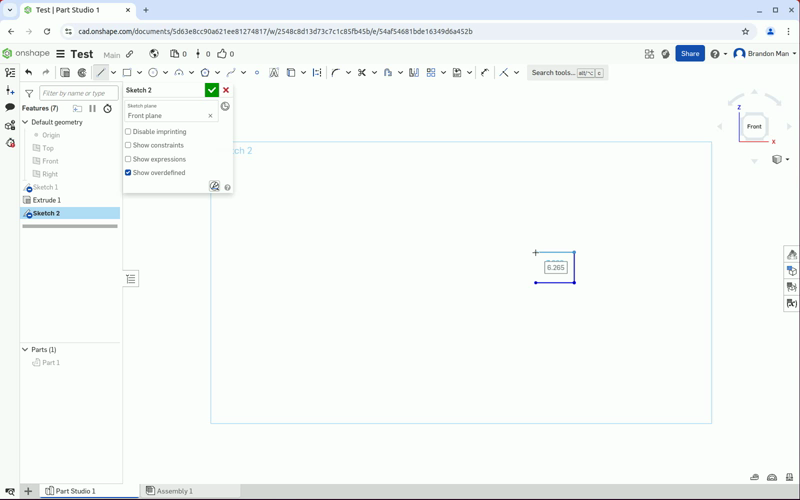
key_up(shift)
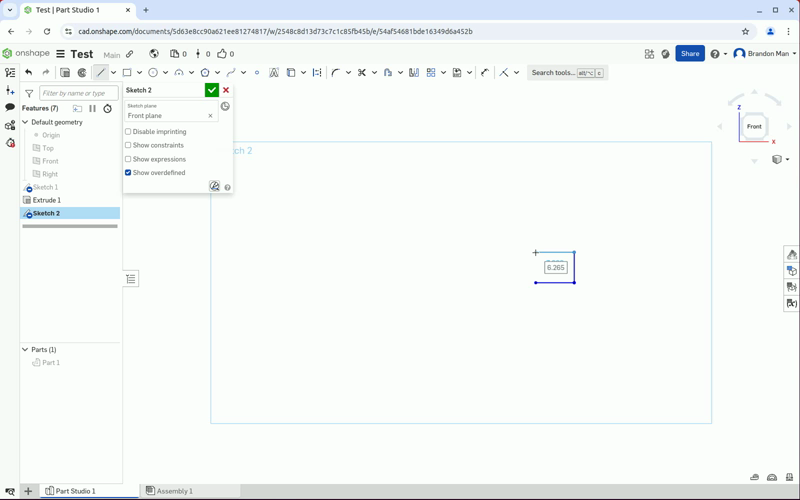
mouse_move(565, 252)
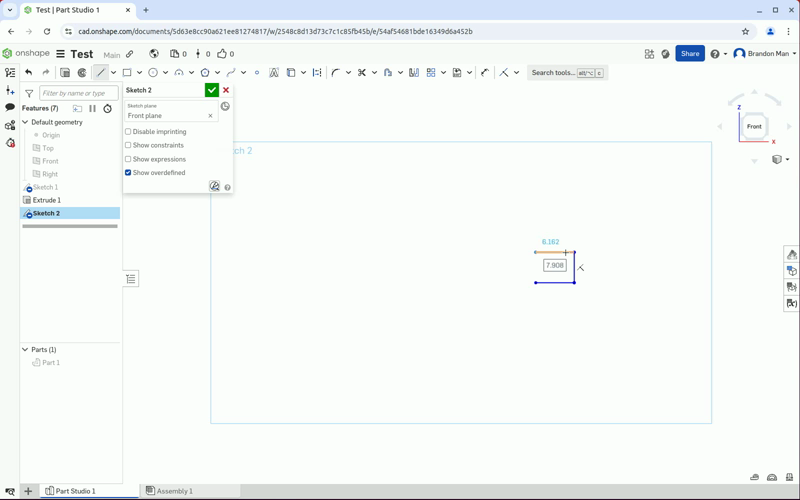
key_down(shift)
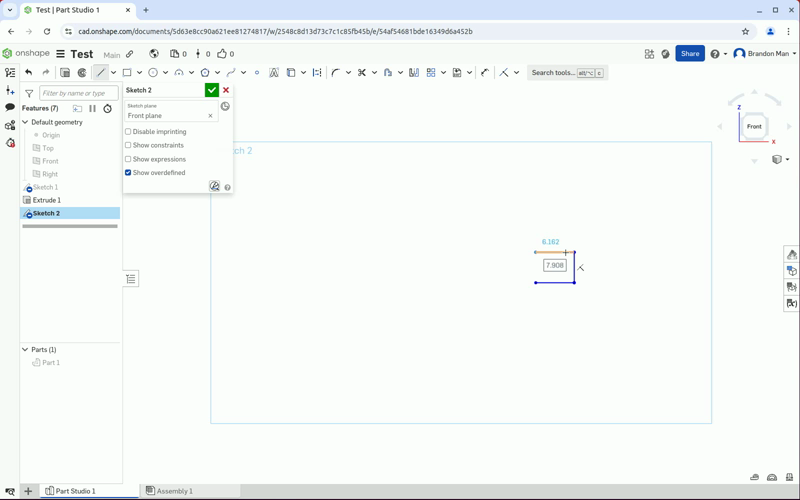
mouse_move(535, 282)
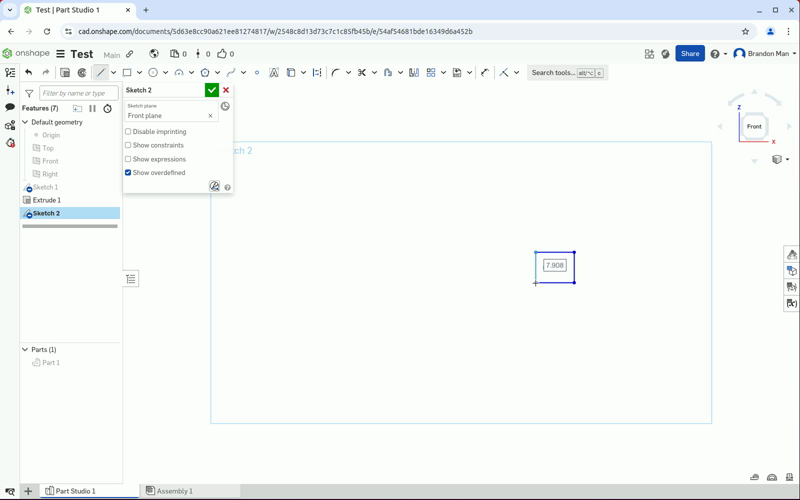
key_up(shift)
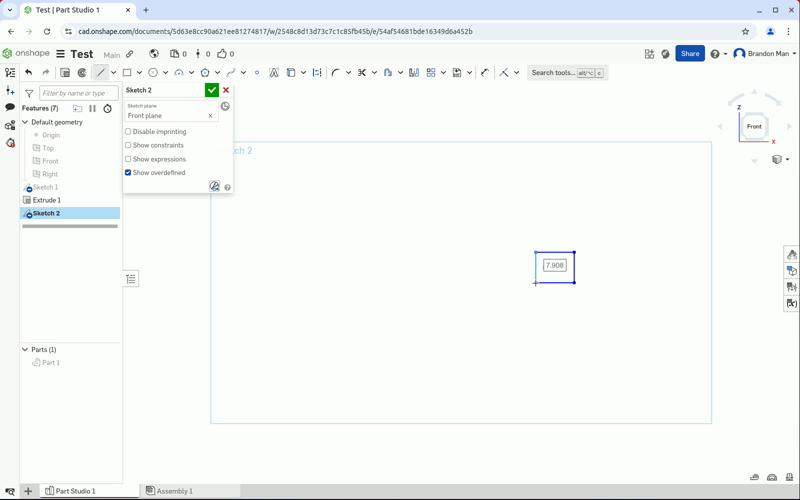
click(535, 282)
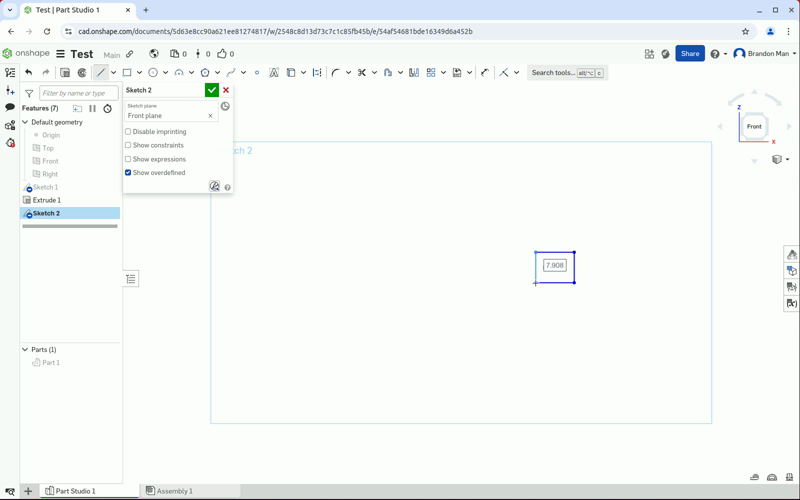
key(esc)
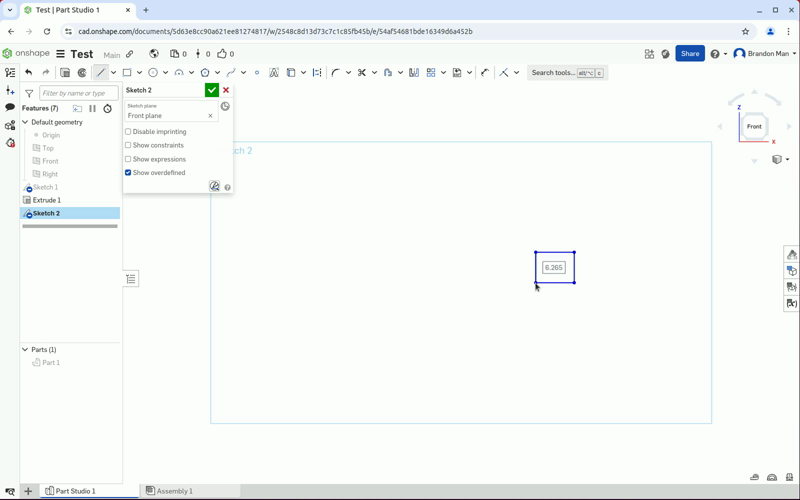
mouse_move(556, 256)
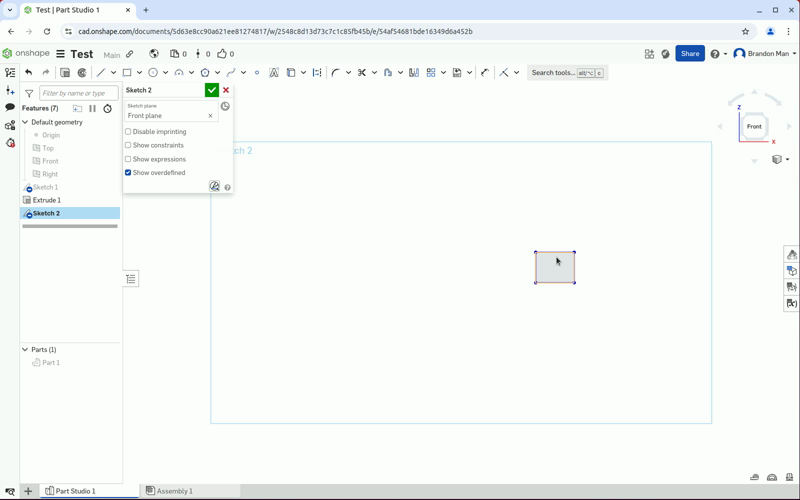
scroll(6)
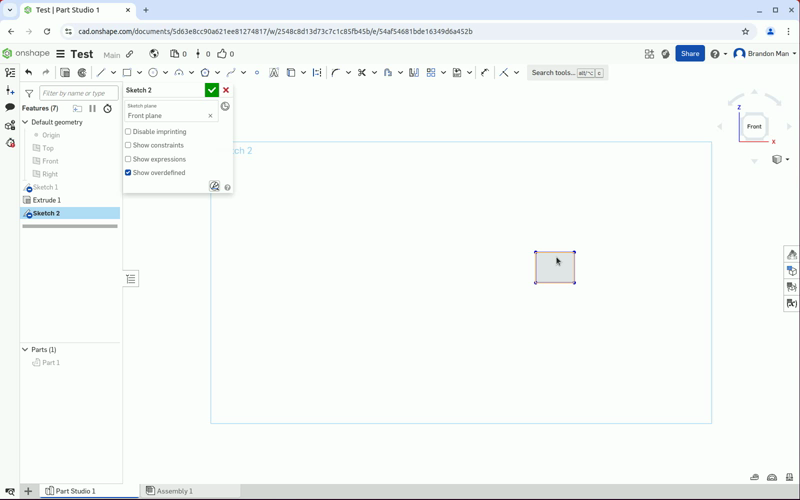
scroll(6)
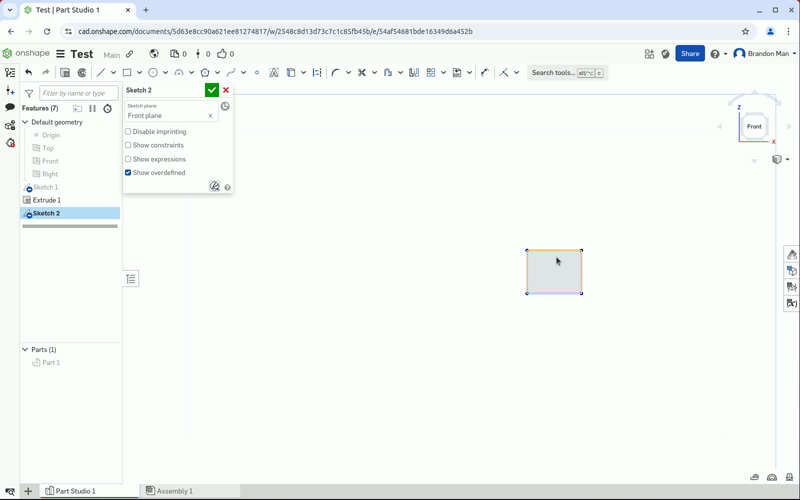
scroll(6)
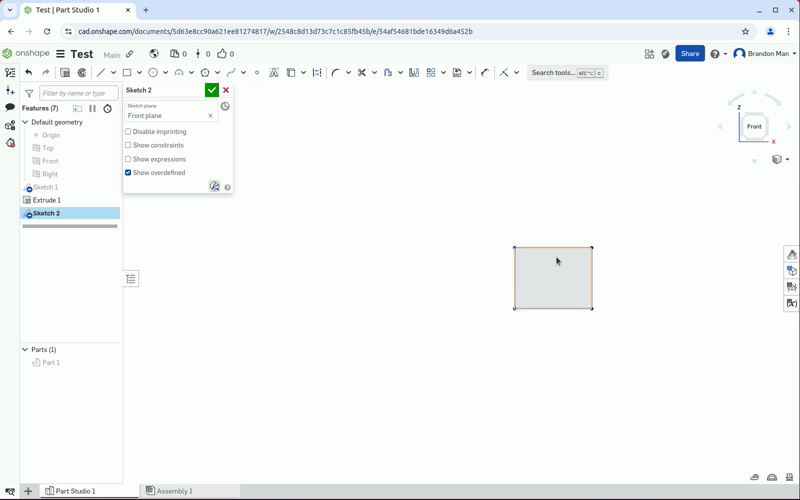
scroll(6)
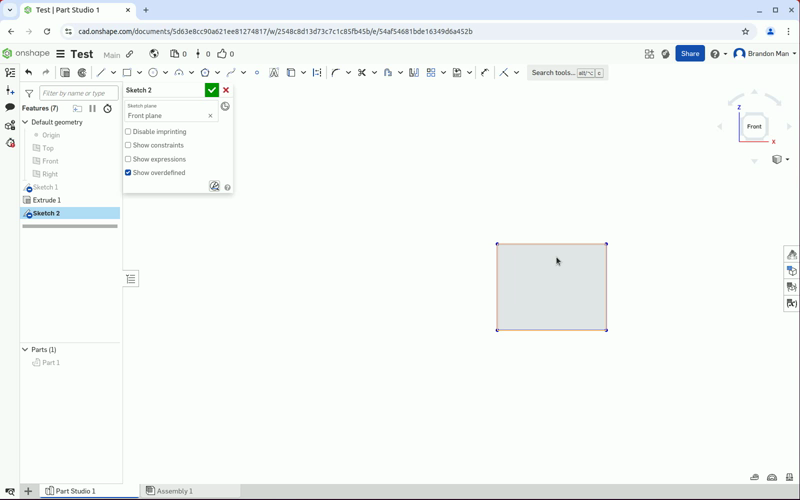
scroll(6)
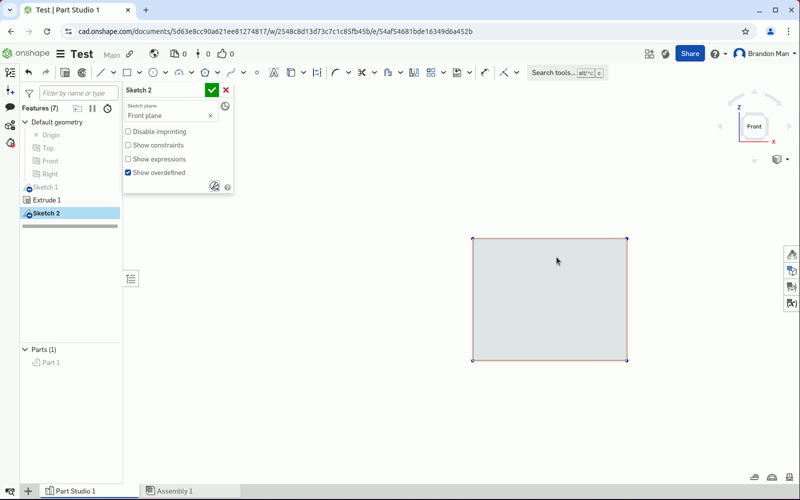
scroll(6)
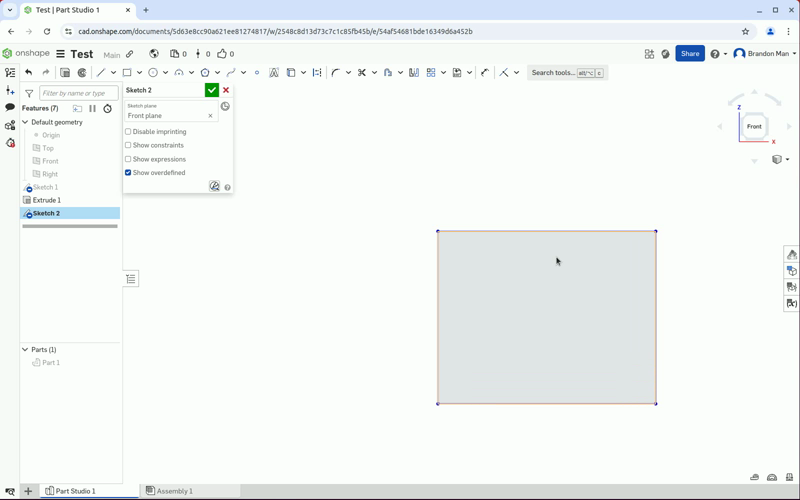
scroll(6)
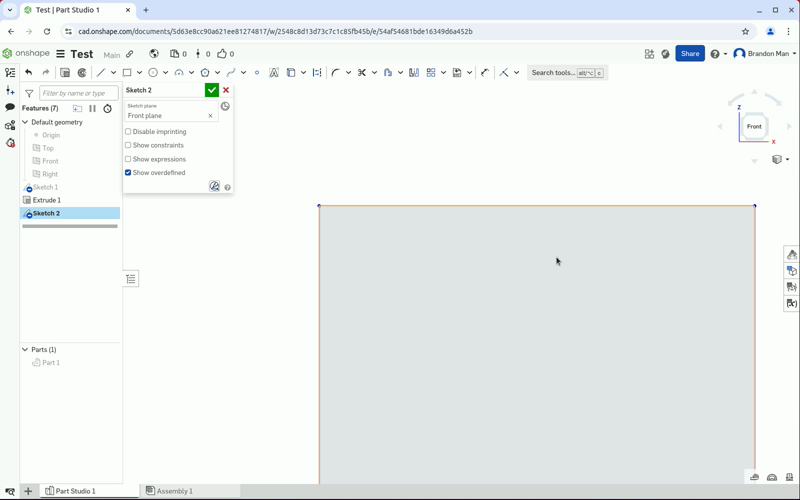
click(556, 256)
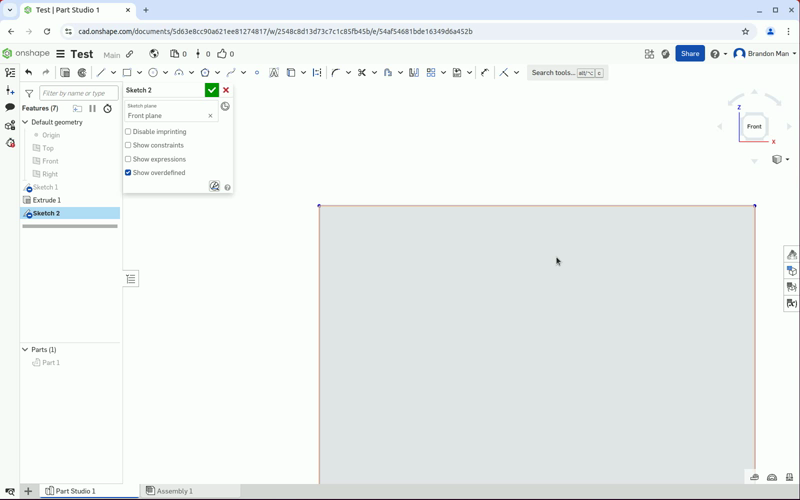
scroll(-6)
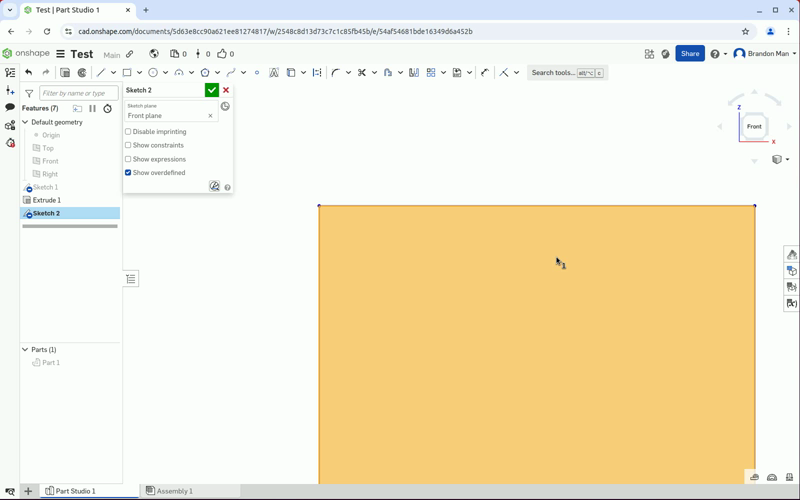
scroll(-6)
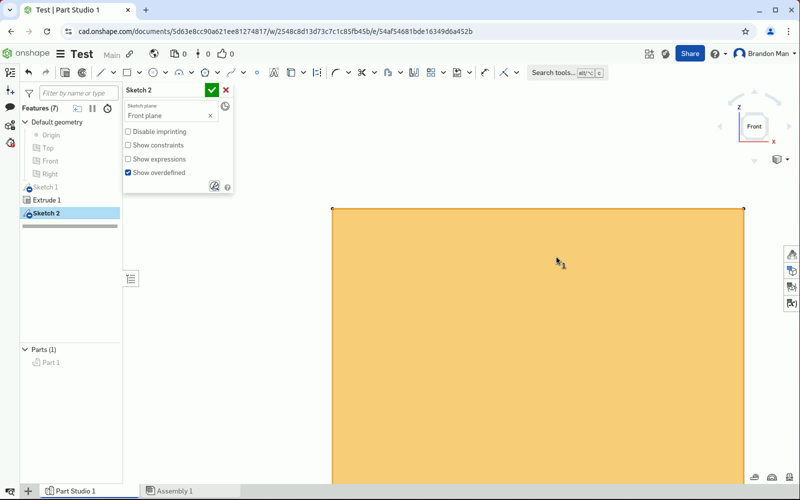
scroll(-6)
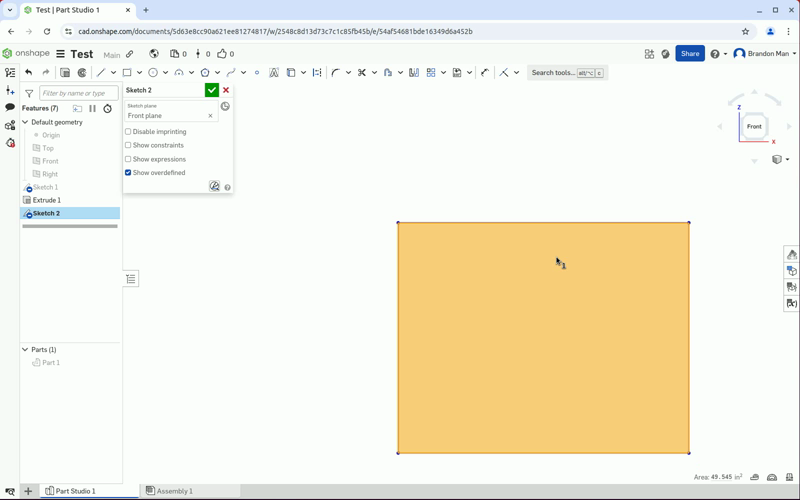
scroll(-6)
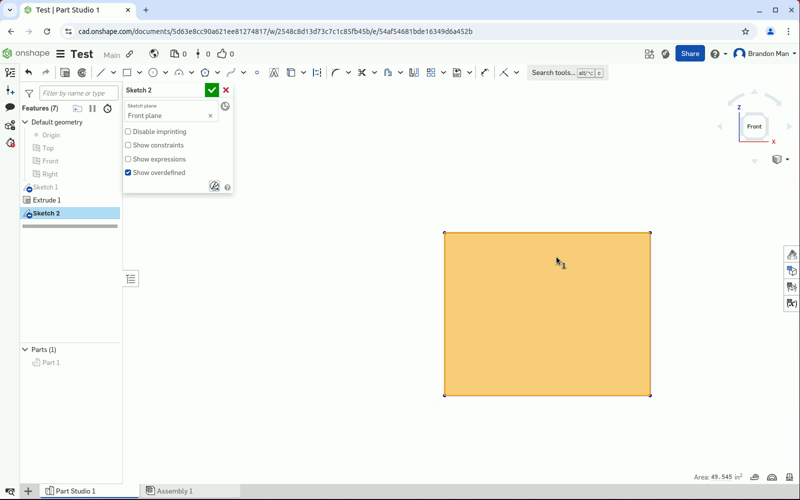
scroll(-6)
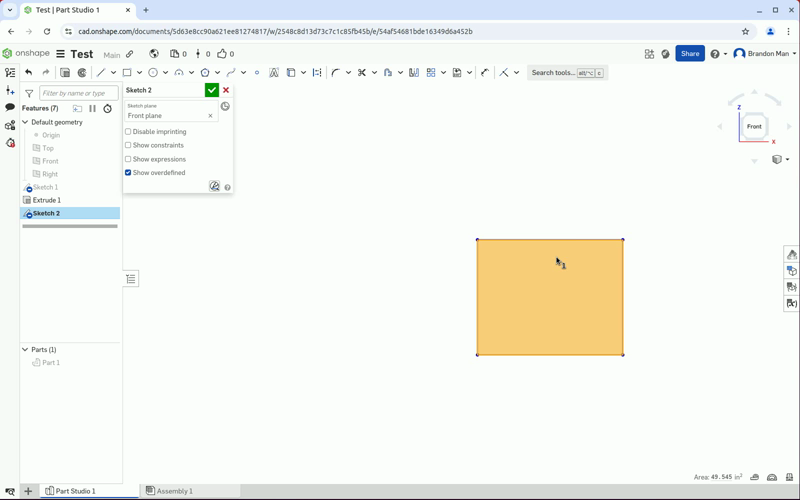
scroll(-6)
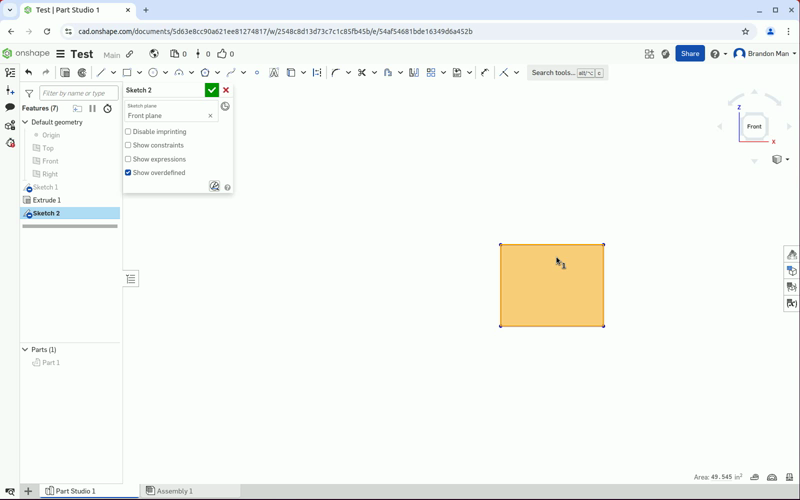
scroll(-6)
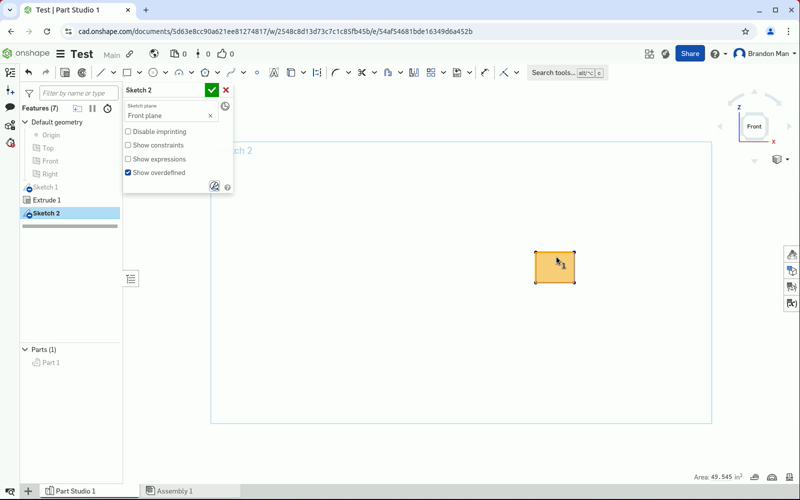
mouse_move(73, 352)
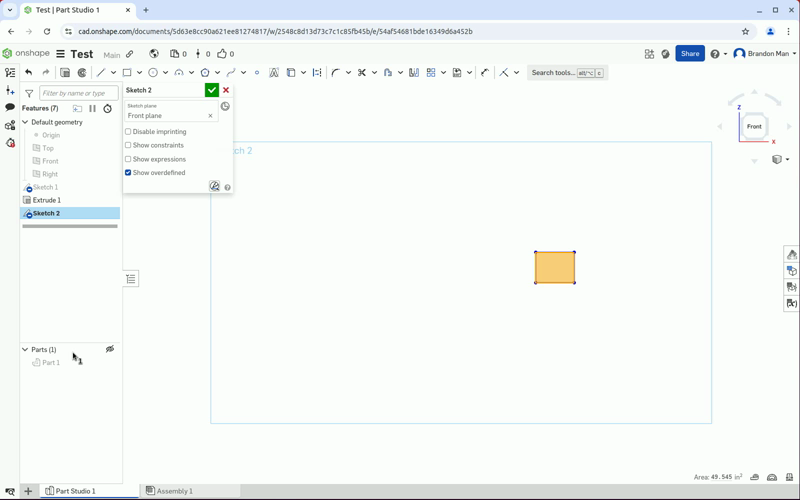
key(shift+y)
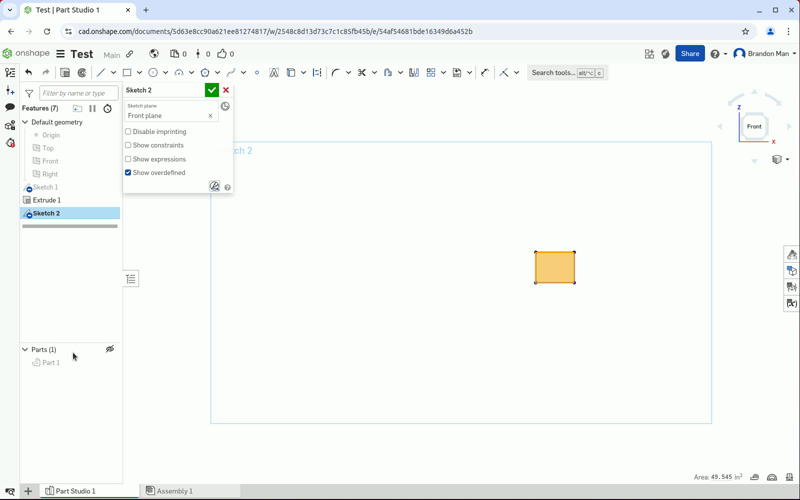
key(shift+e)
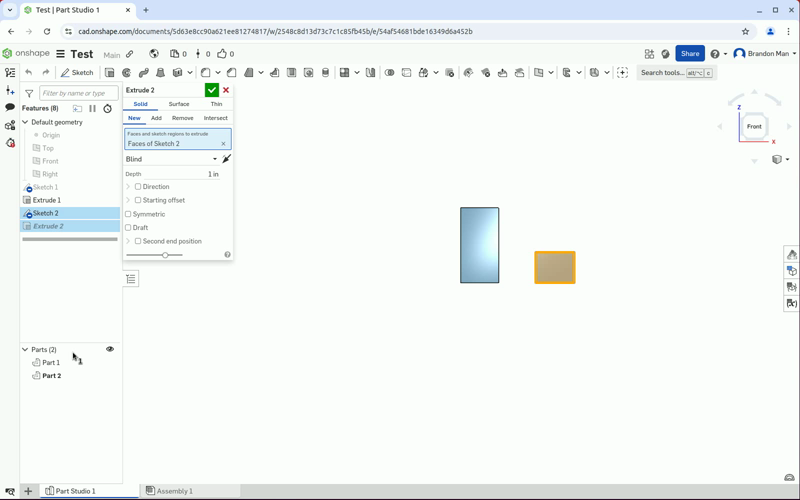
mouse_move(143, 106)
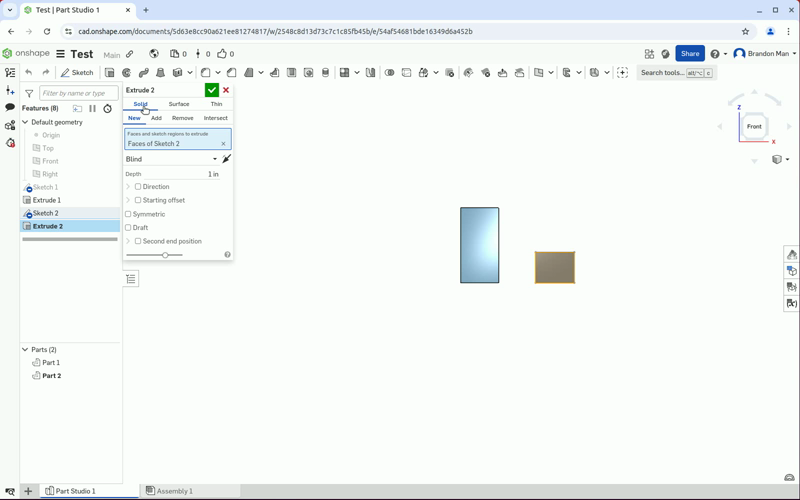
click(143, 106)
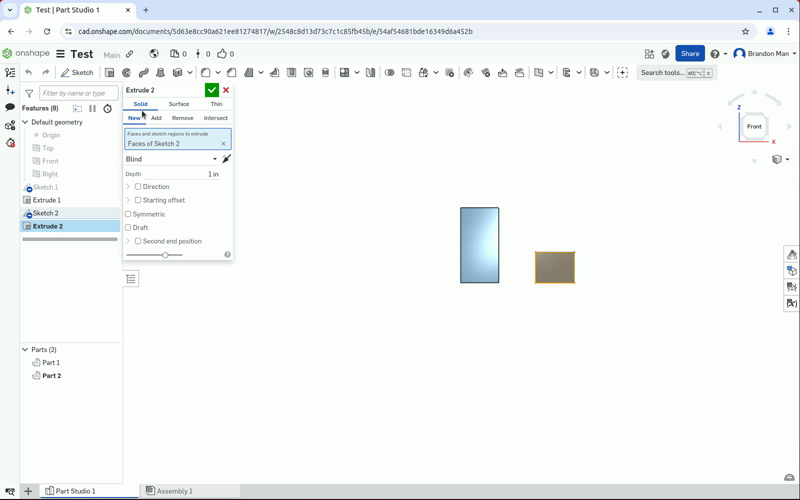
mouse_move(137, 120)
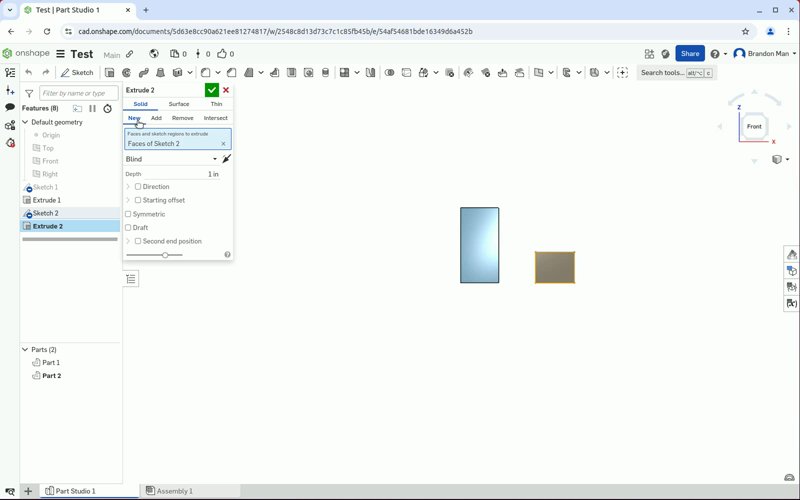
click(137, 120)
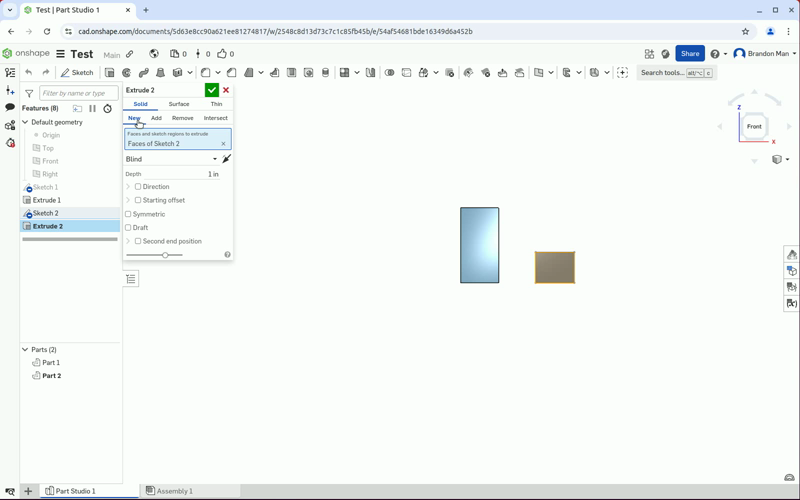
key(tab, 4)
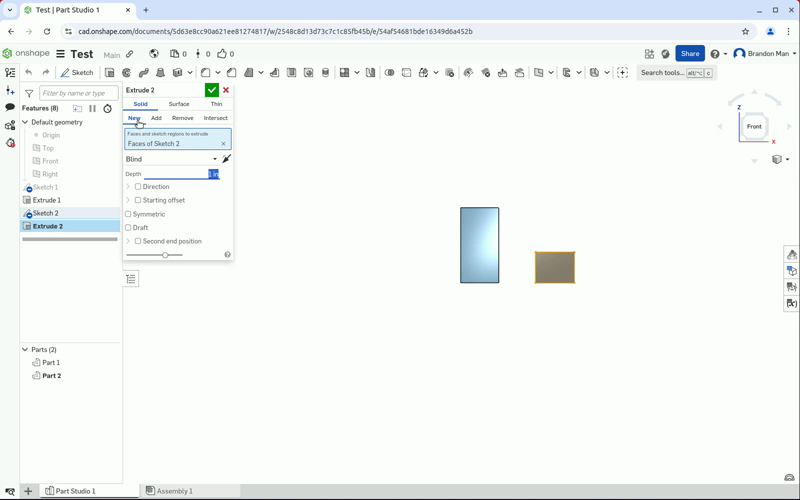
text(-15.405)
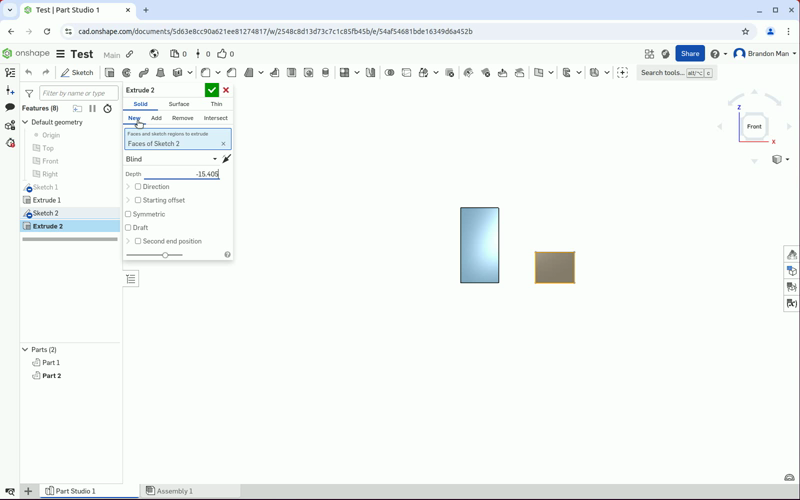
key(enter)
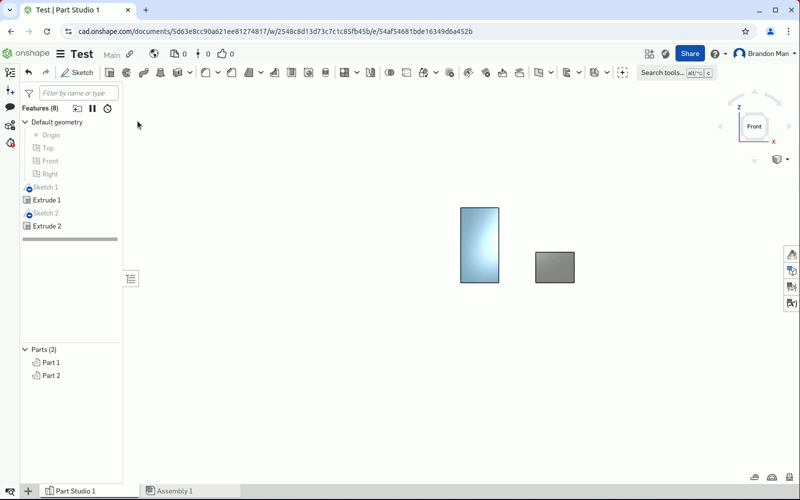
key(shift+h)
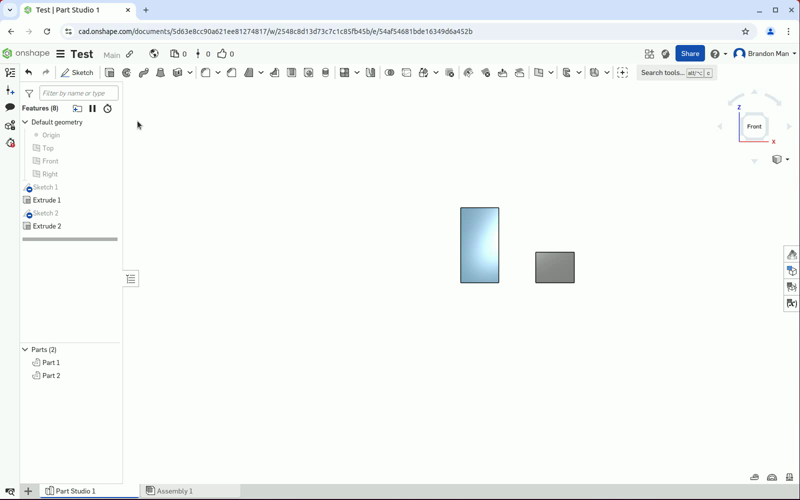
key(shift+h)
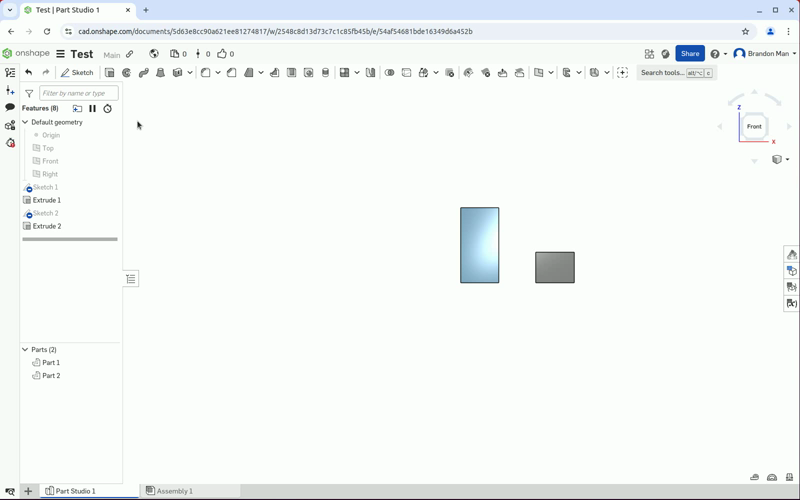
mouse_move(73, 189)
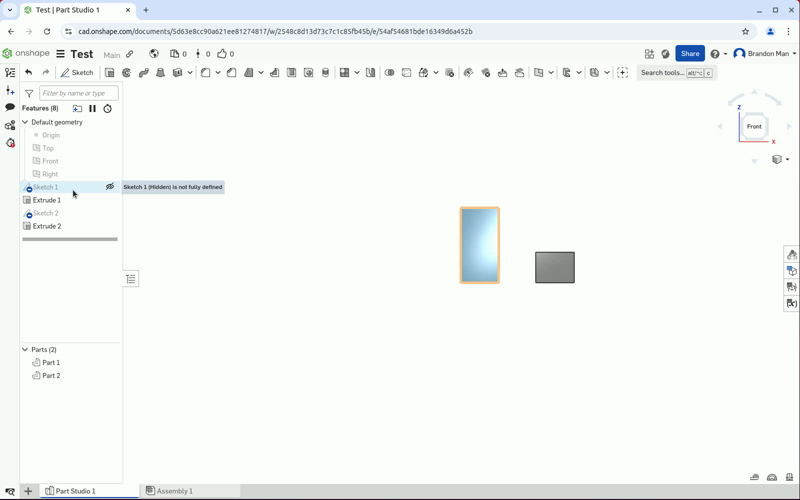
click(73, 189)
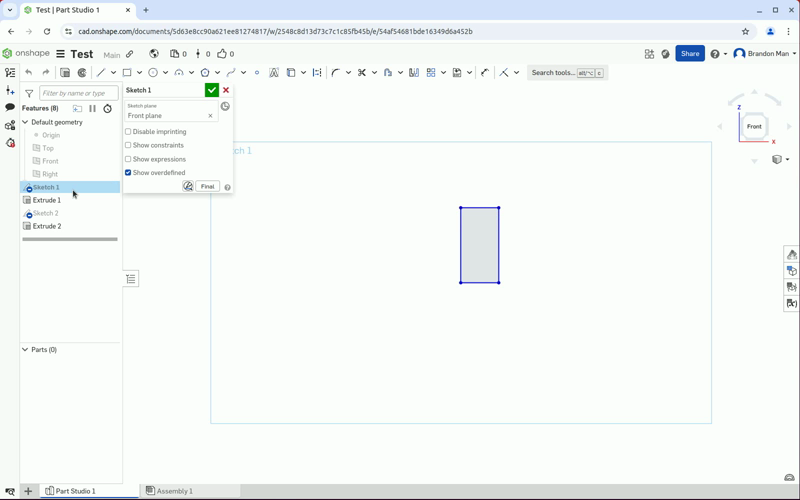
mouse_move(229, 92)
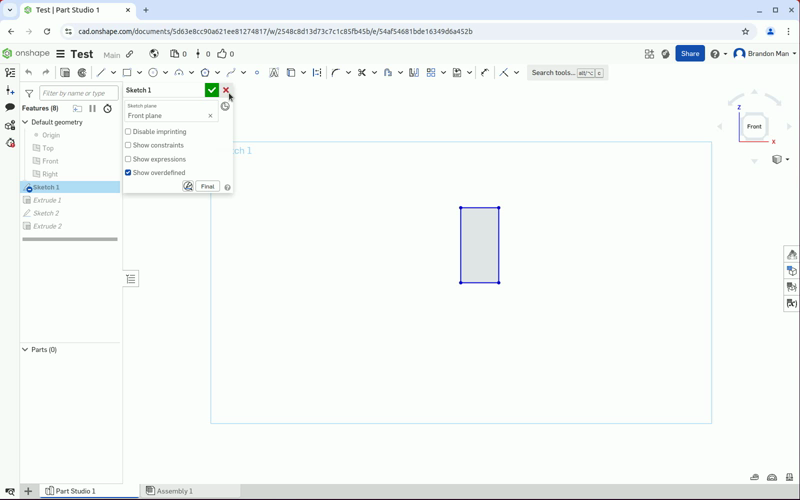
click(229, 92)
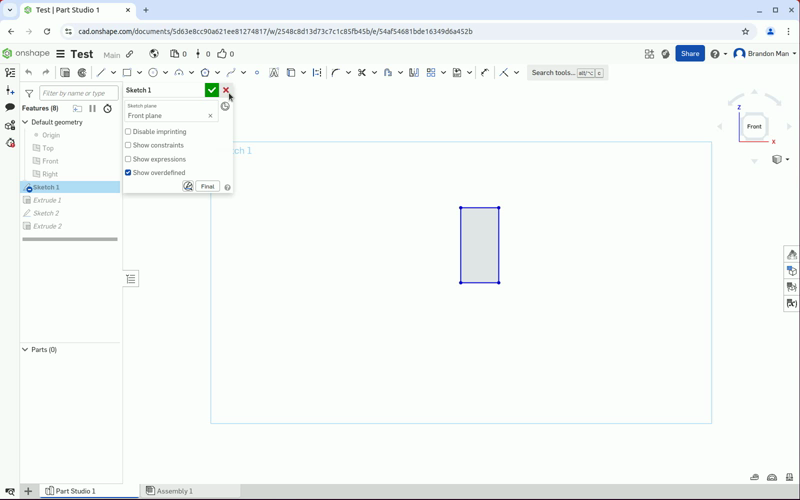
key(shift+s)
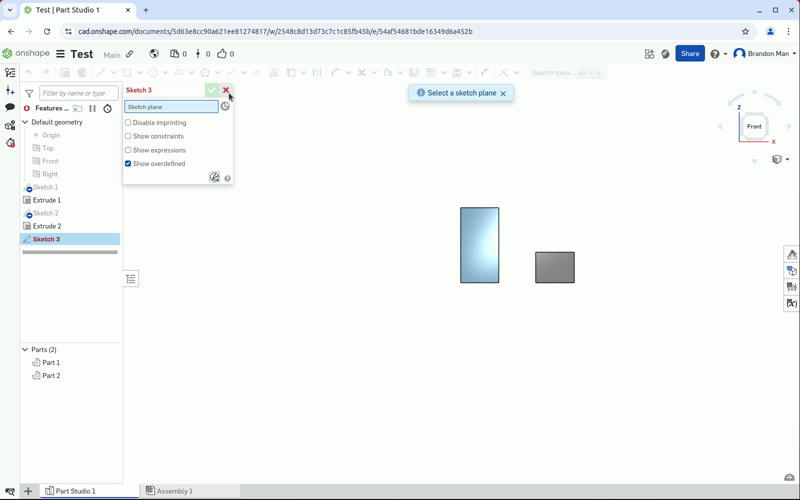
mouse_move(73, 163)
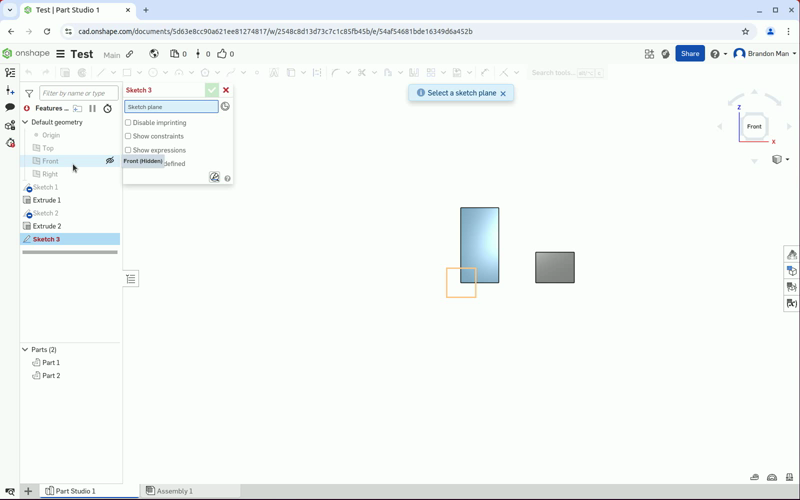
click(73, 163)
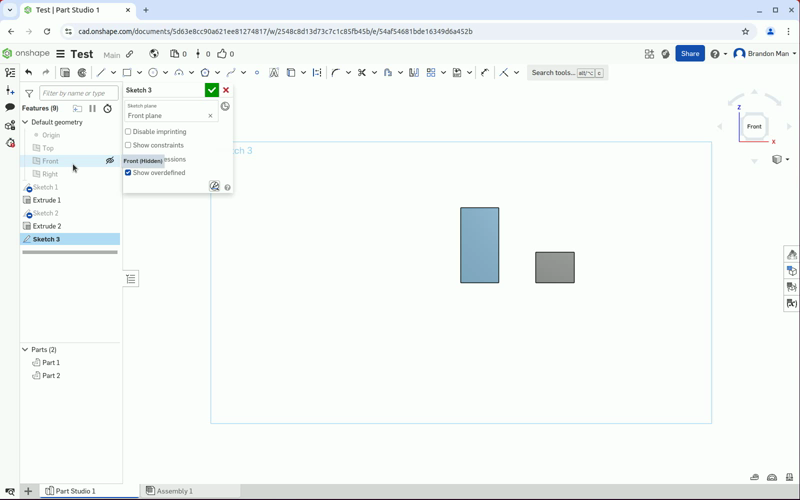
mouse_move(73, 352)
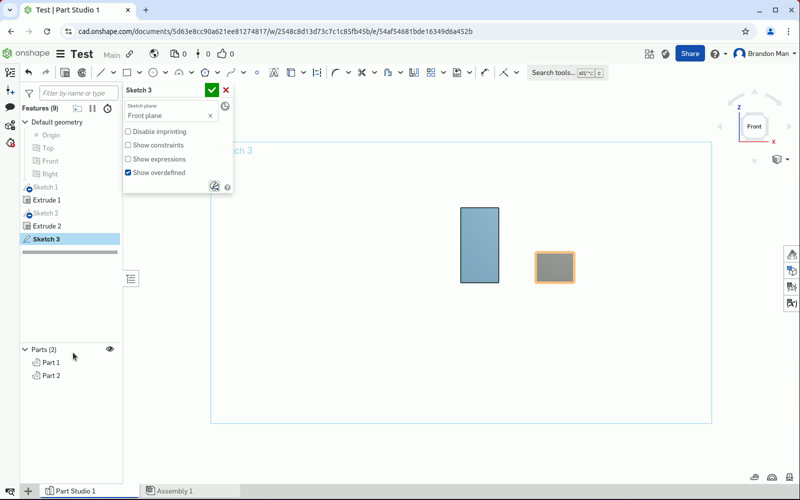
key(y)
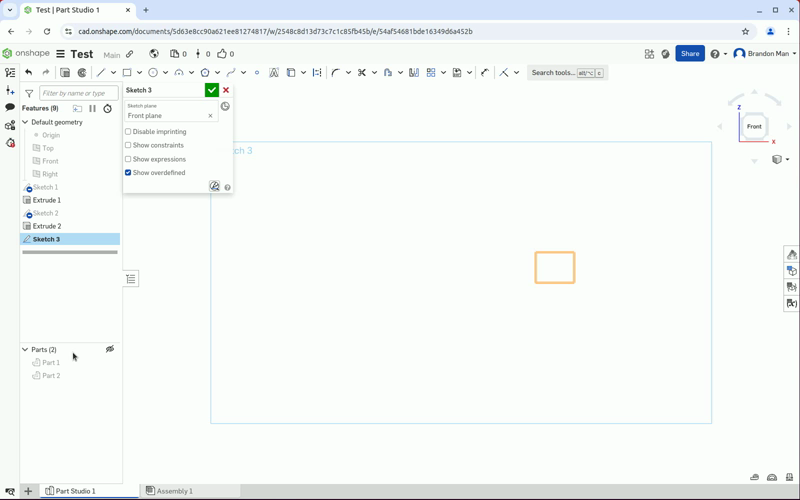
key(l)
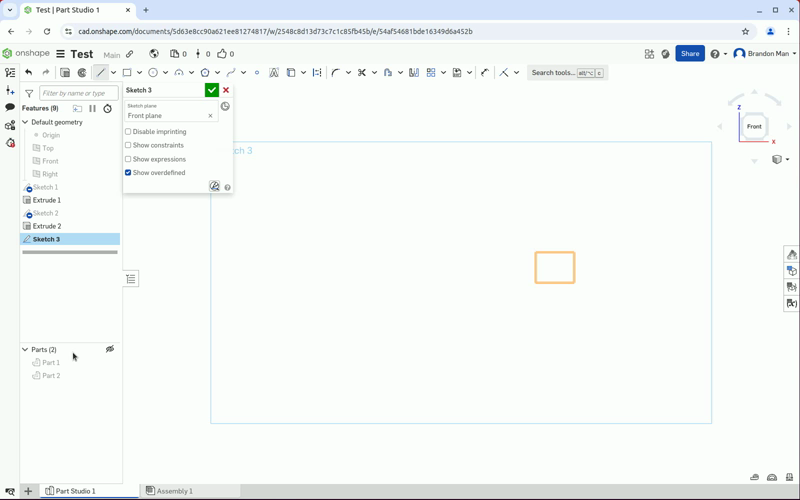
key_down(shift)
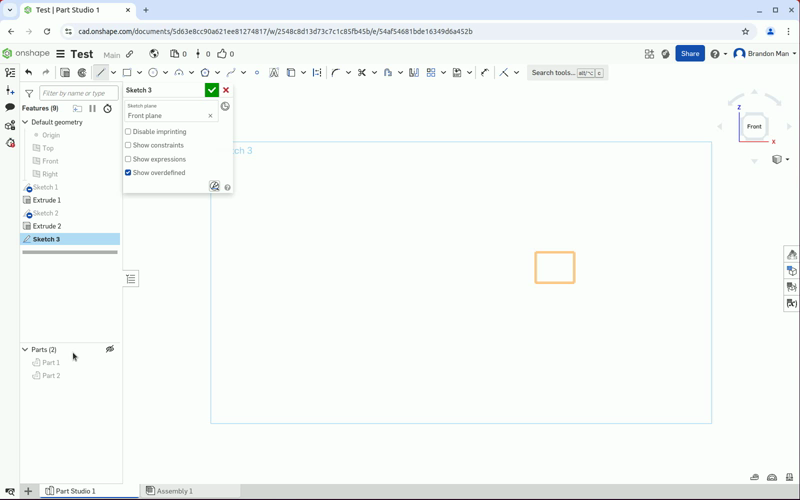
mouse_move(498, 282)
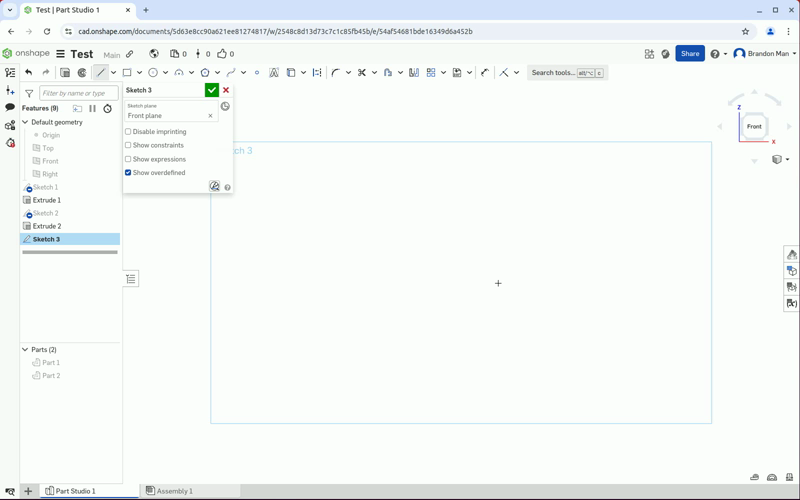
click(498, 282)
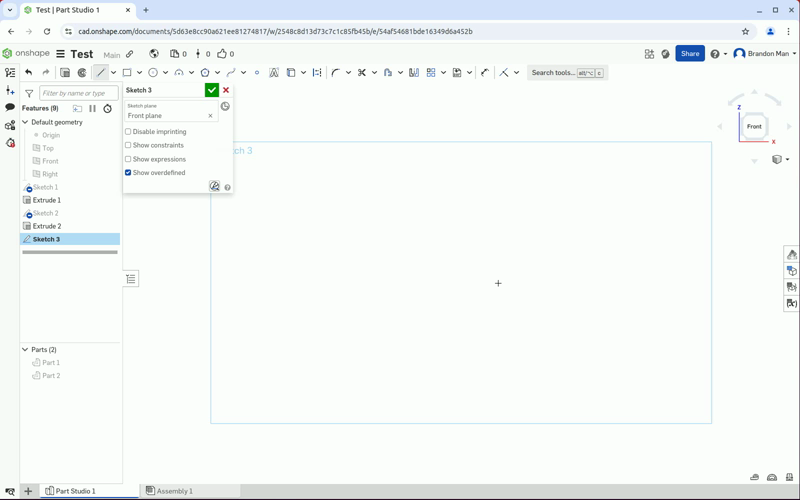
key_up(shift)
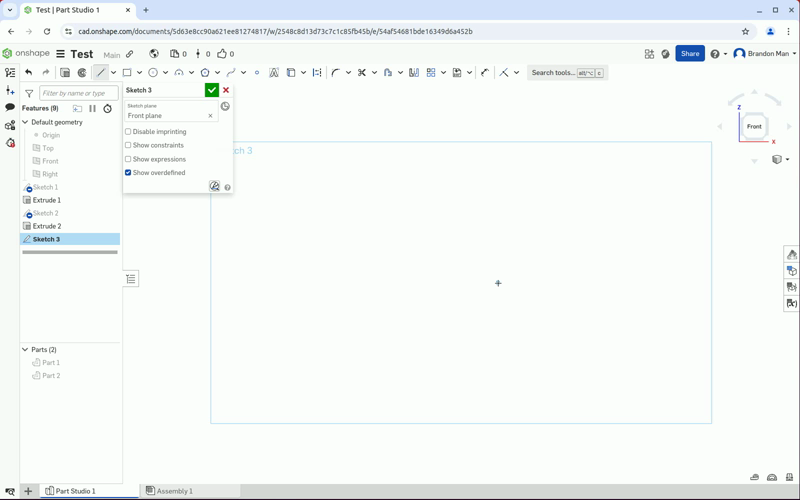
key_down(shift)
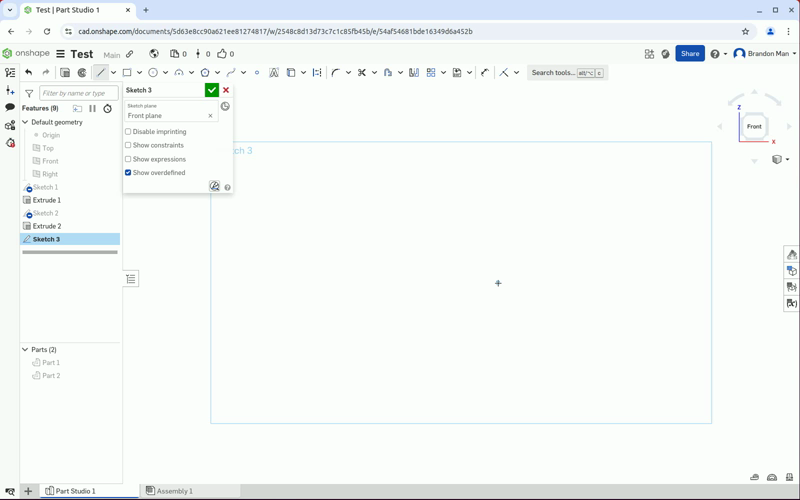
mouse_move(528, 282)
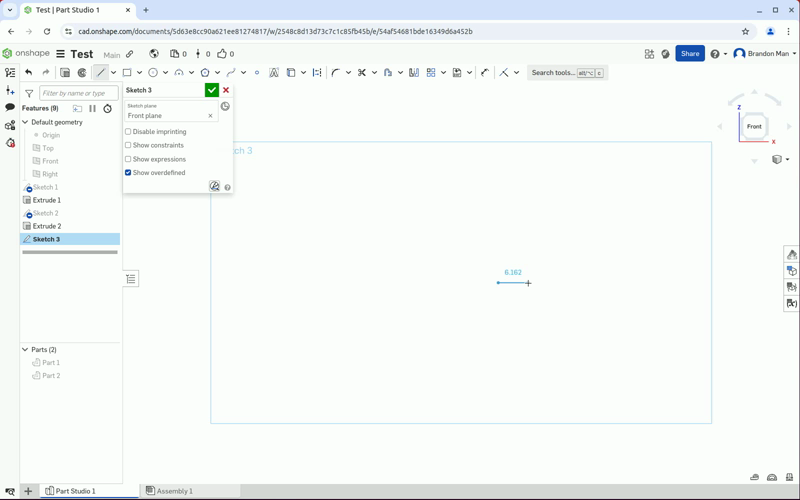
mouse_move(536, 282)
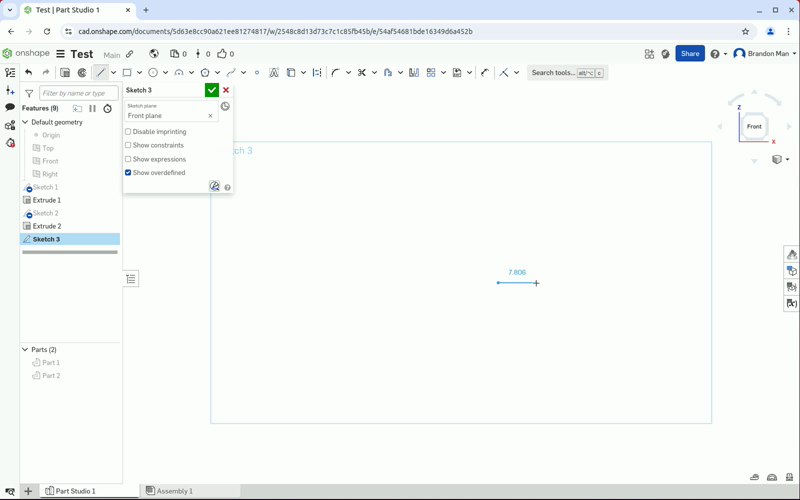
click(536, 282)
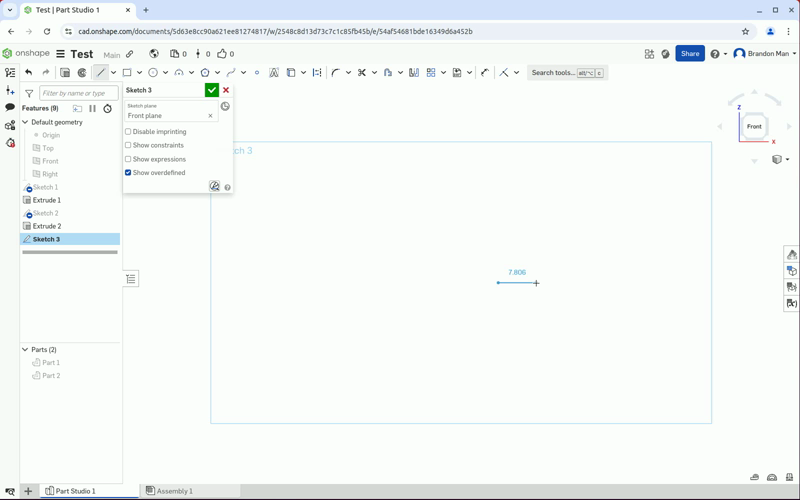
key_up(shift)
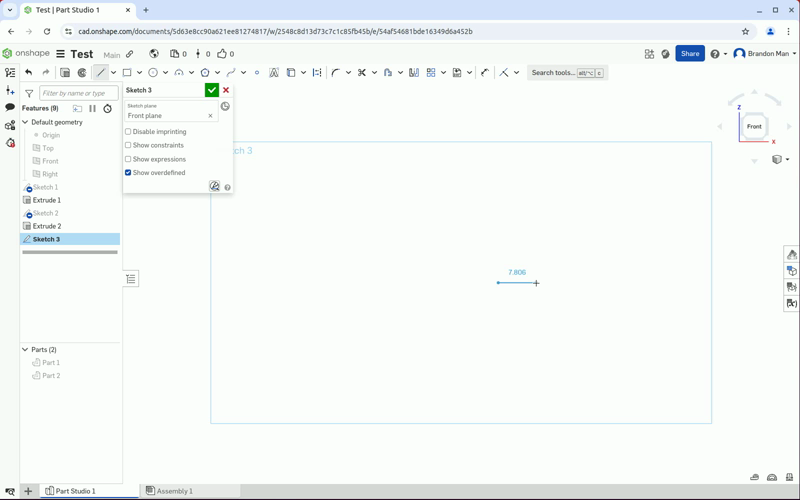
key_down(shift)
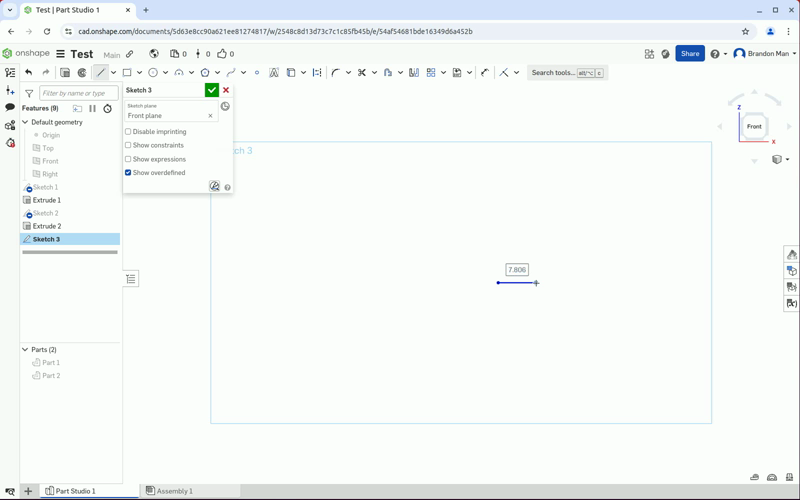
mouse_move(566, 282)
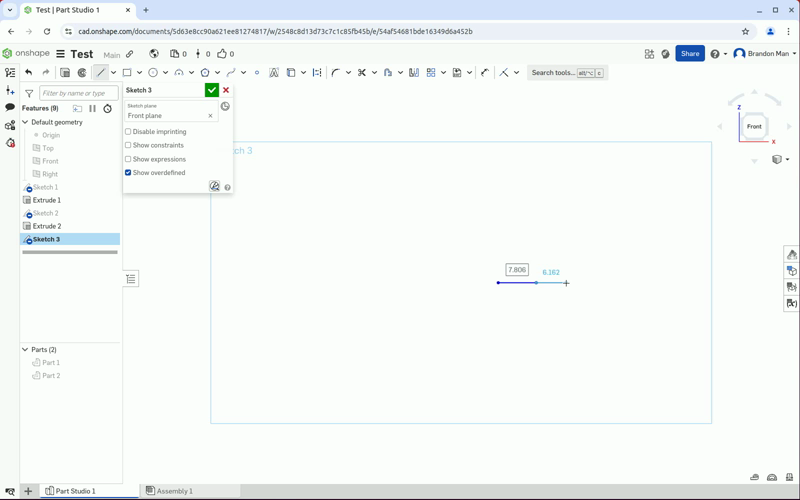
mouse_move(536, 252)
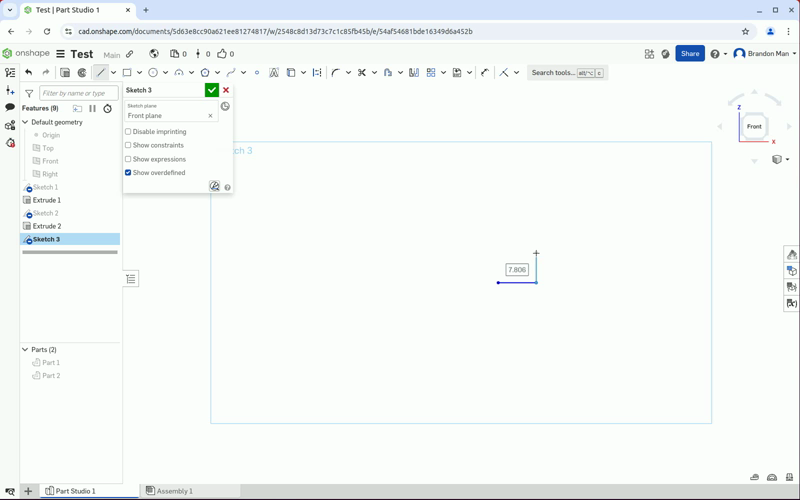
click(536, 252)
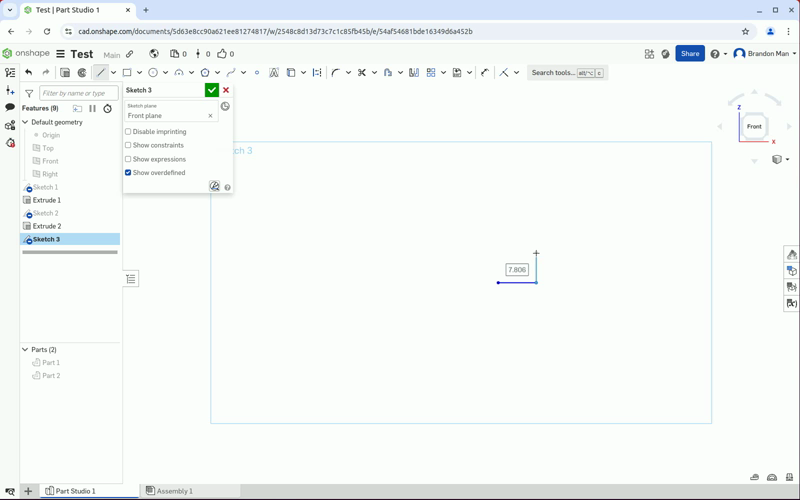
key_up(shift)
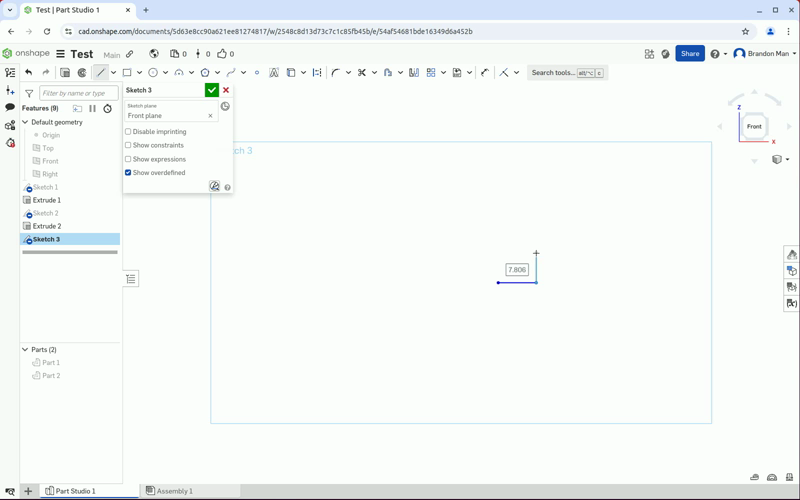
key_down(shift)
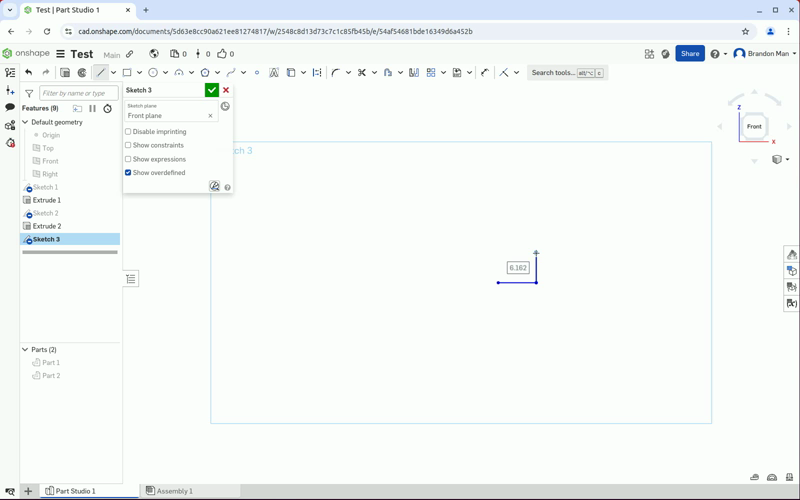
mouse_move(566, 252)
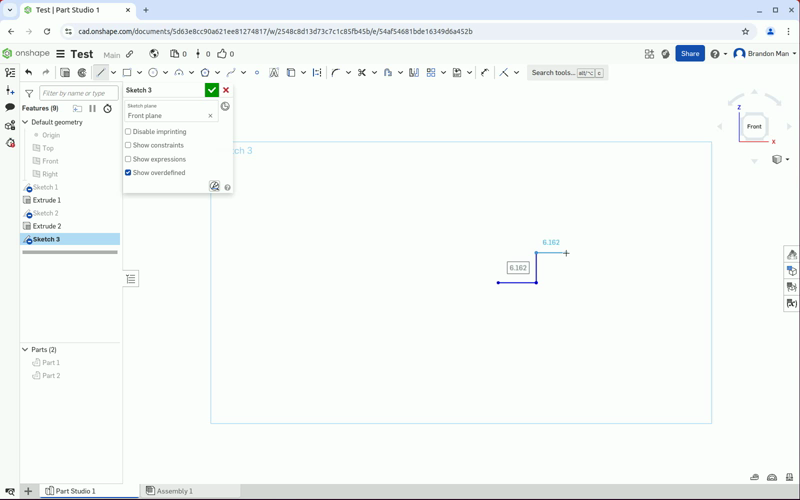
mouse_move(573, 252)
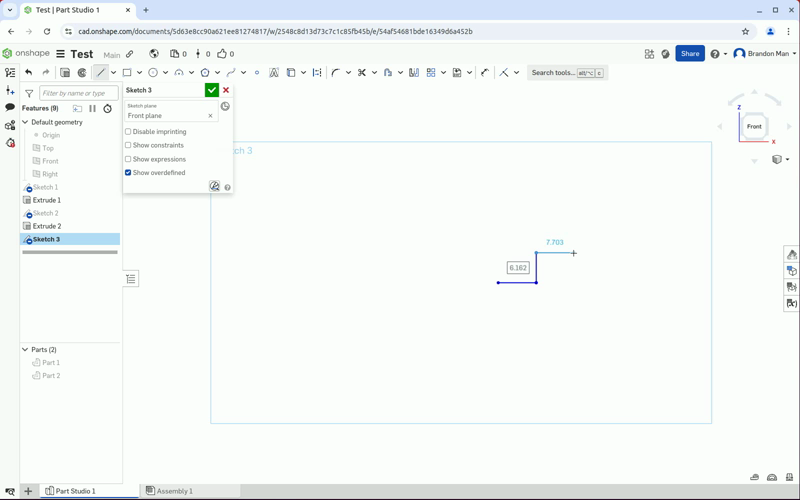
click(573, 252)
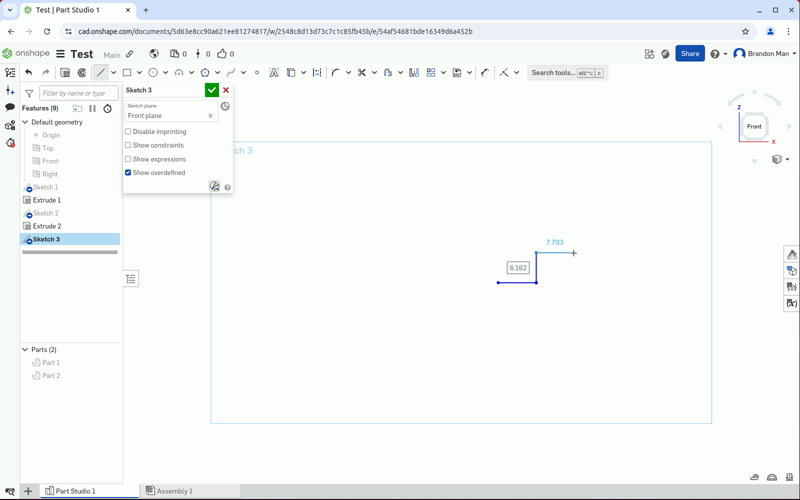
key_up(shift)
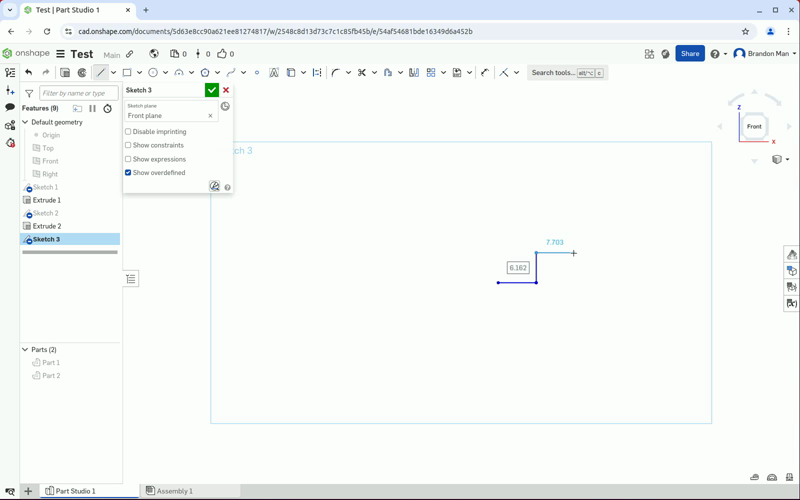
key_down(shift)
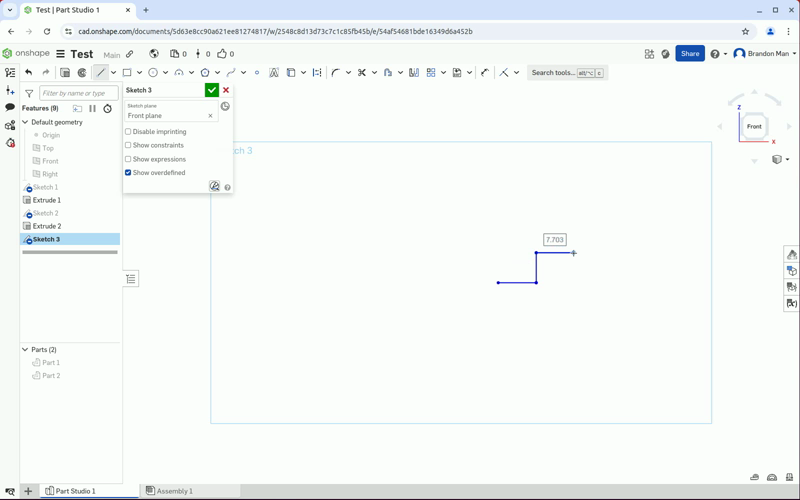
mouse_move(589, 252)
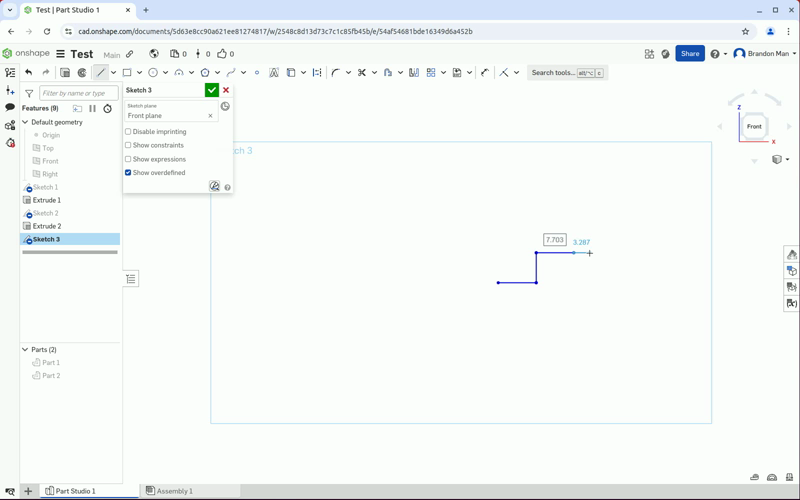
mouse_move(573, 207)
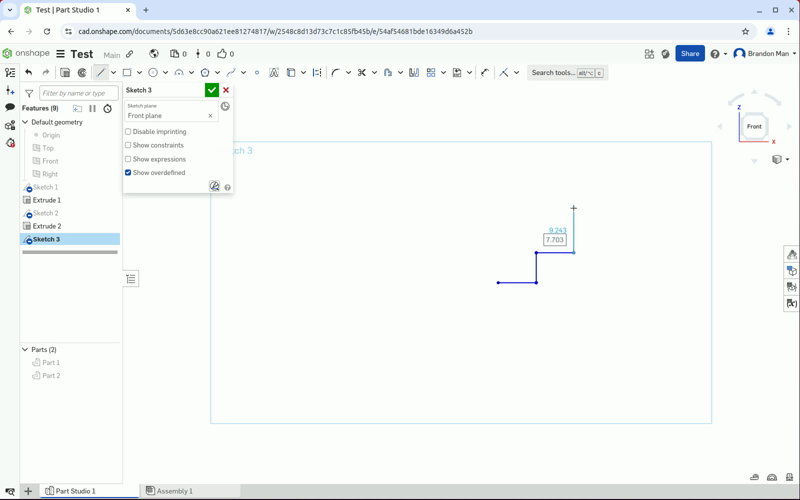
click(573, 207)
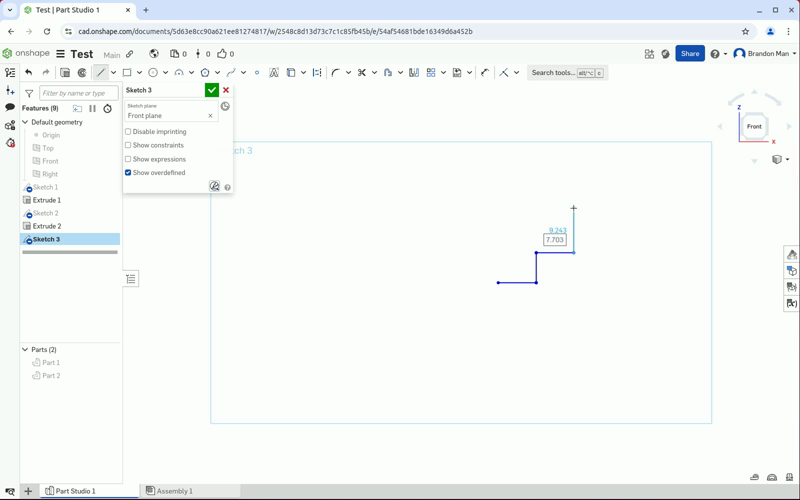
key_up(shift)
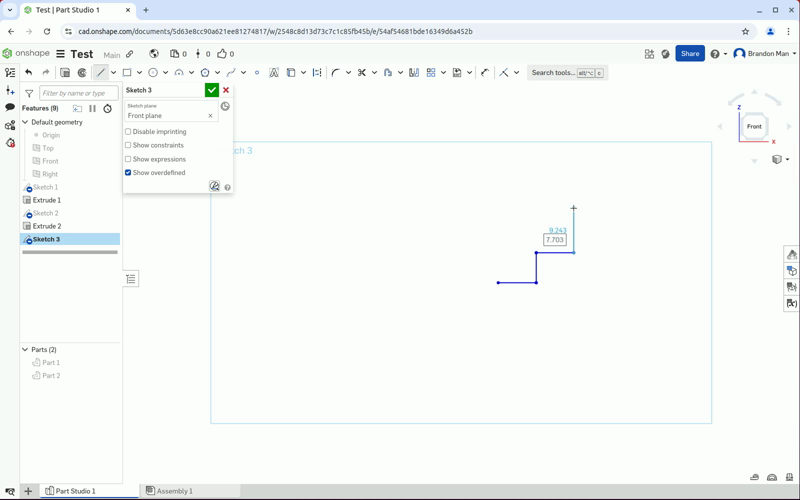
key_down(shift)
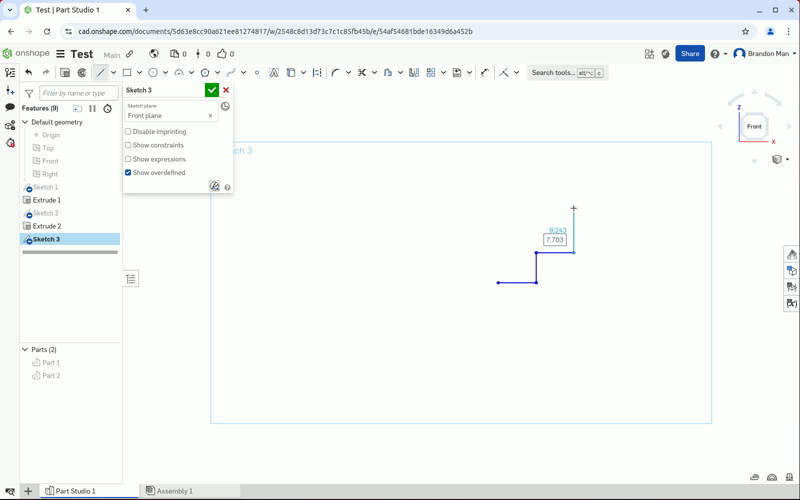
mouse_move(498, 207)
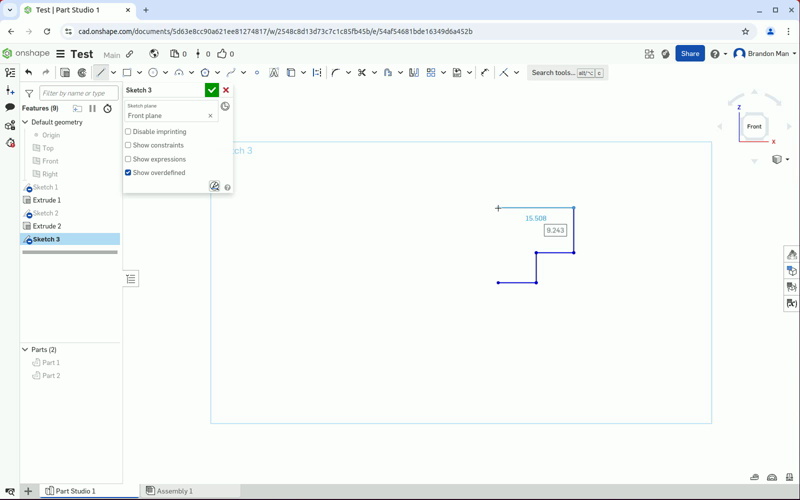
click(498, 207)
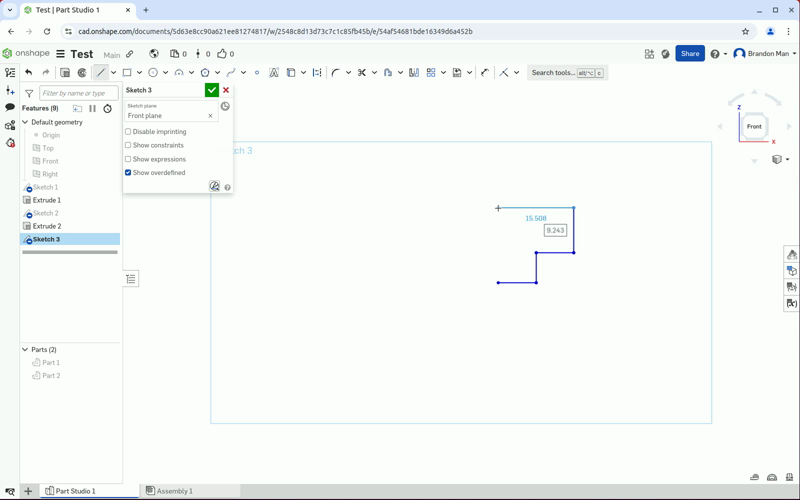
key_up(shift)
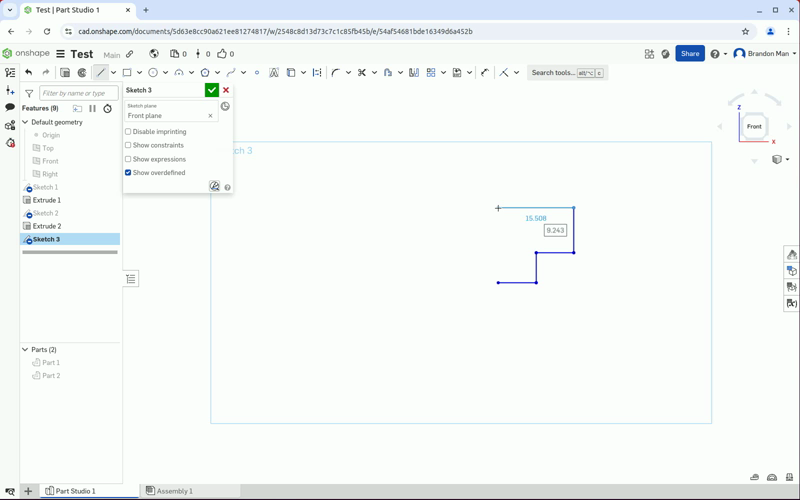
key_down(shift)
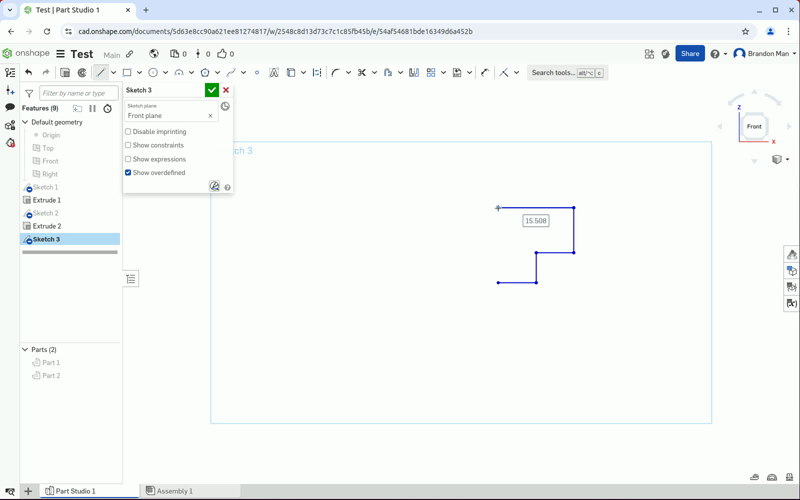
mouse_move(498, 282)
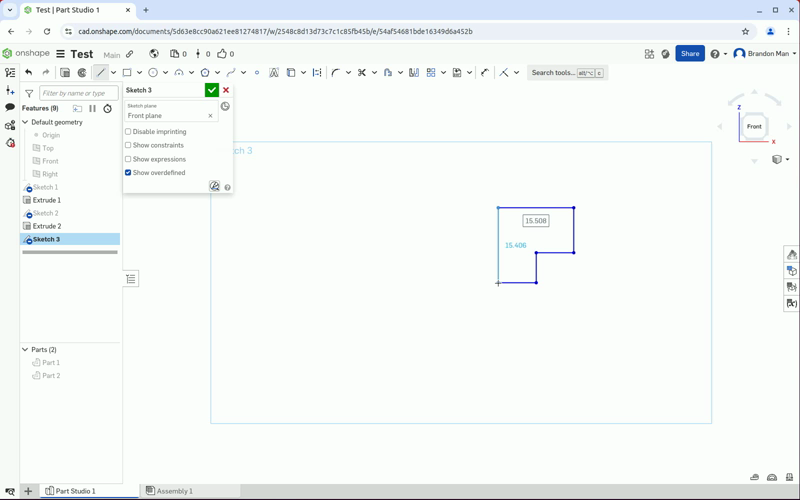
key_up(shift)
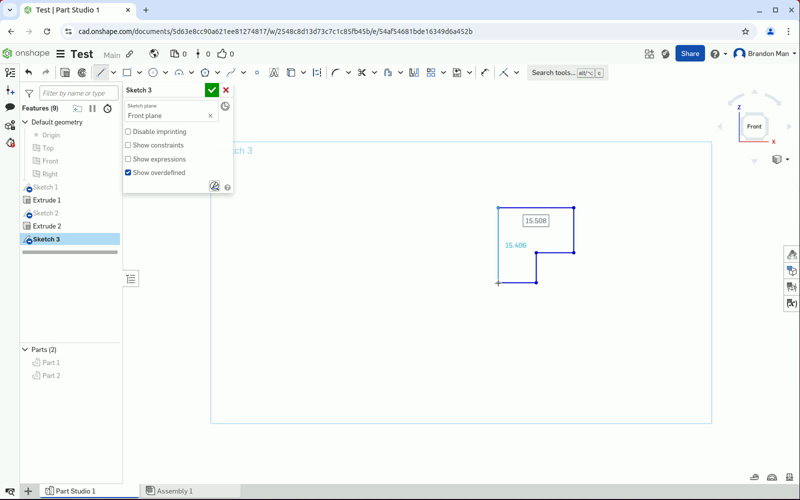
click(498, 282)
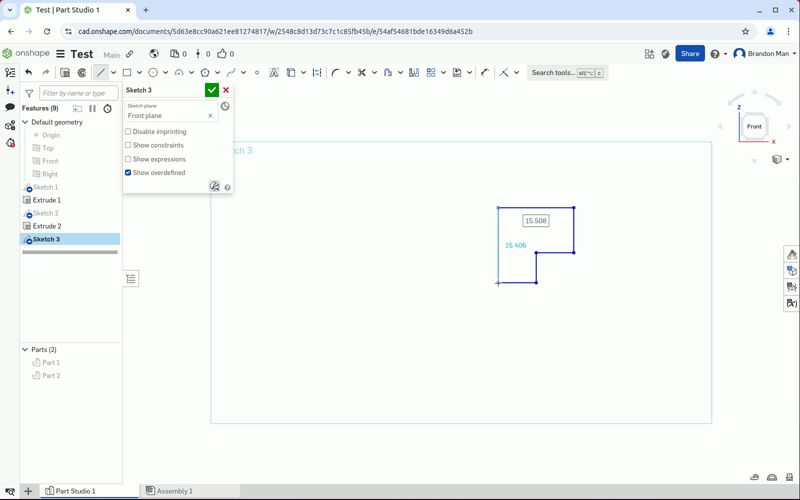
key(esc)
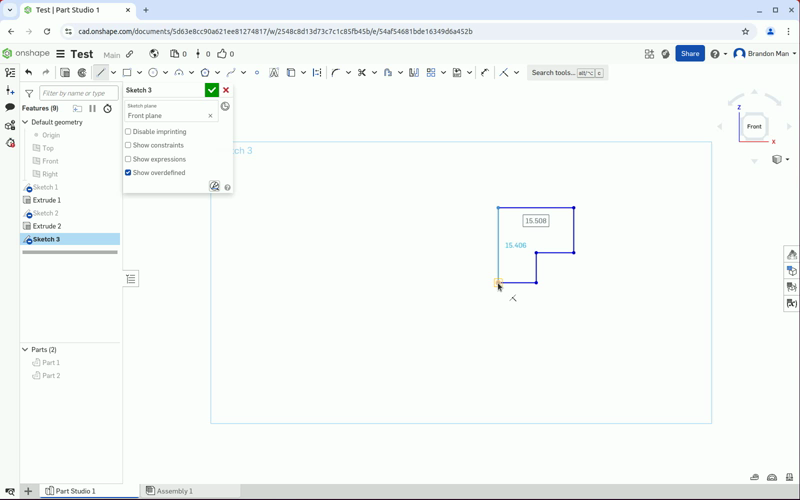
mouse_move(505, 252)
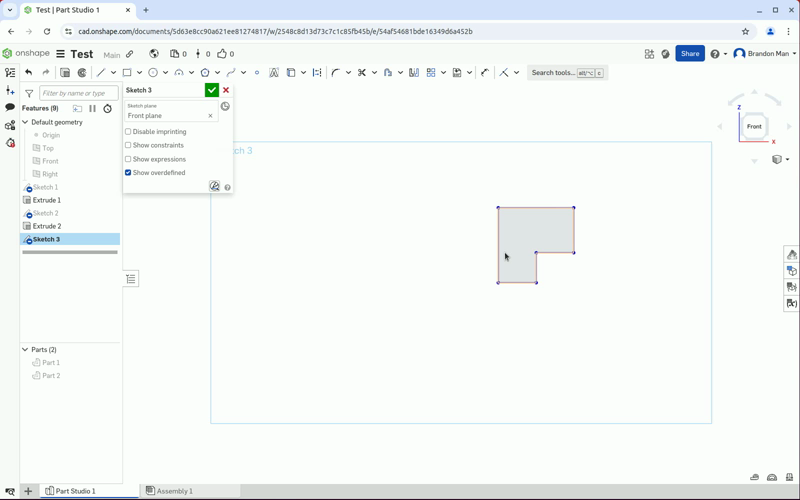
click(505, 252)
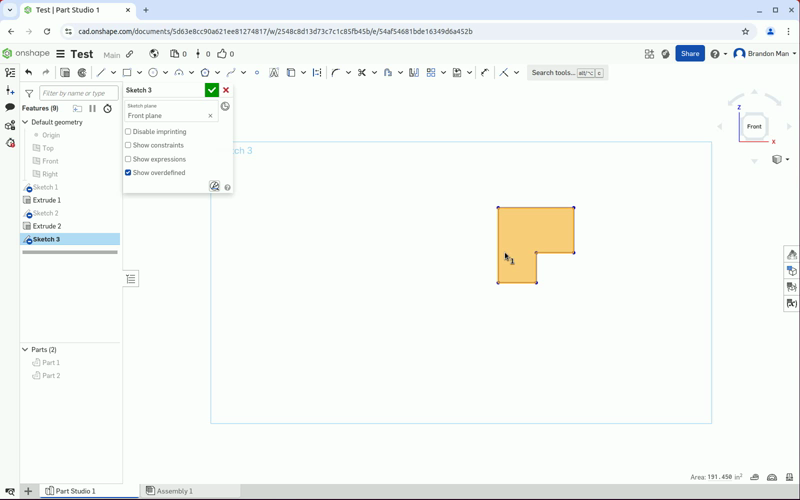
mouse_move(73, 352)
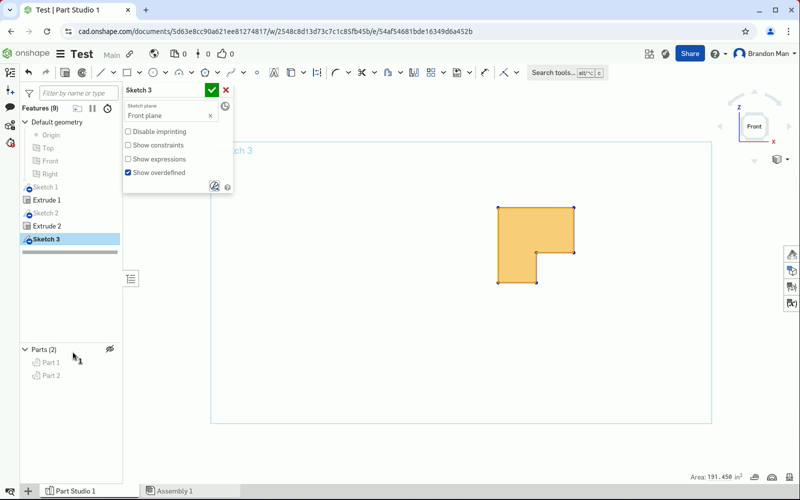
key(shift+y)
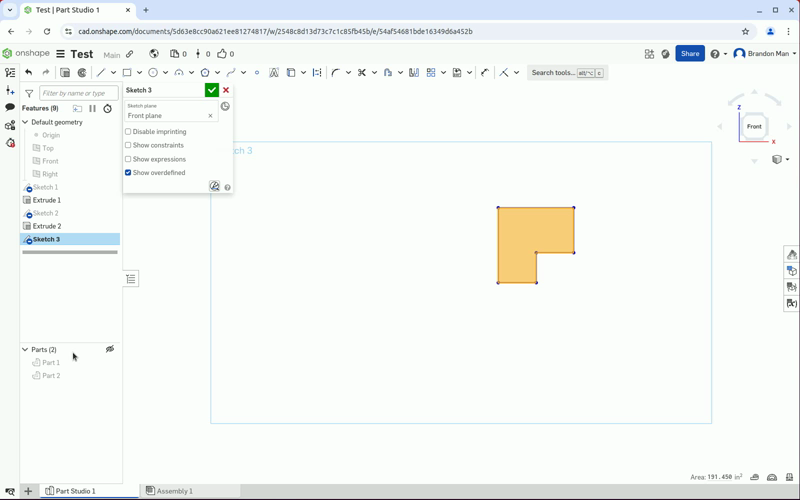
key(shift+e)
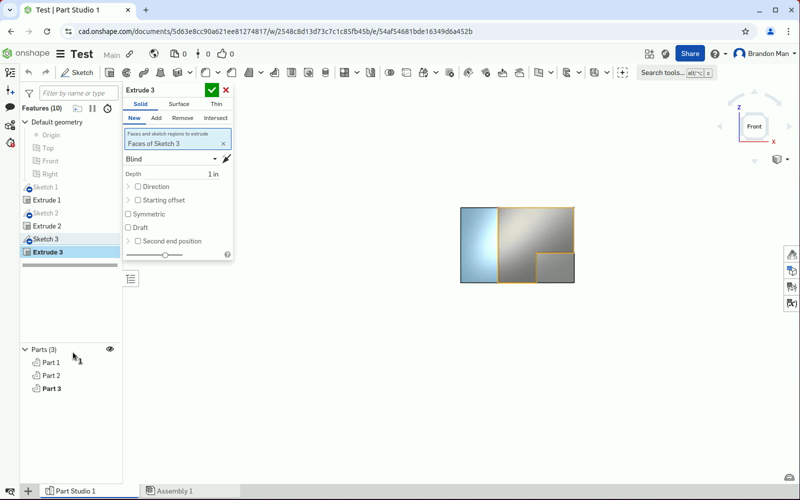
mouse_move(143, 106)
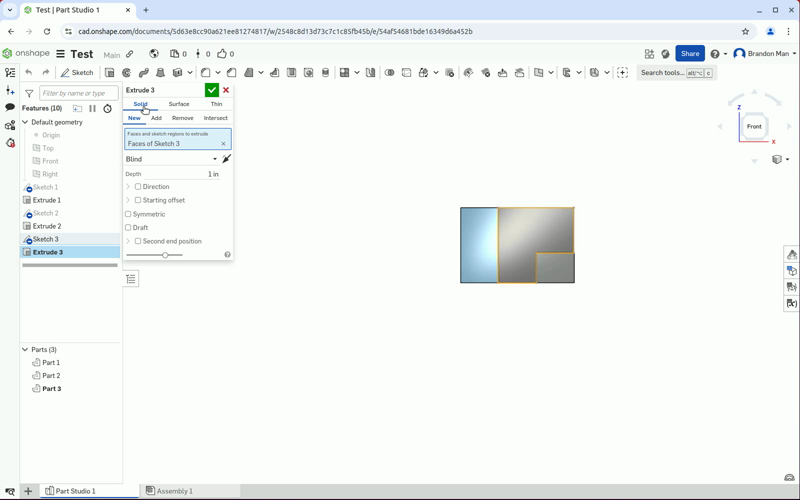
click(143, 106)
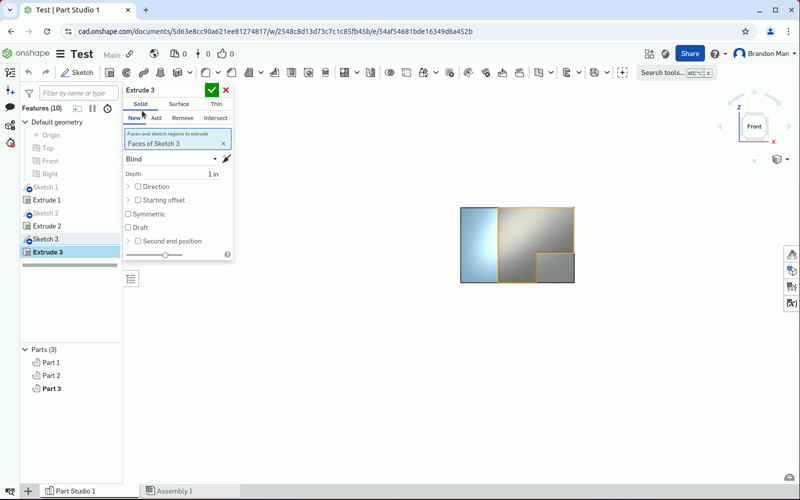
mouse_move(137, 120)
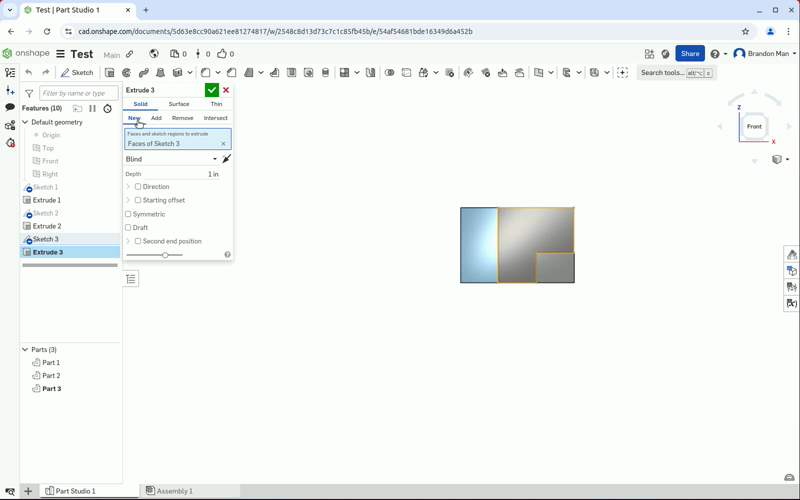
click(137, 120)
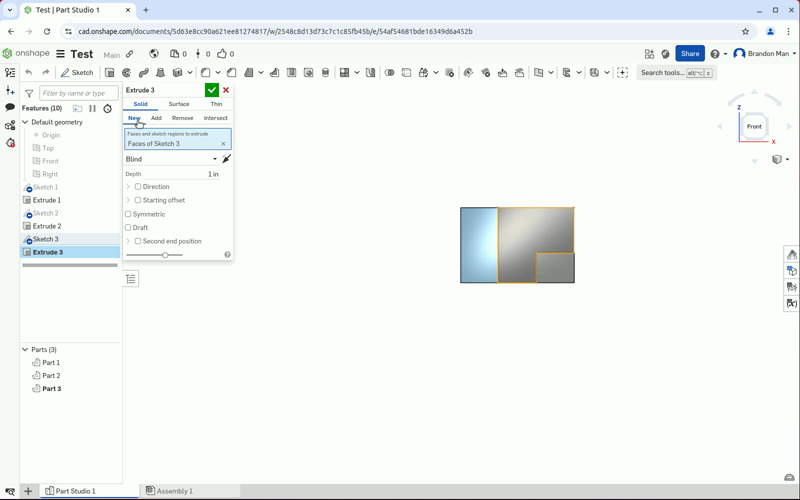
key(tab, 4)
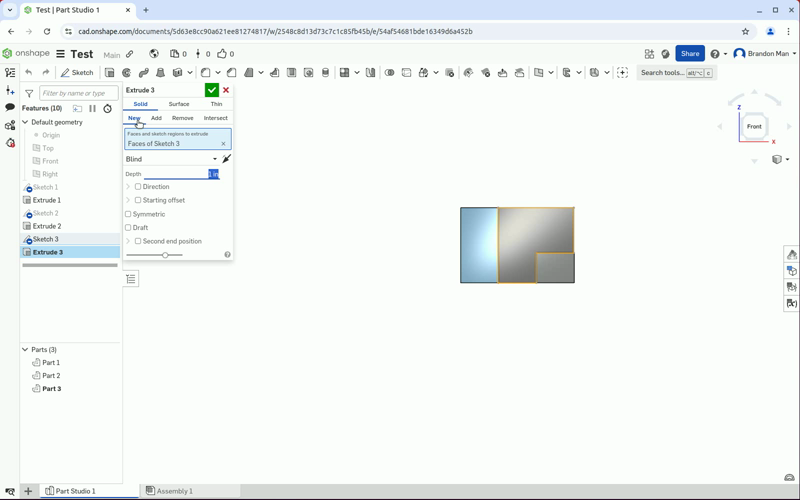
text(-15.405)
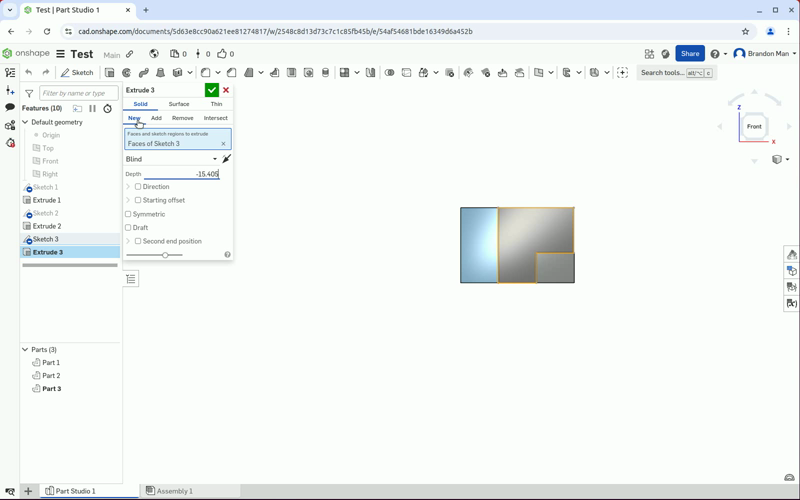
key(enter)
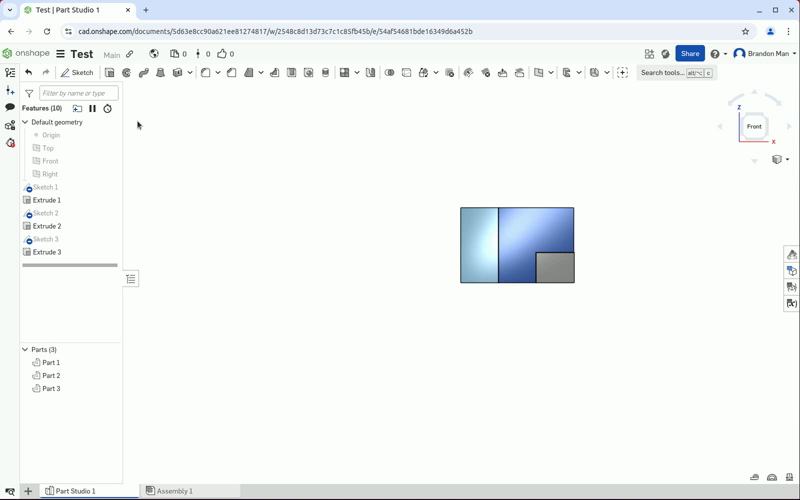
key(shift+h)
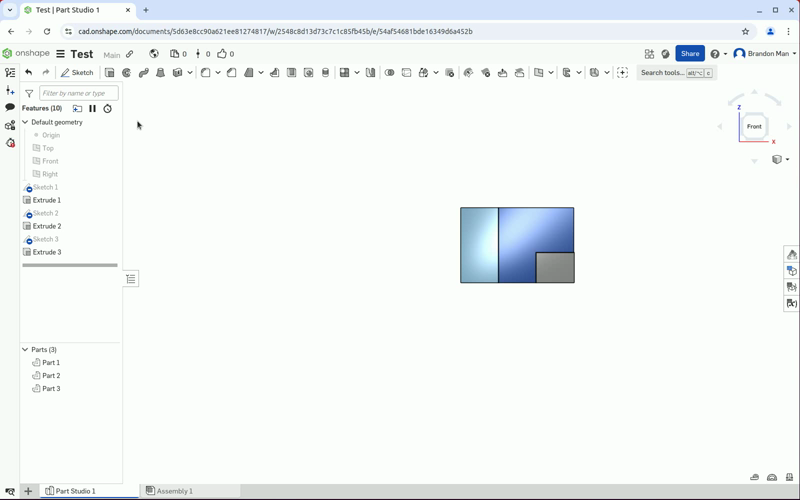
key(shift+h)
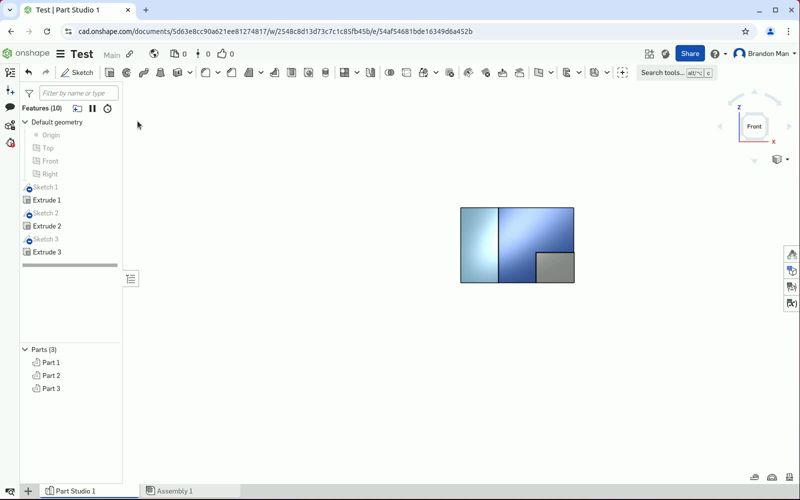
mouse_move(73, 189)
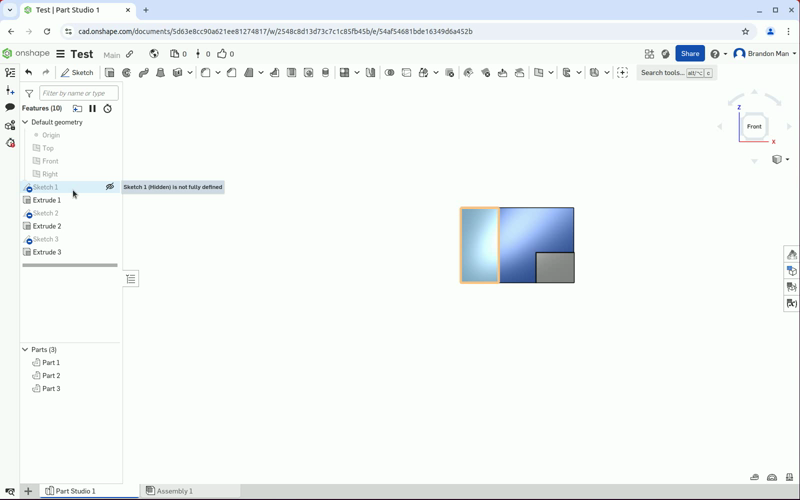
click(73, 189)
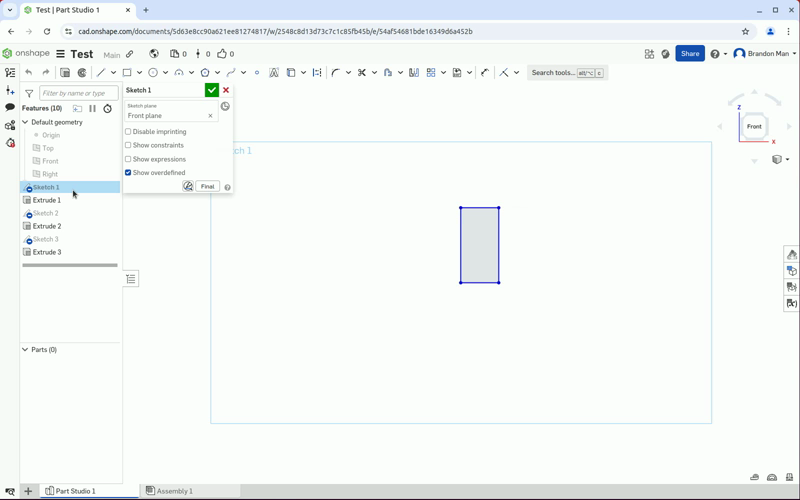
mouse_move(229, 92)
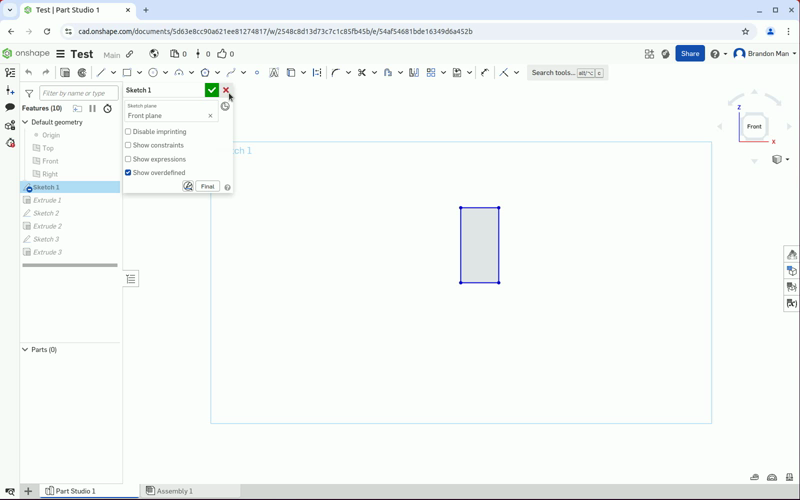
click(229, 92)
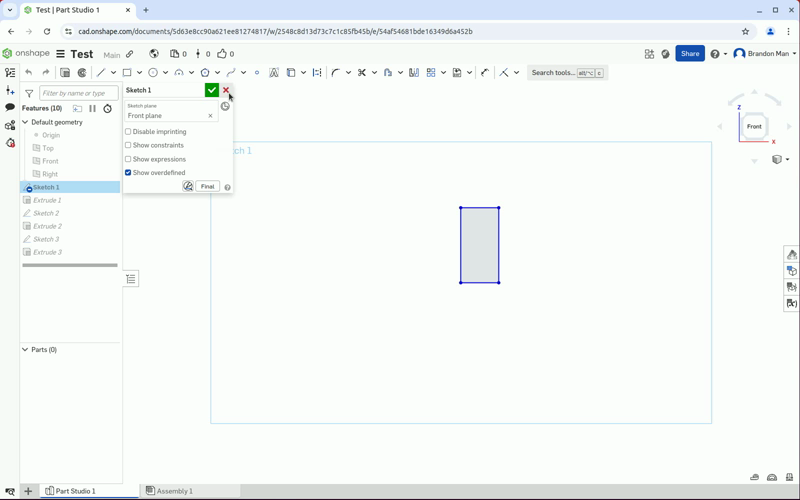
mouse_move(73, 352)
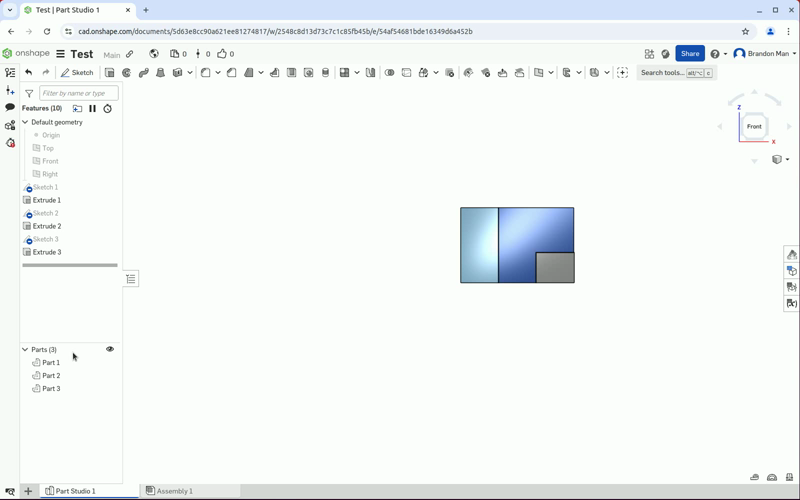
key(y)
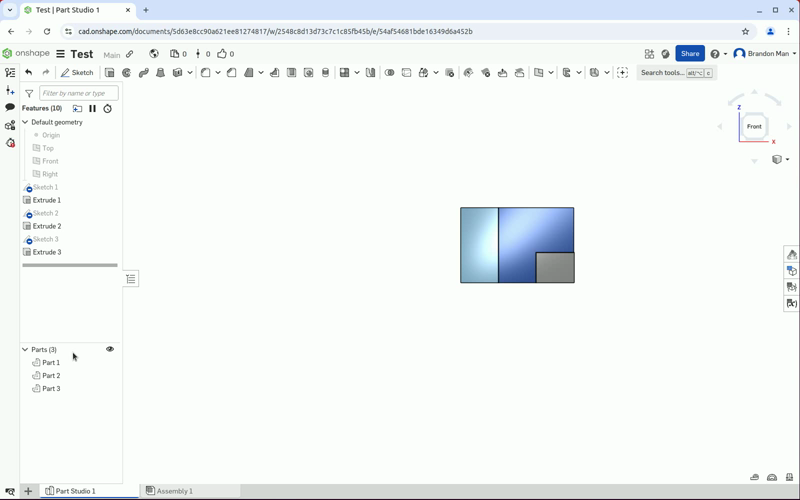
key(shift+p)
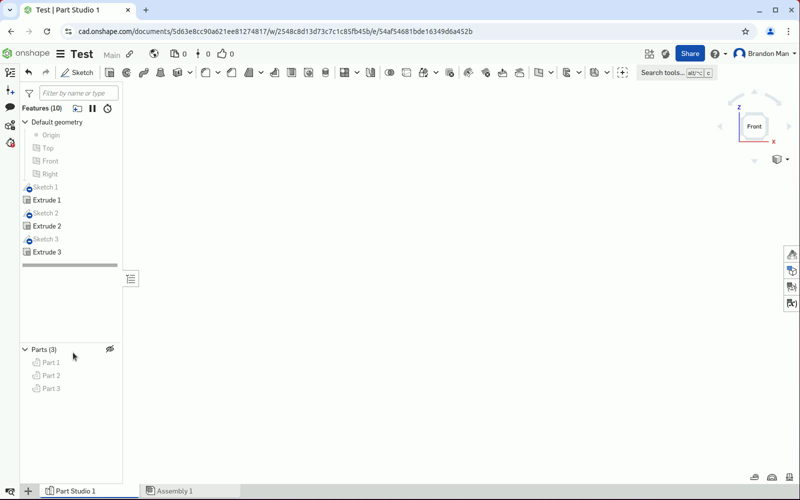
key(space)
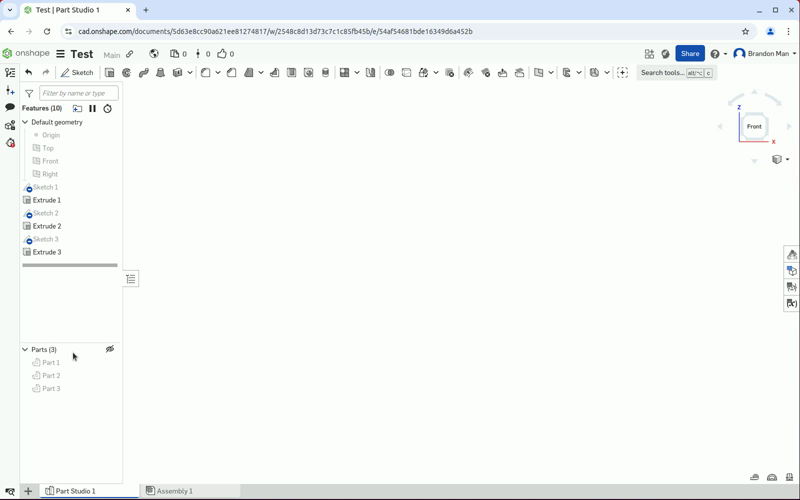
key_down(shift)
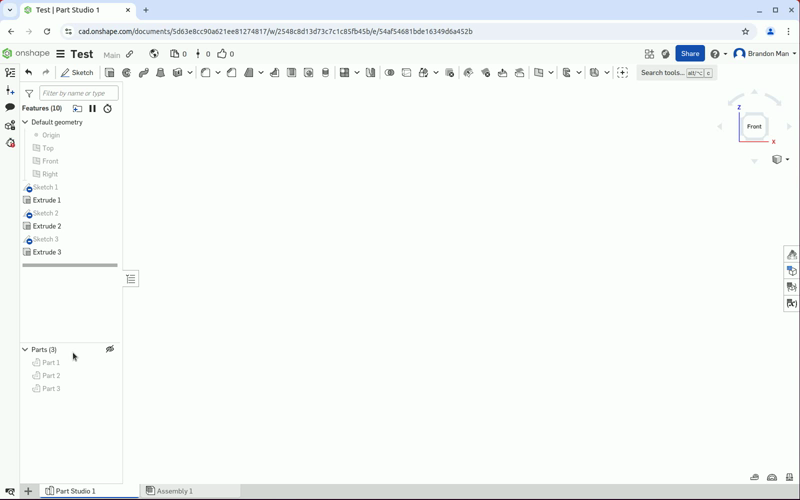
key(down)
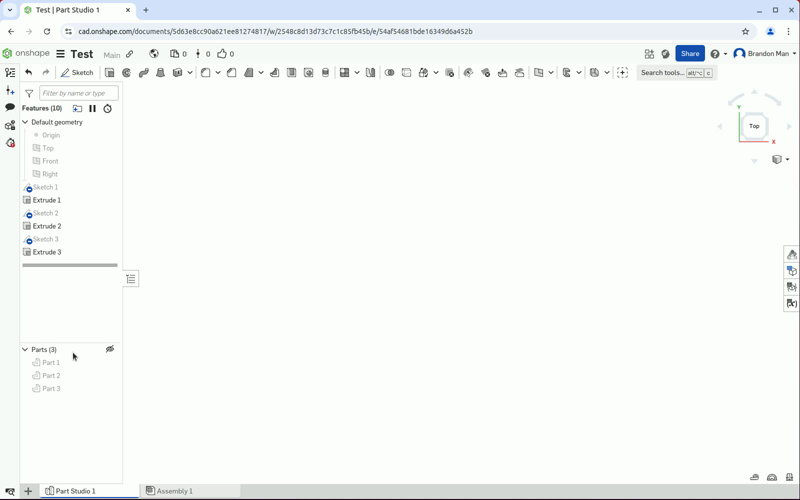
key_up(shift)
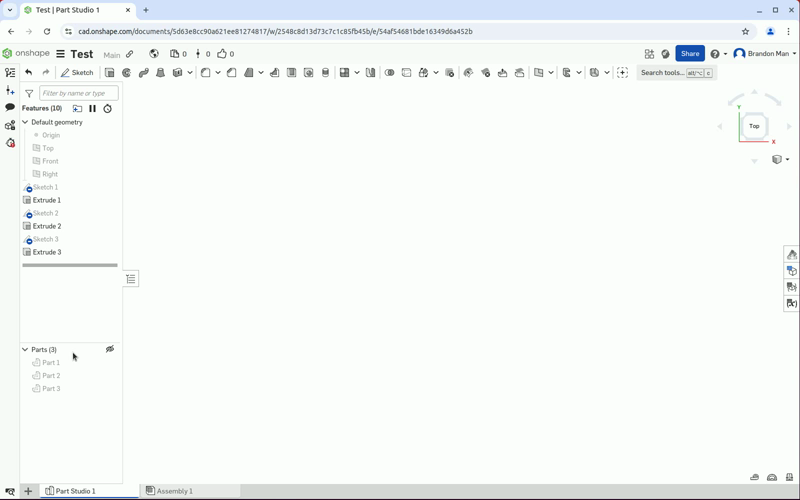
mouse_move(73, 352)
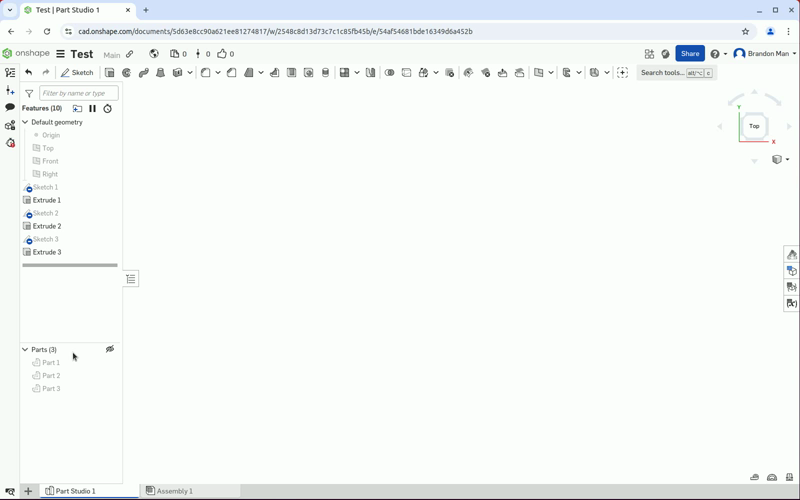
key(shift+y)
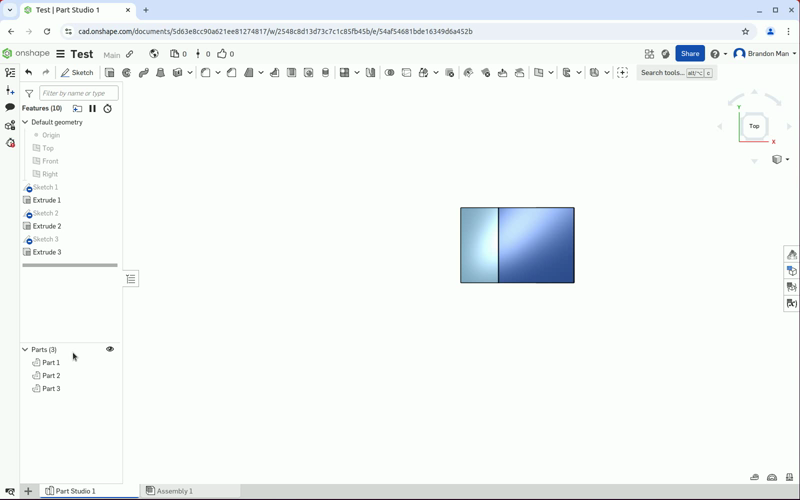
mouse_move(541, 75)
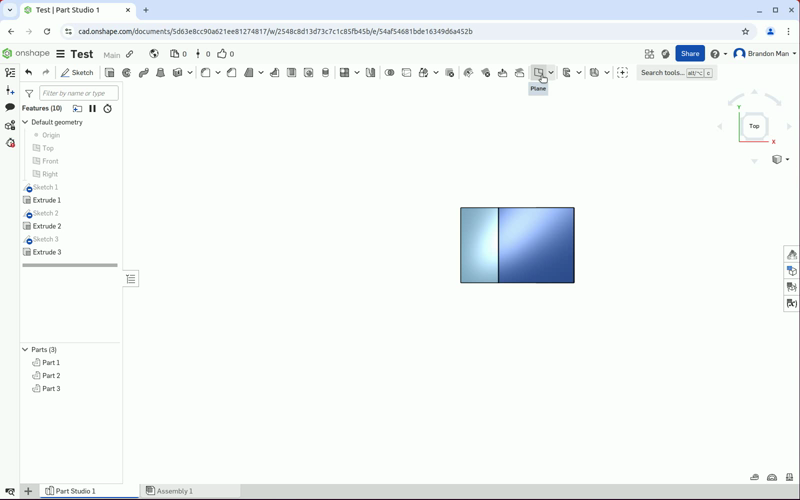
click(541, 75)
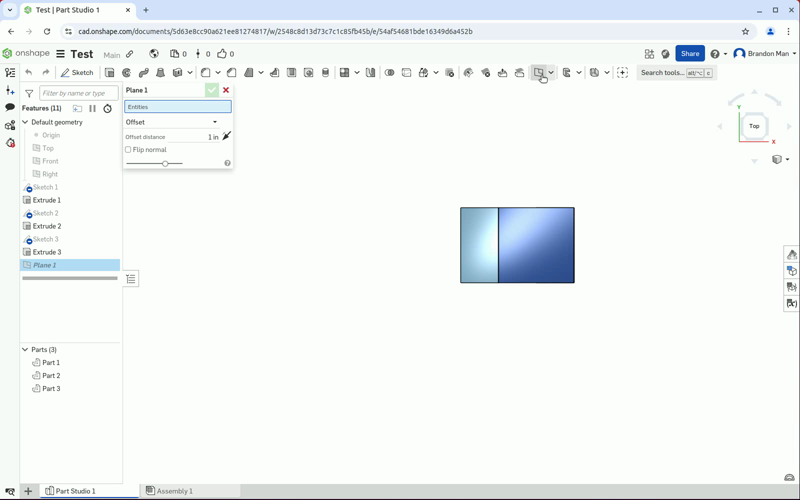
mouse_move(73, 150)
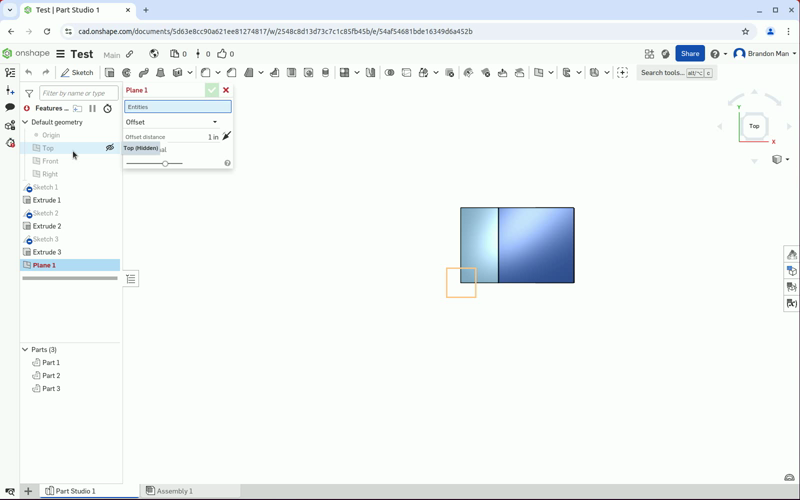
click(73, 150)
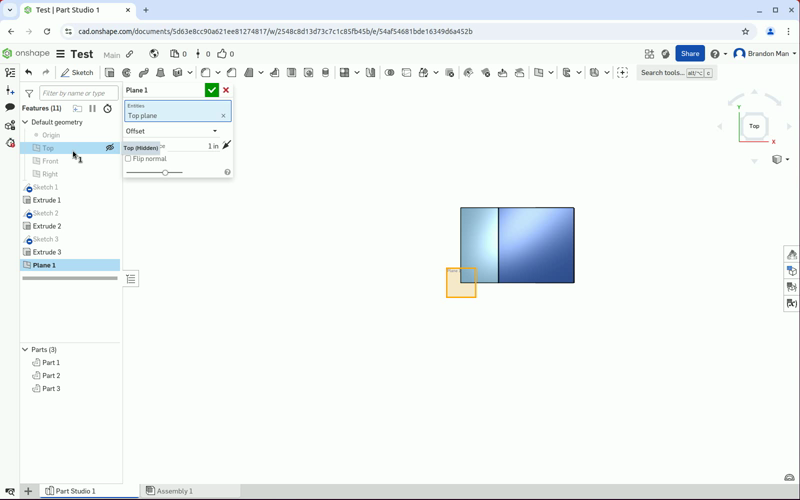
key(tab, 2)
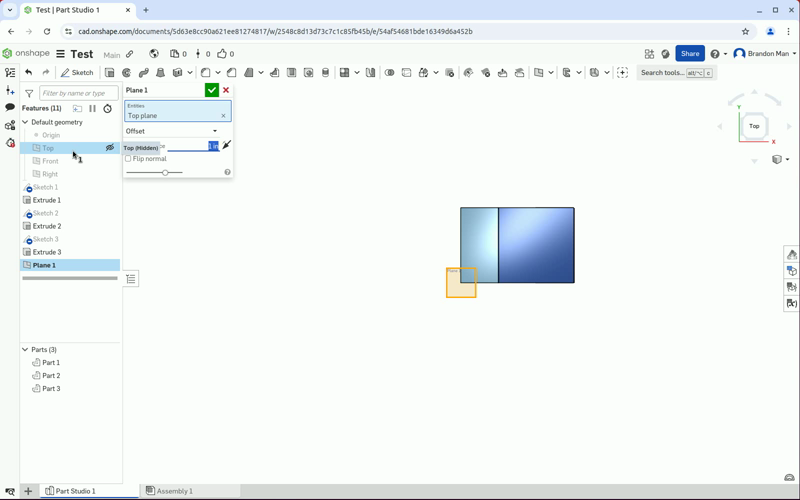
text(15.405)
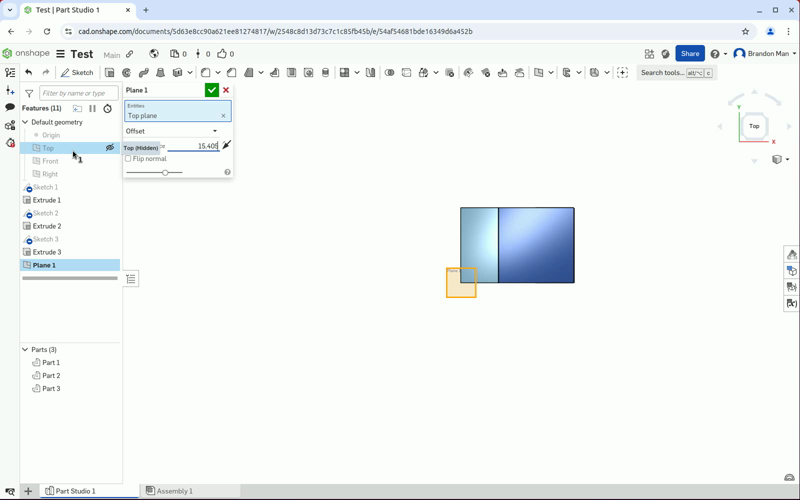
key(enter, 2)
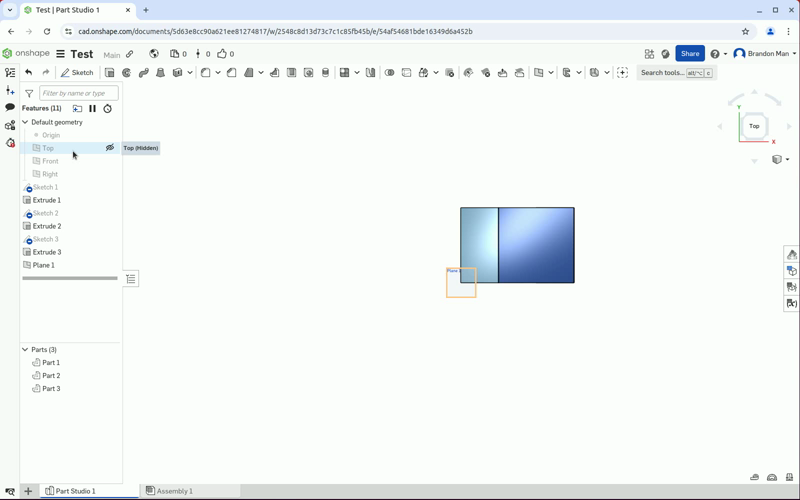
key(shift+s)
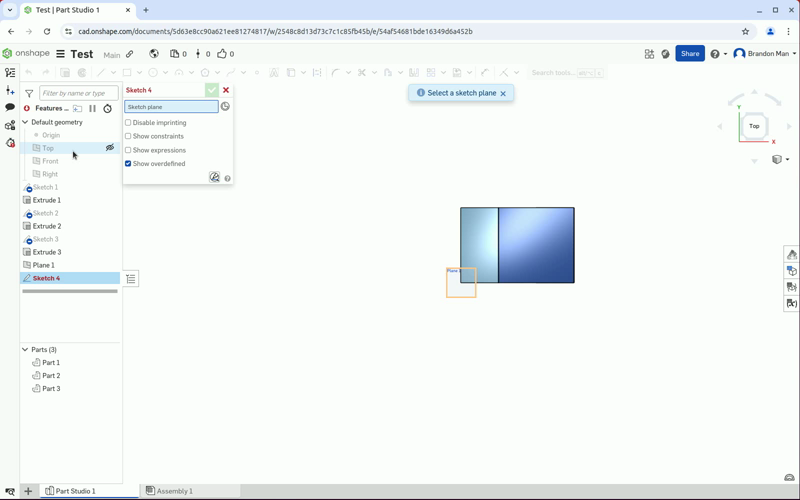
mouse_move(73, 267)
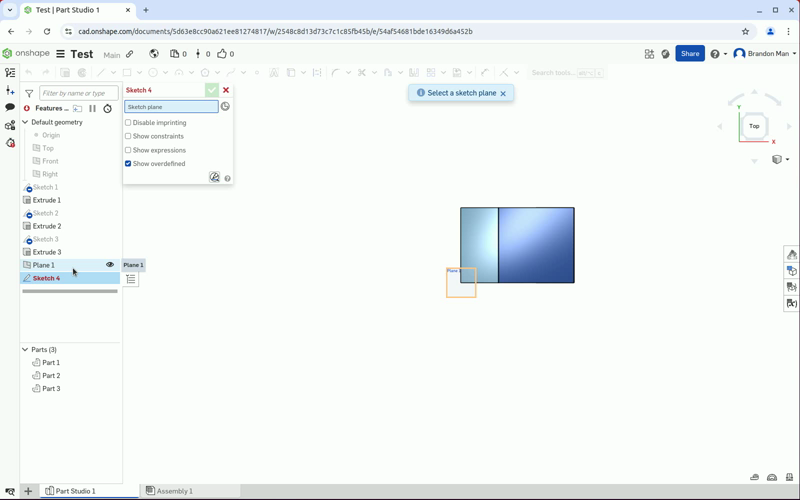
click(73, 267)
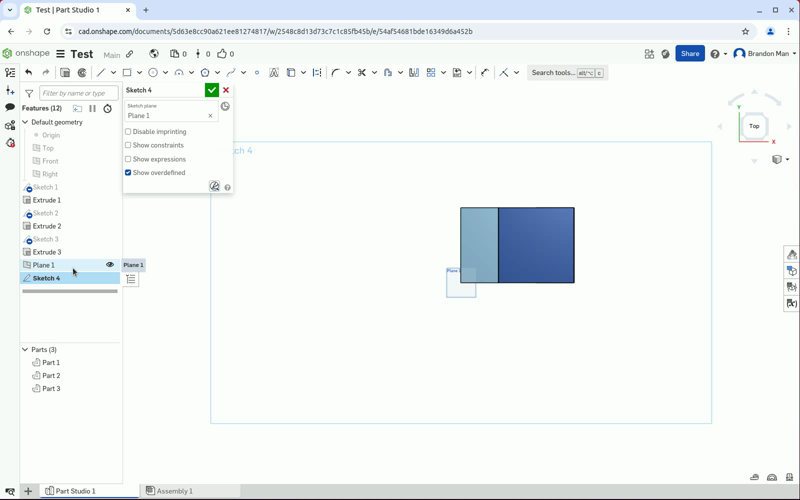
mouse_move(73, 352)
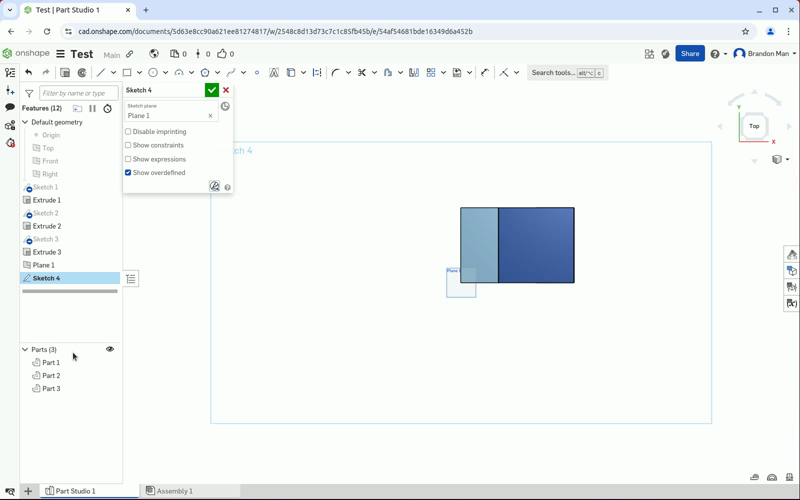
key(y)
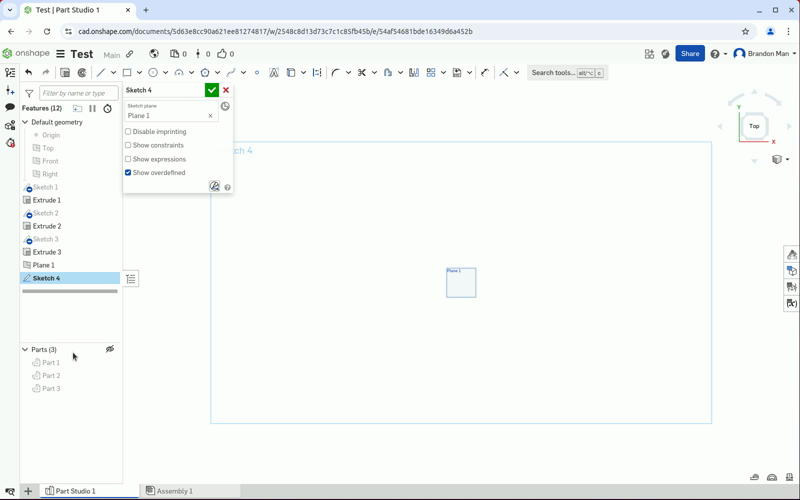
key(l)
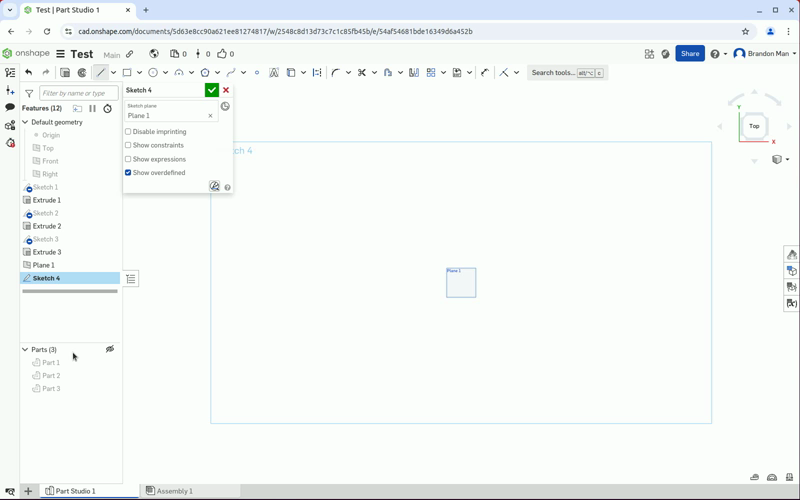
key_down(shift)
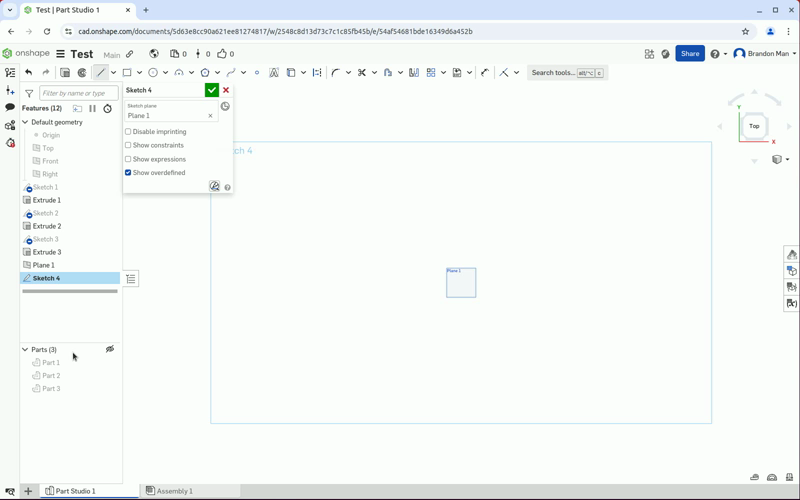
mouse_move(498, 282)
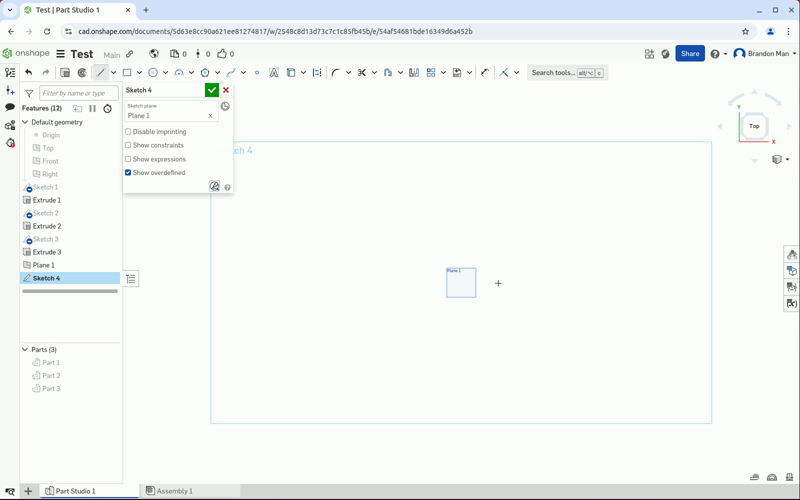
click(498, 282)
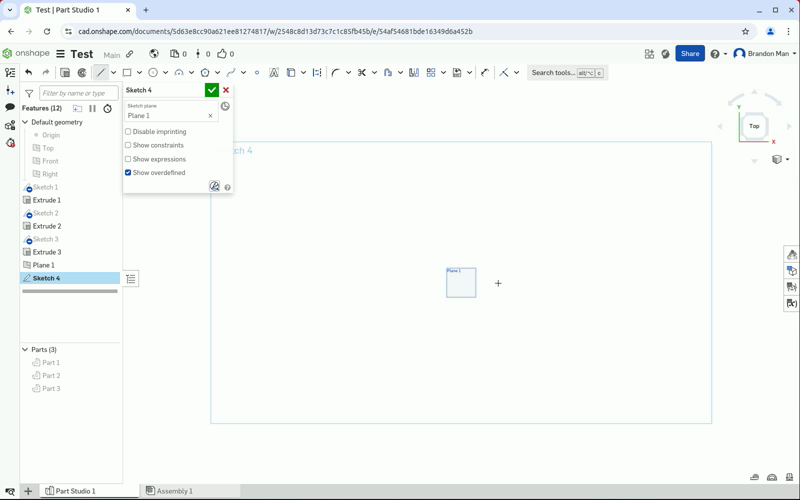
key_up(shift)
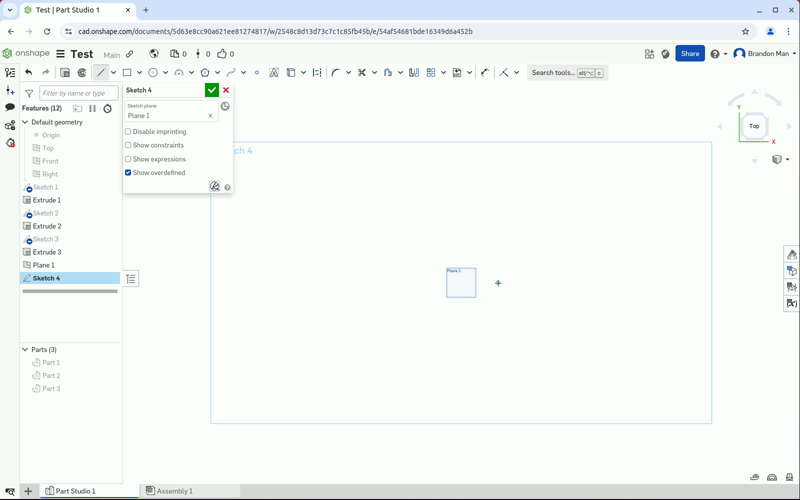
key_down(shift)
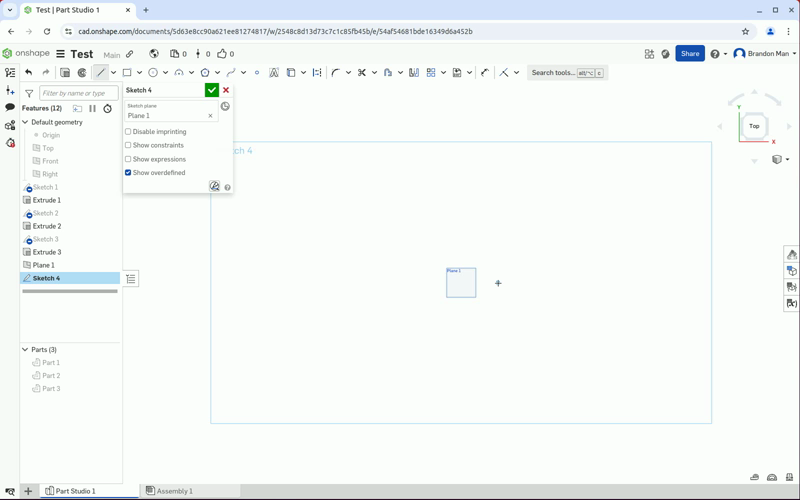
mouse_move(573, 282)
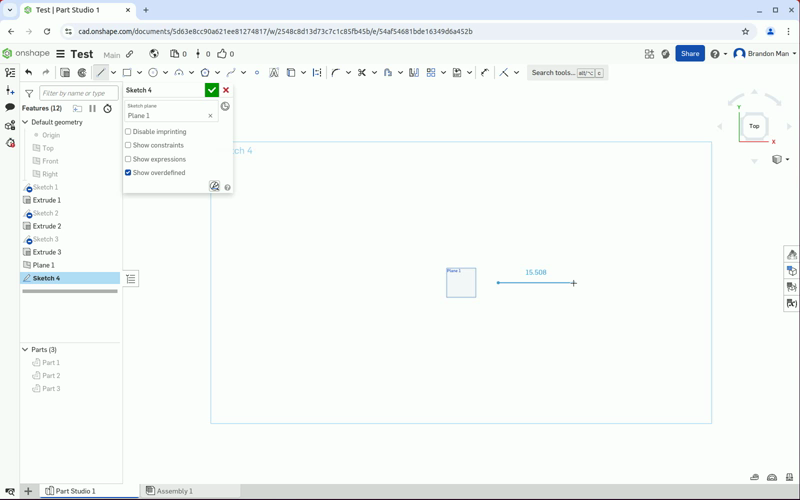
click(573, 282)
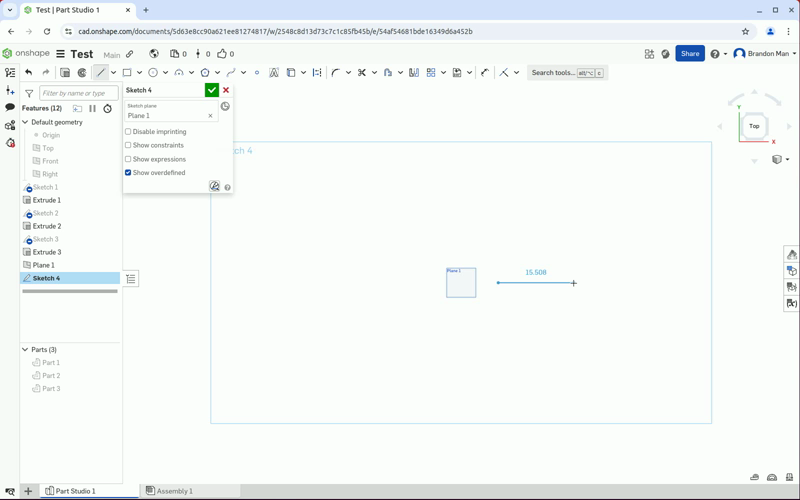
key_up(shift)
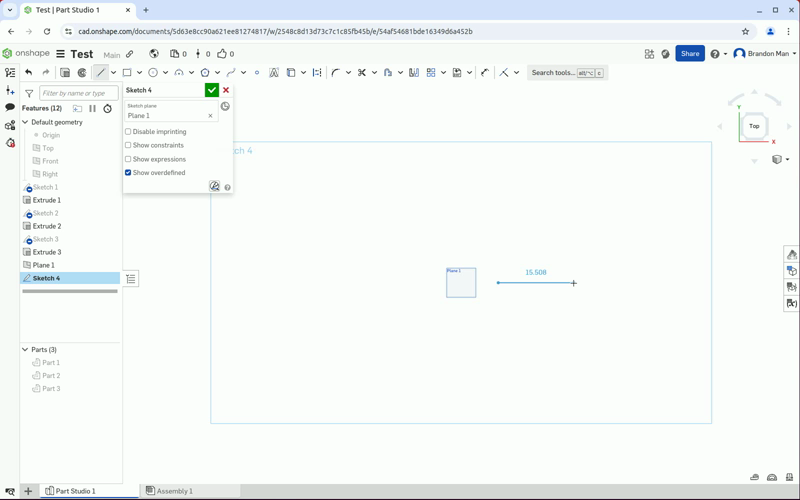
key_down(shift)
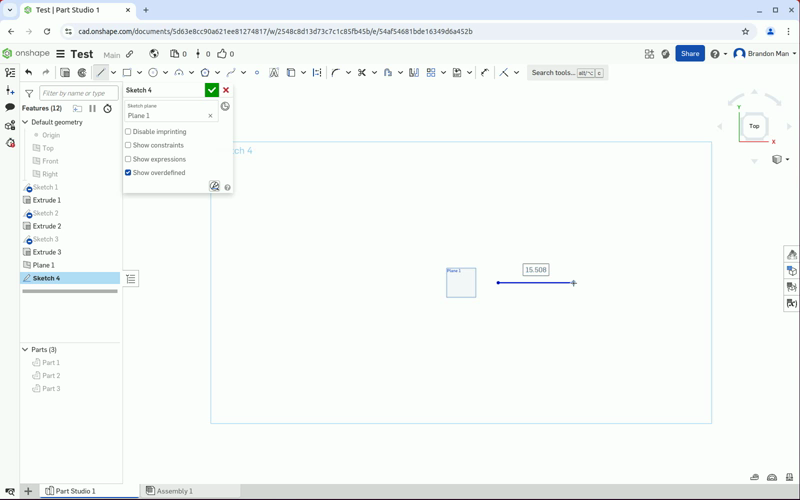
mouse_move(589, 282)
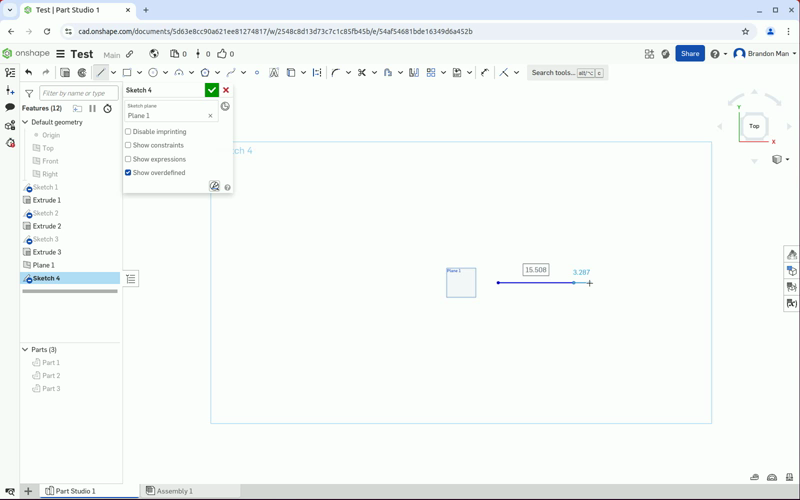
mouse_move(573, 264)
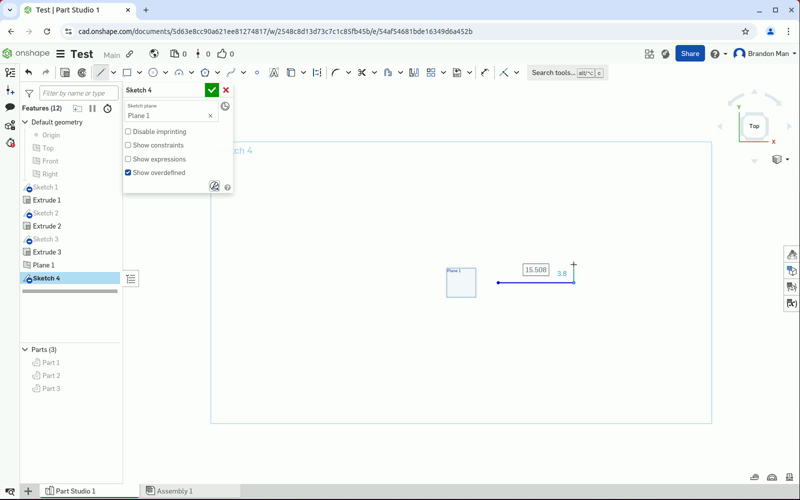
click(573, 264)
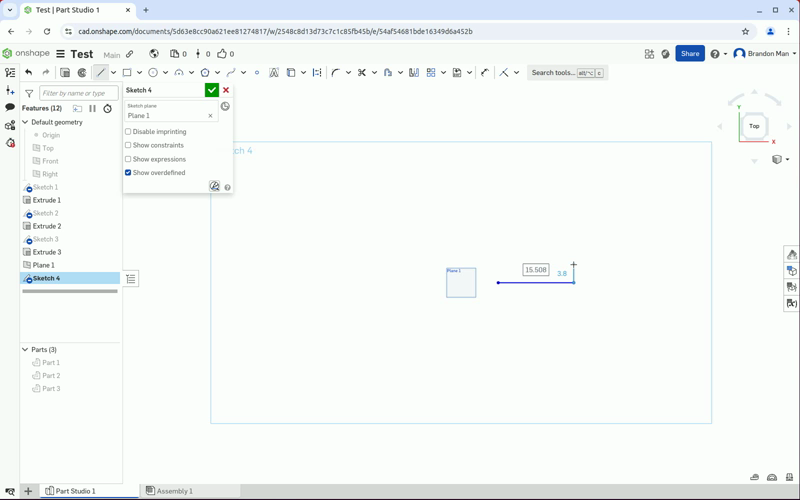
key_up(shift)
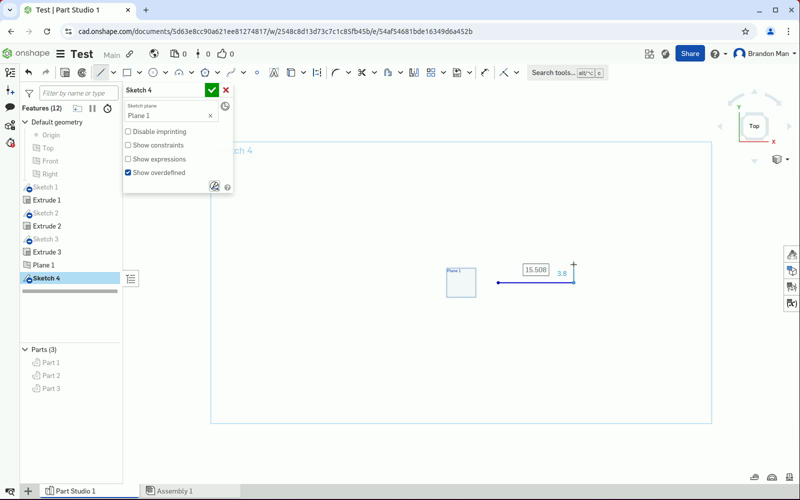
key_down(shift)
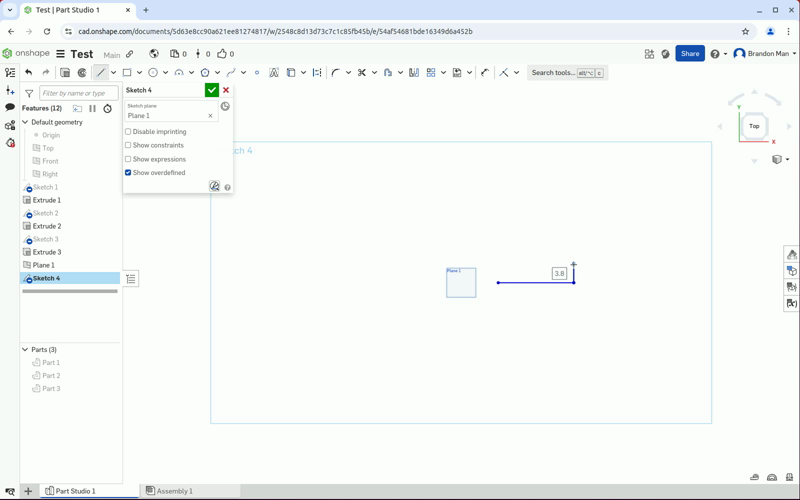
mouse_move(589, 264)
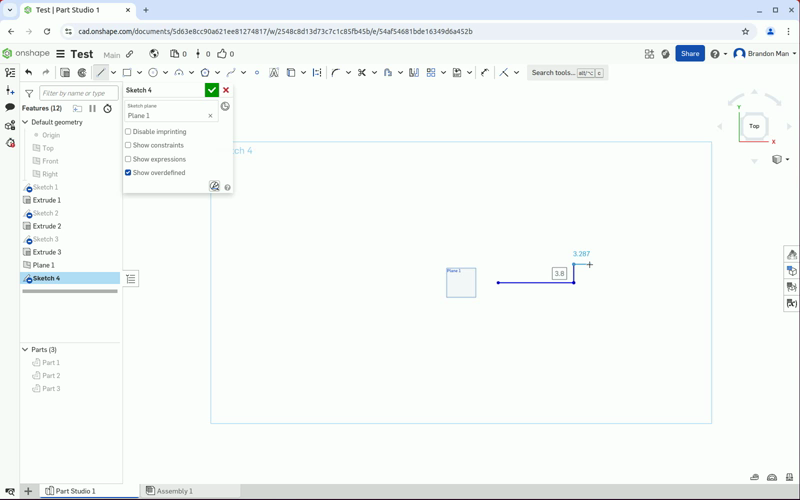
mouse_move(536, 264)
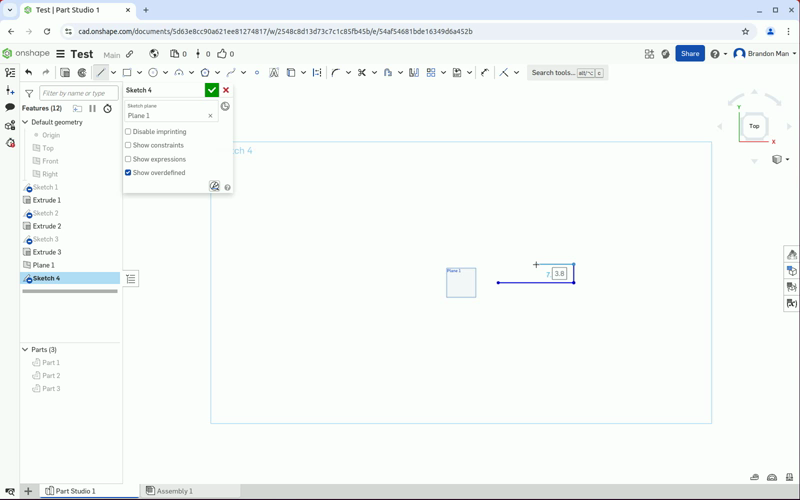
click(536, 264)
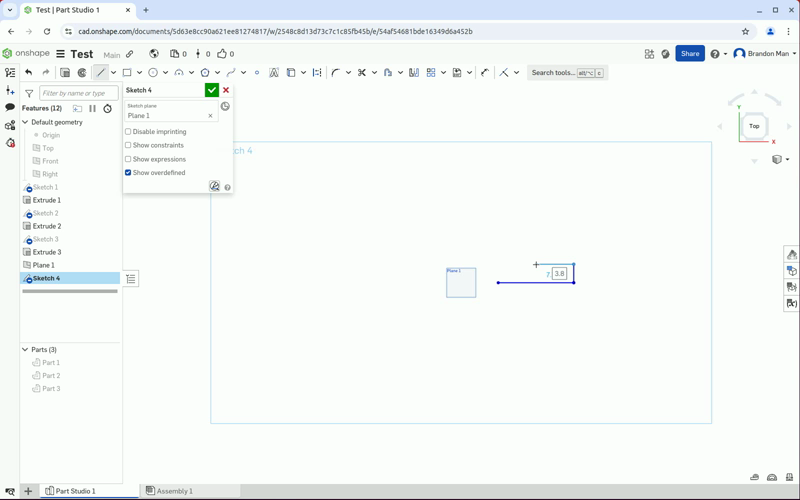
key_up(shift)
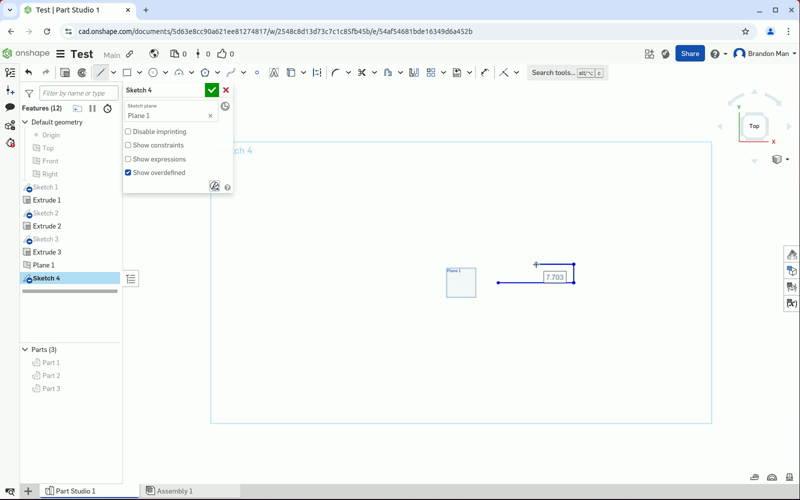
key_down(shift)
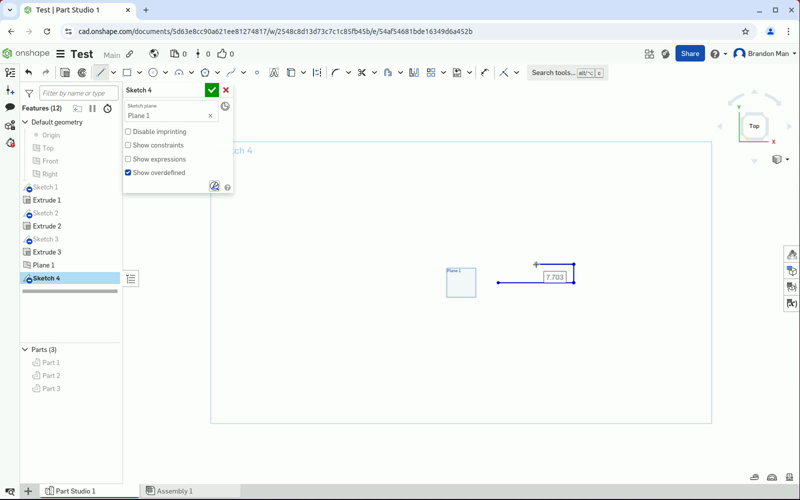
mouse_move(566, 264)
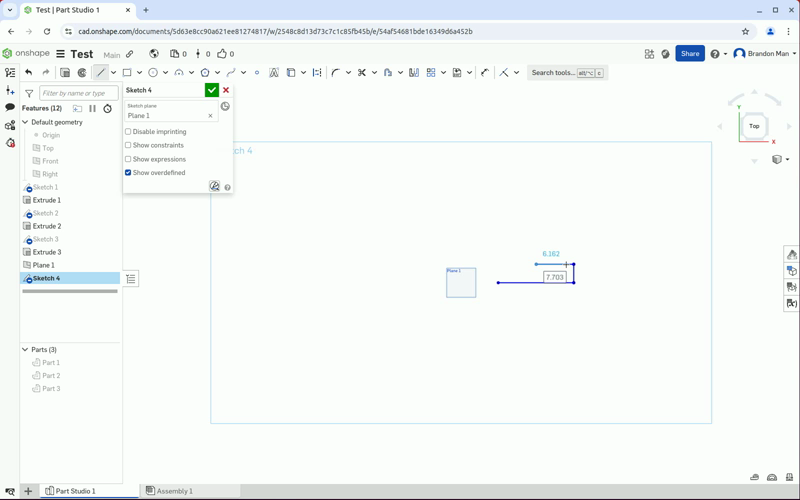
mouse_move(536, 244)
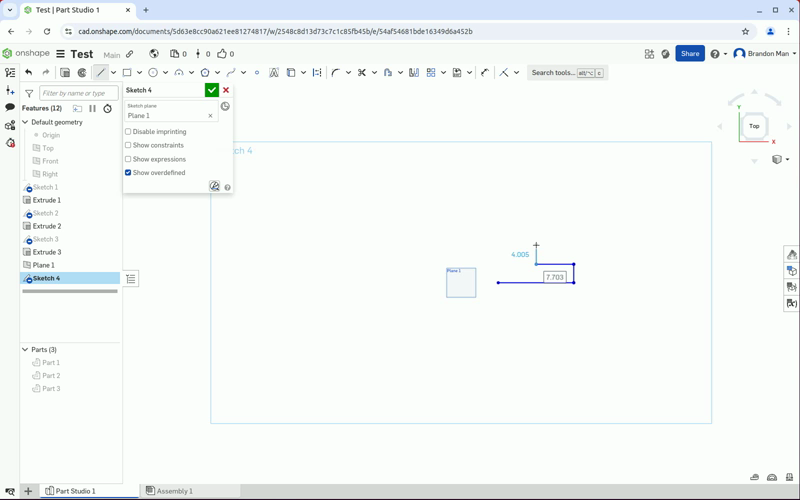
click(536, 244)
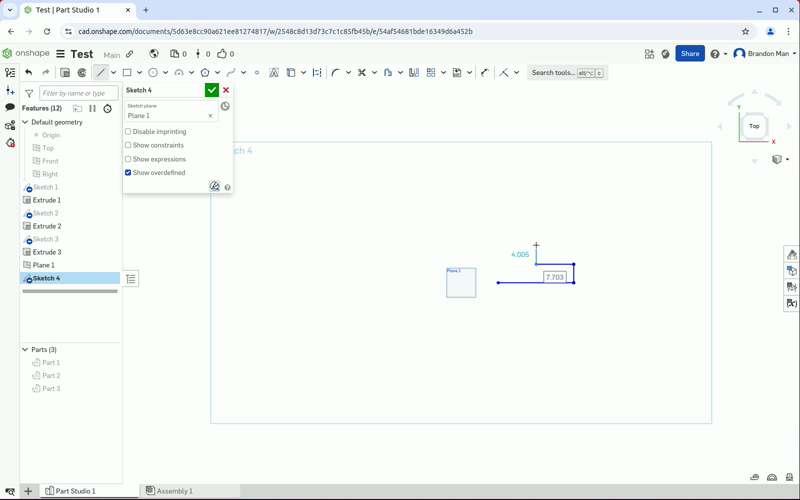
key_up(shift)
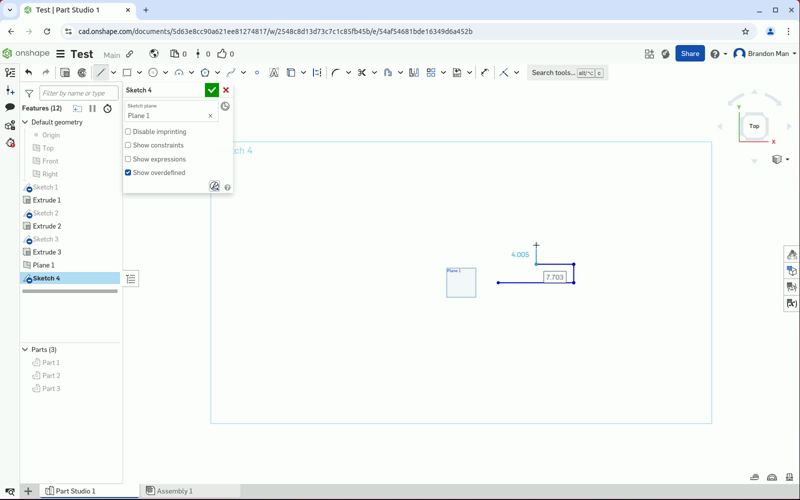
key_down(shift)
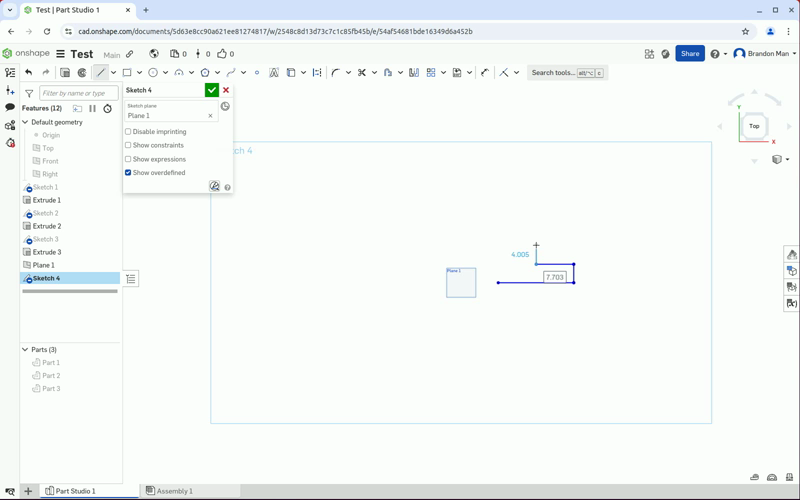
mouse_move(566, 244)
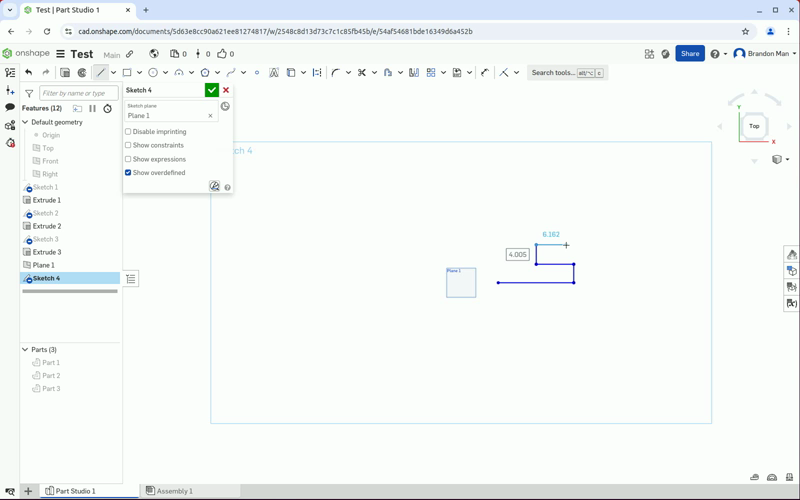
mouse_move(498, 244)
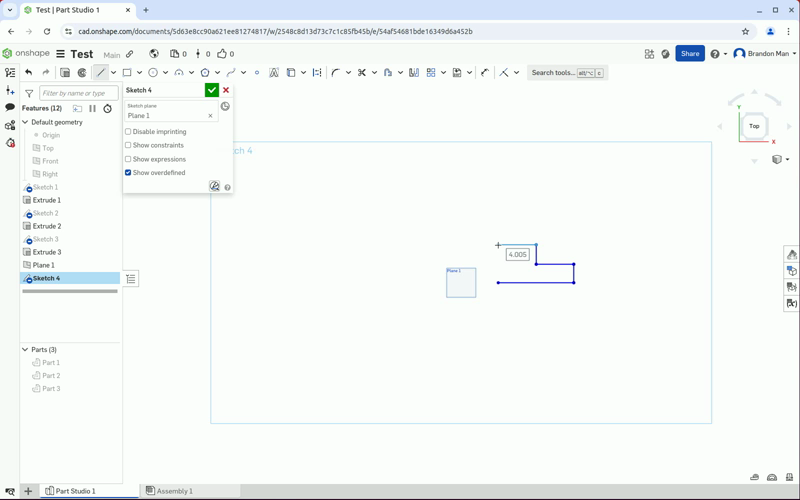
click(498, 244)
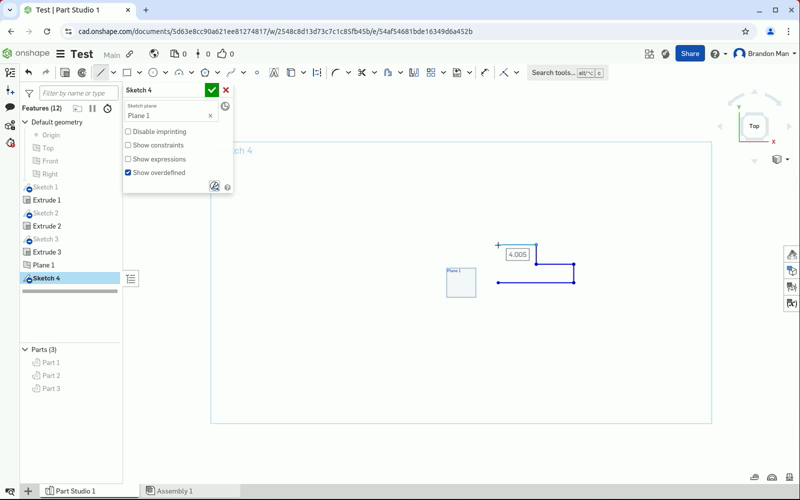
key_up(shift)
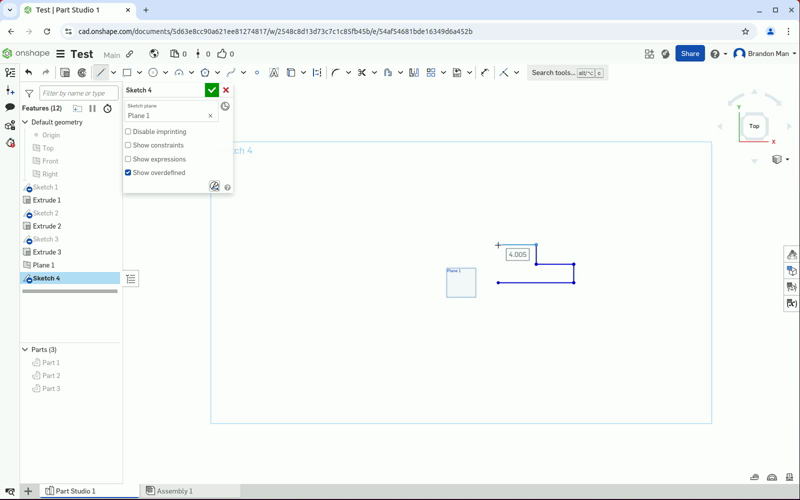
mouse_move(528, 244)
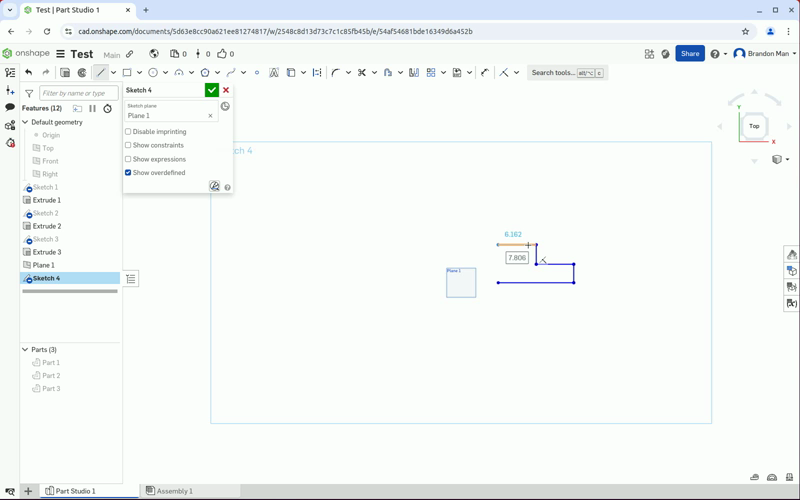
key_down(shift)
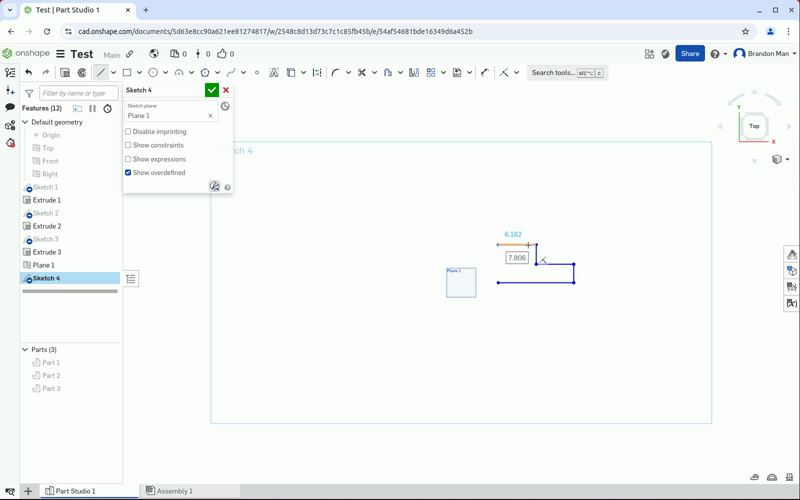
mouse_move(498, 282)
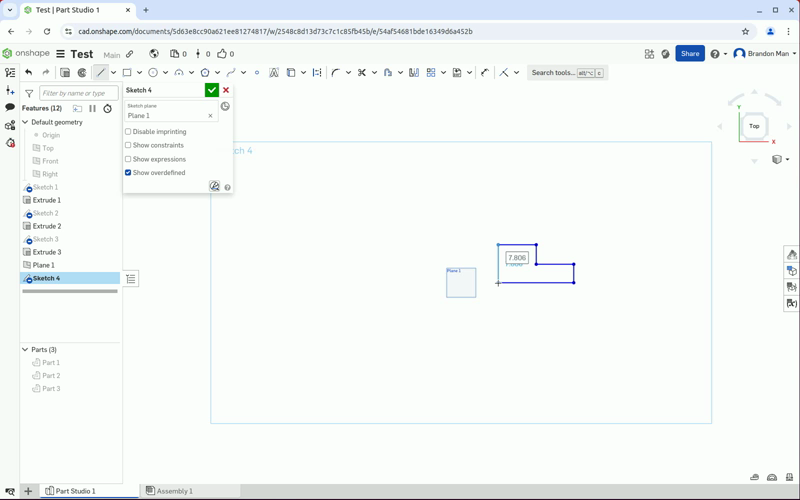
key_up(shift)
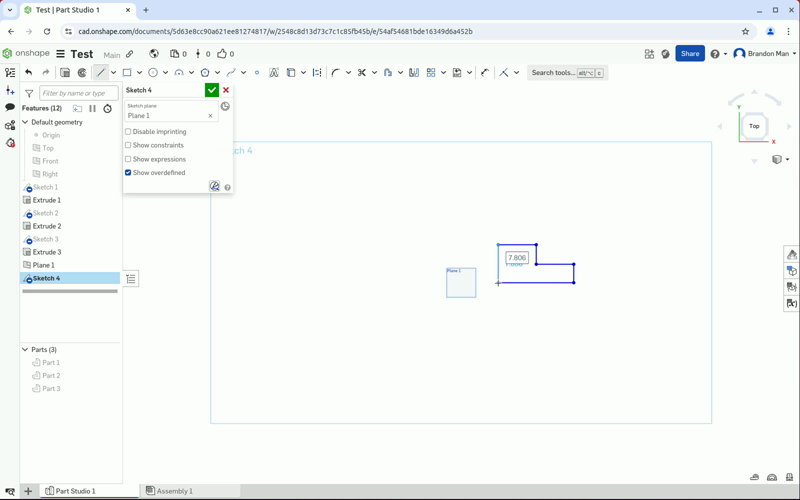
click(498, 282)
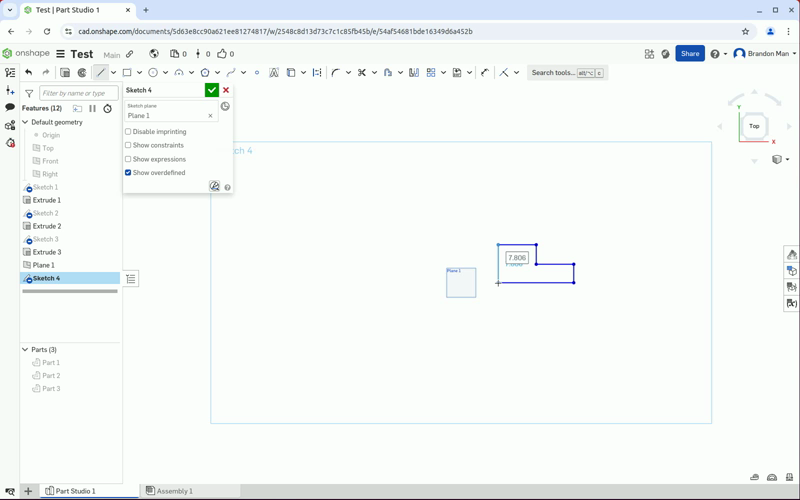
key(esc)
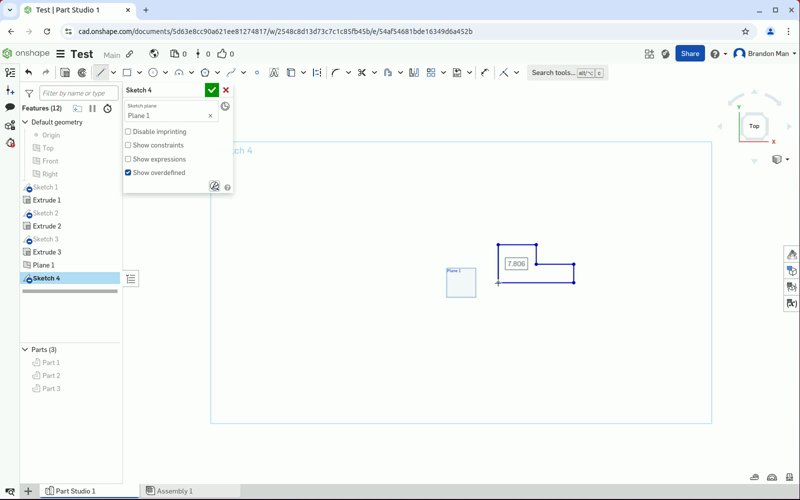
mouse_move(523, 269)
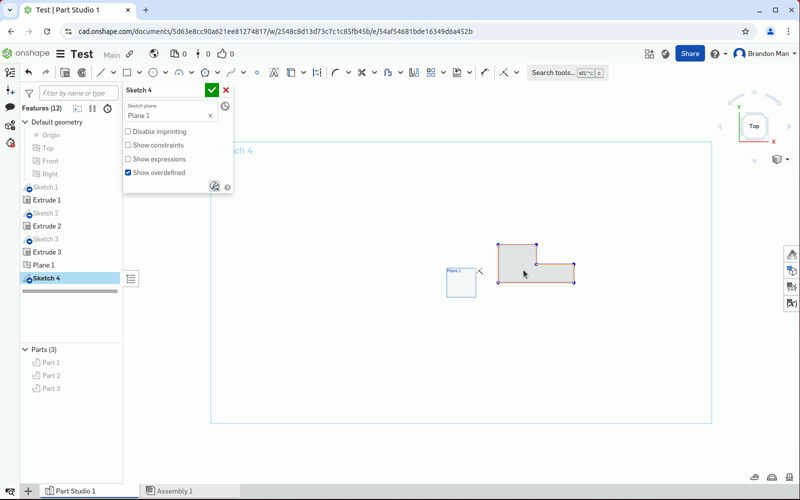
click(523, 269)
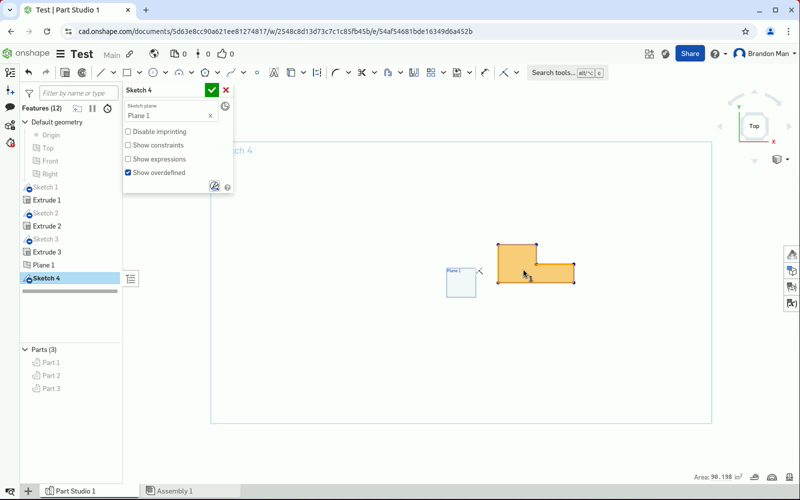
mouse_move(73, 352)
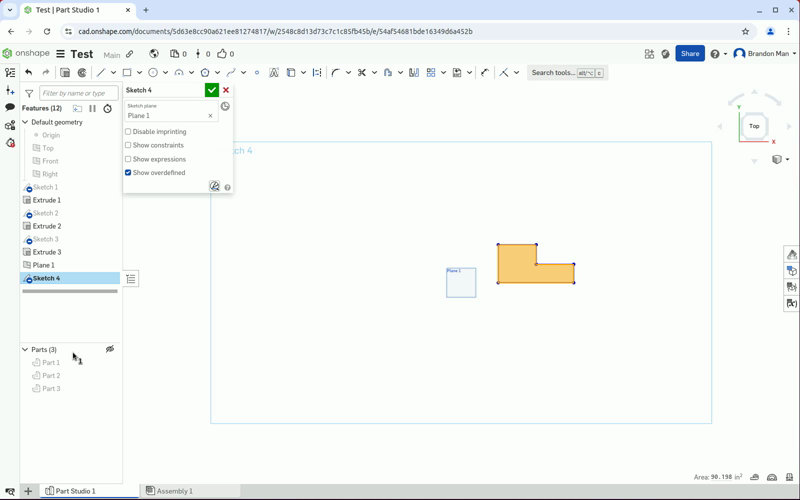
key(shift+y)
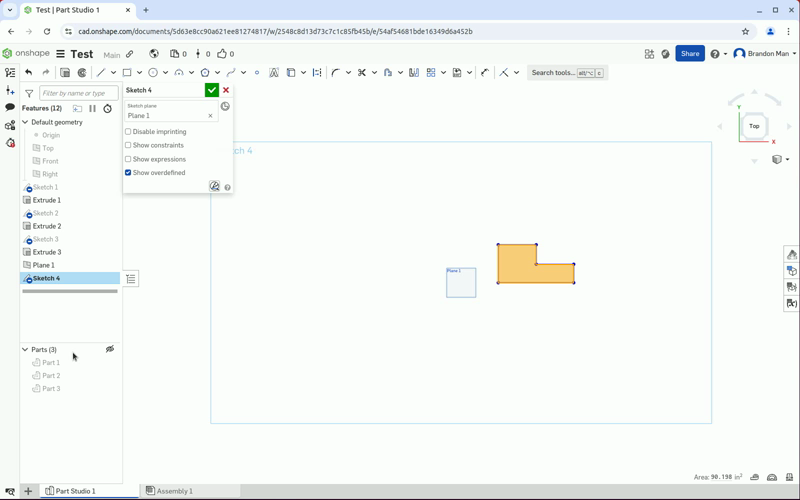
key(shift+e)
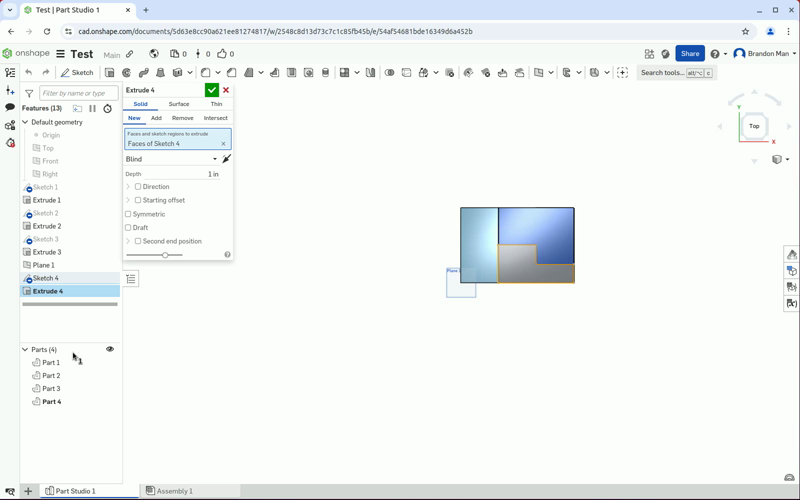
mouse_move(143, 106)
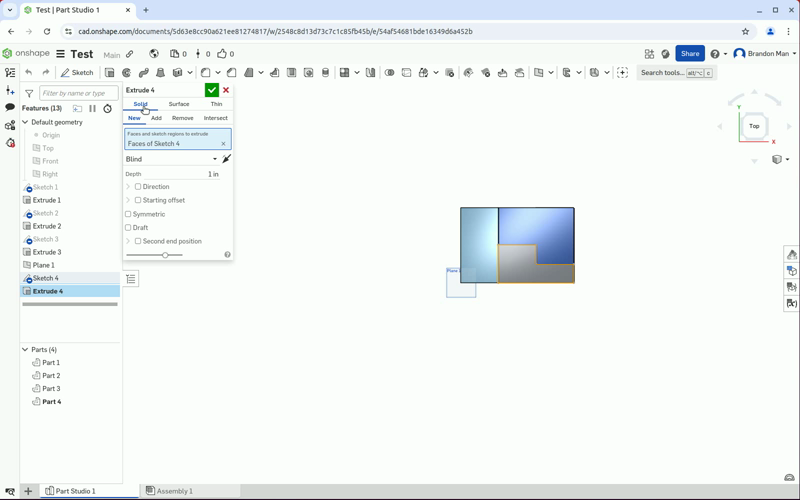
click(143, 106)
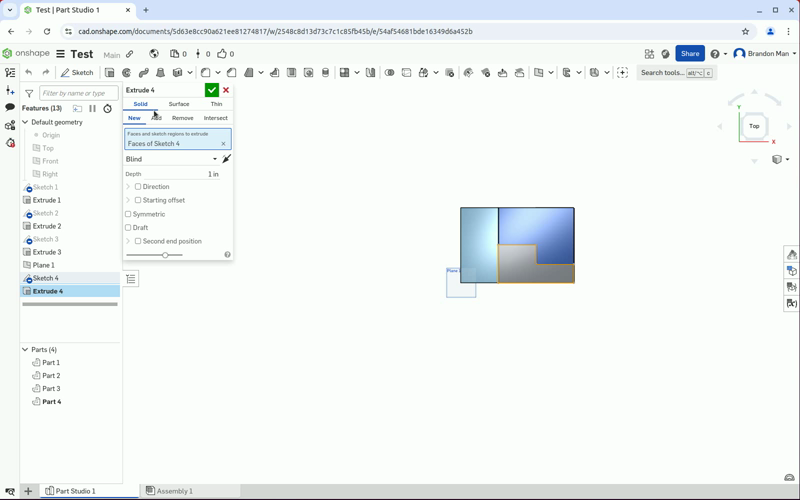
mouse_move(186, 120)
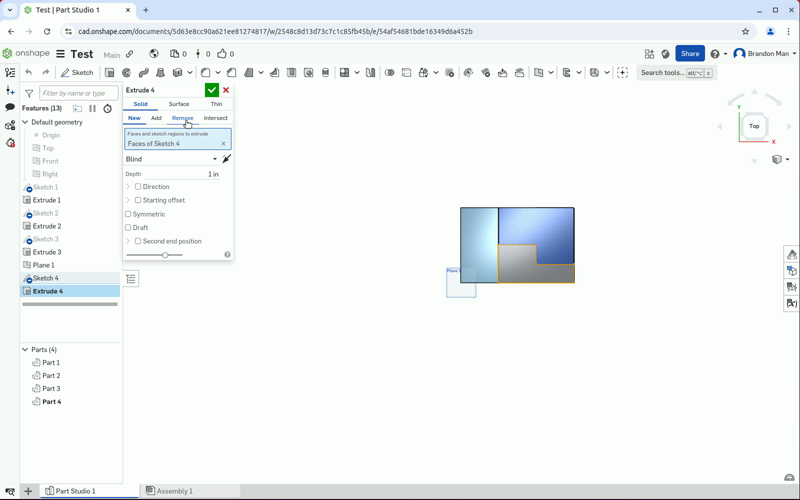
click(186, 120)
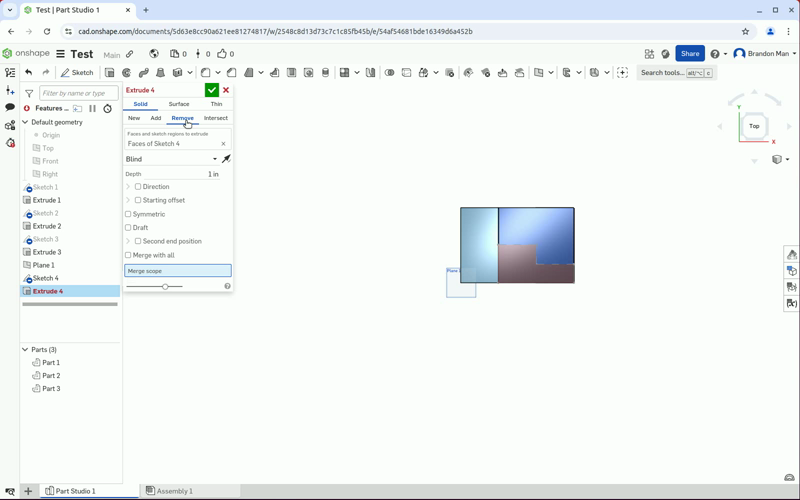
key(tab, 4)
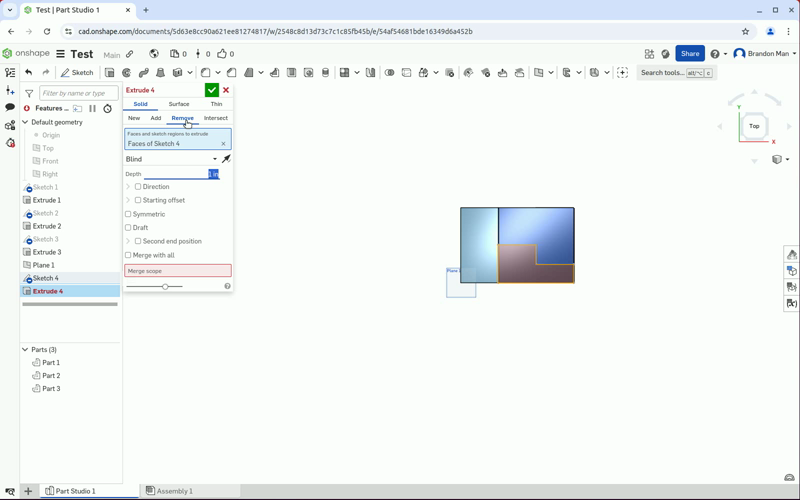
text(15.405)
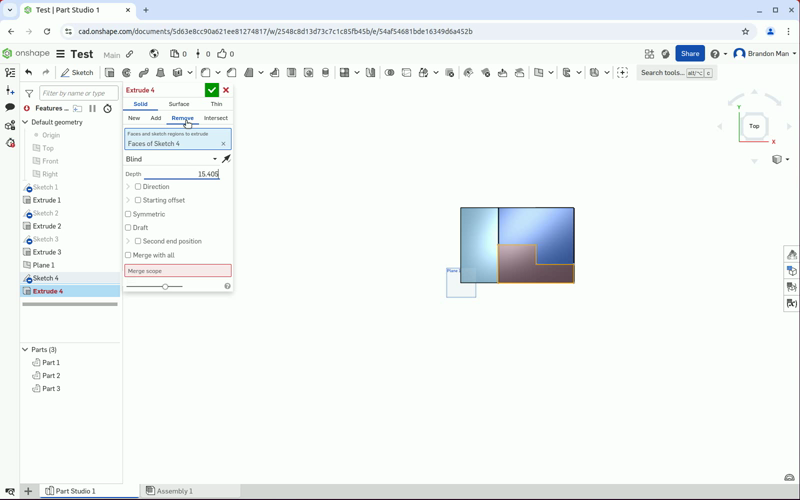
key(tab, 6)
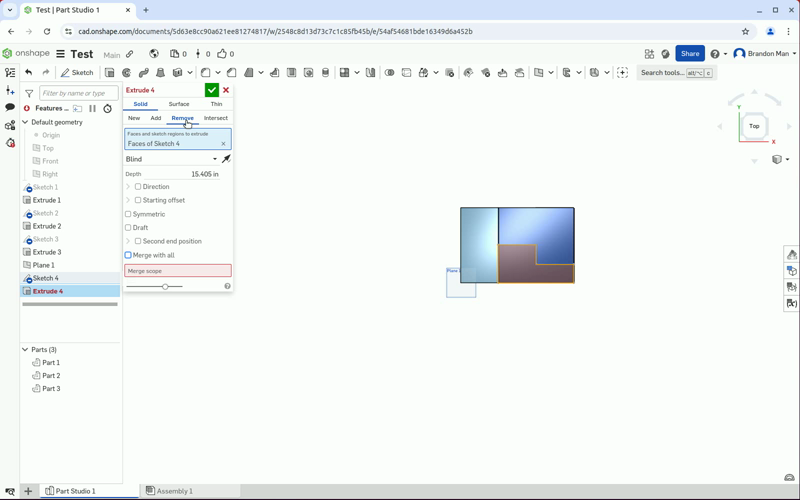
key(space)
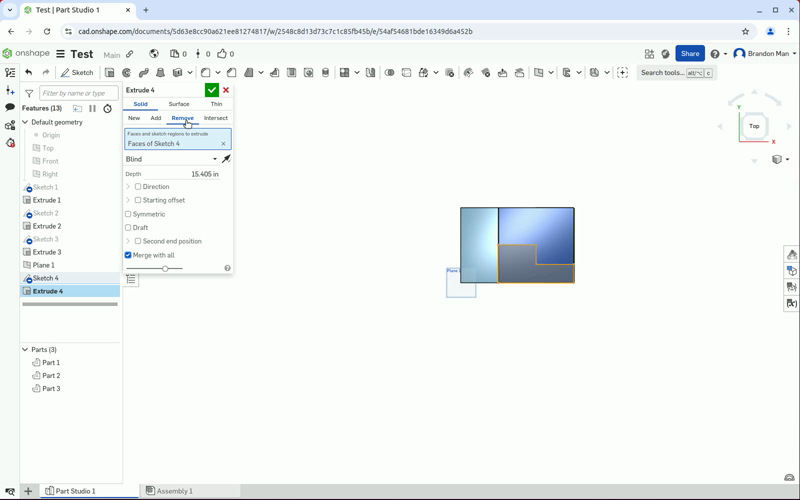
key(enter)
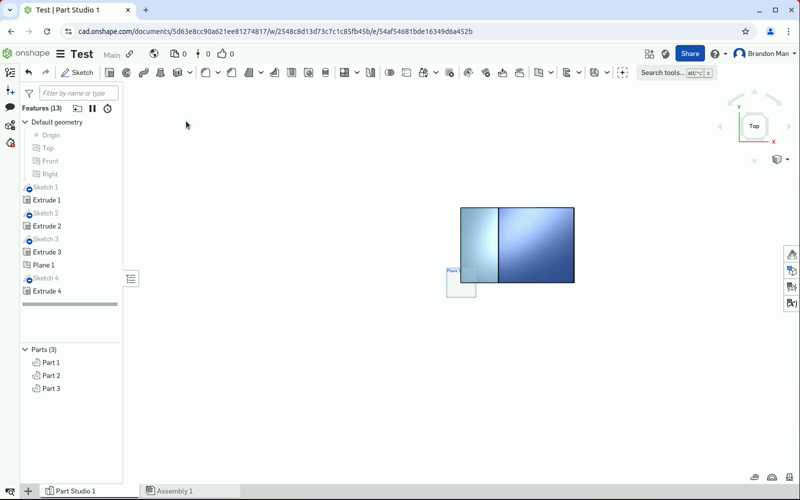
key(shift+h)
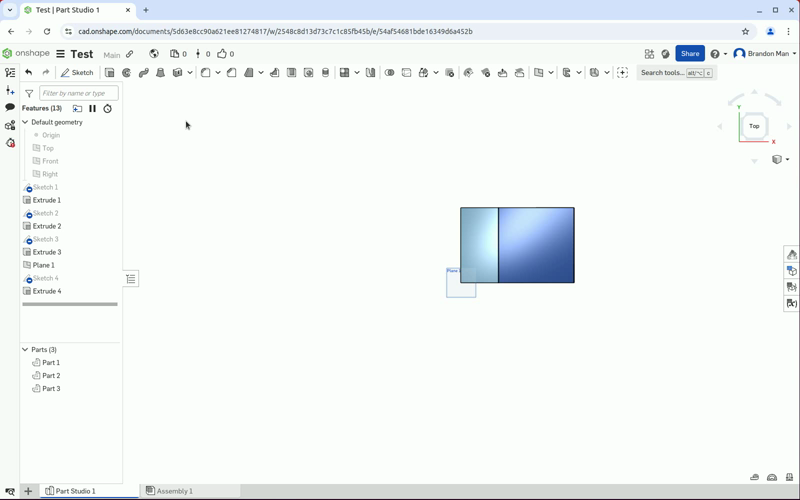
key(shift+h)
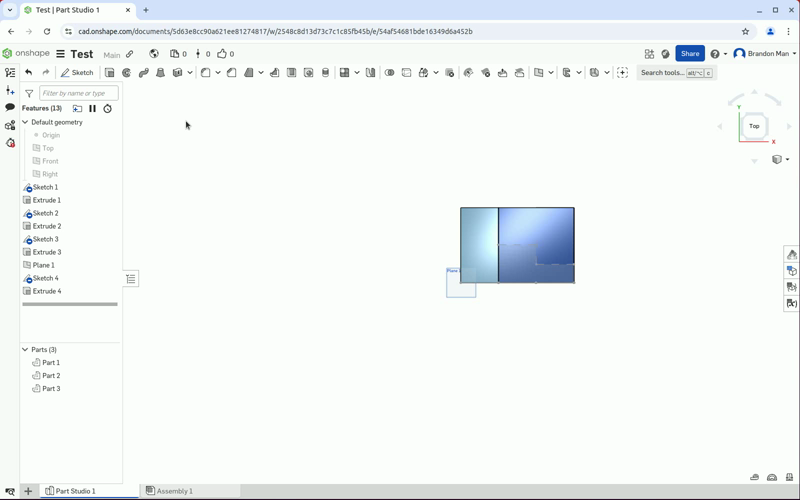
key(shift+7)
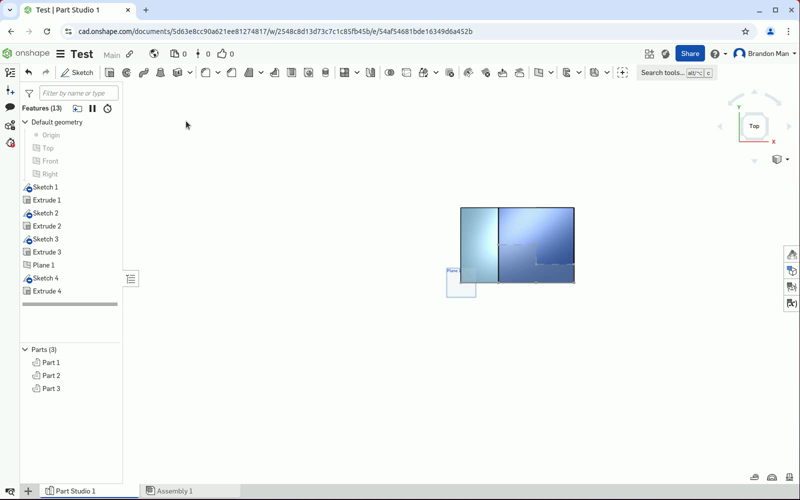
key(up, 3)
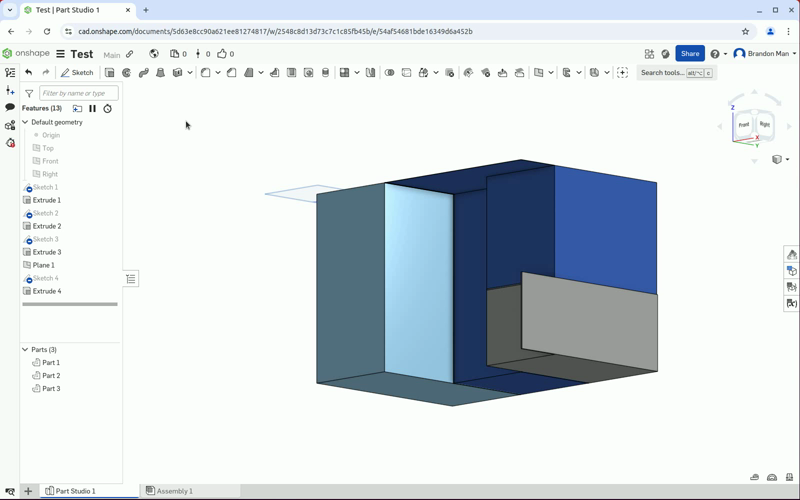
key(left, 3)
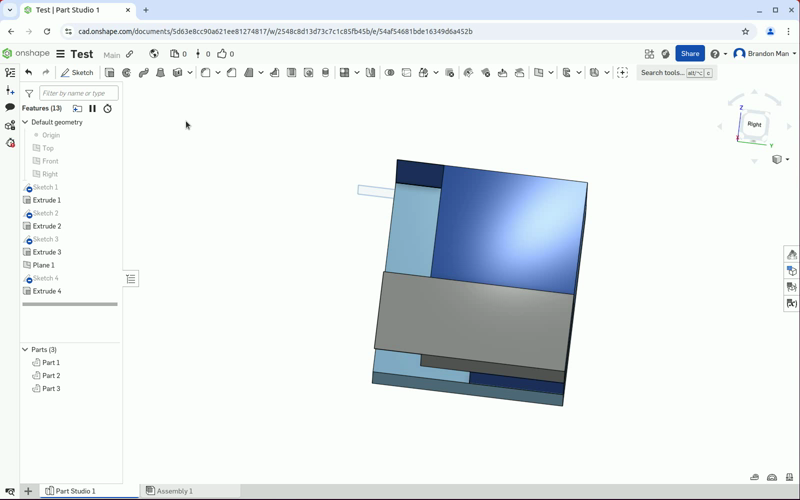
key(right, 3)
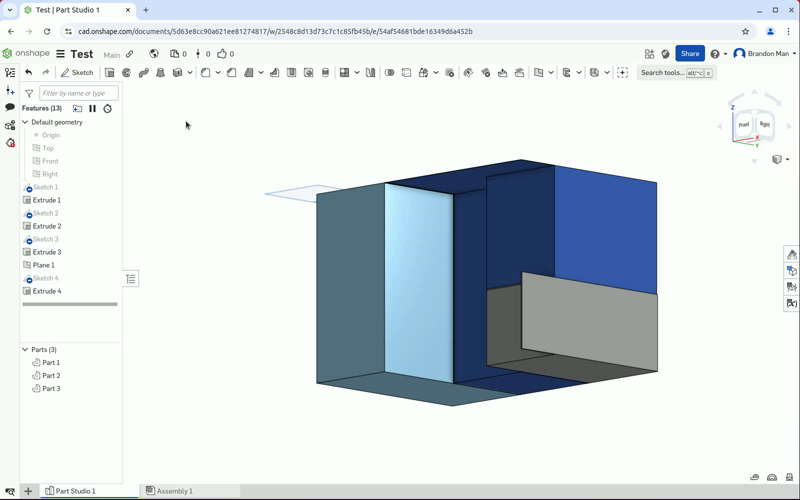
key(down, 3)
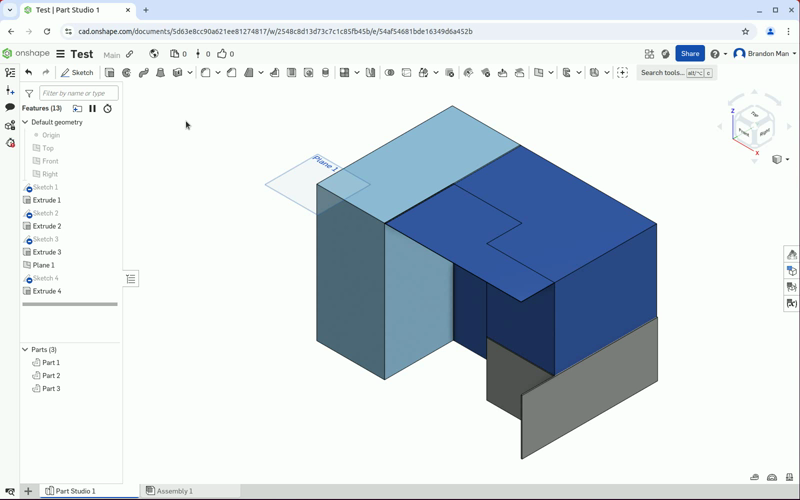
mouse_move(73, 189)
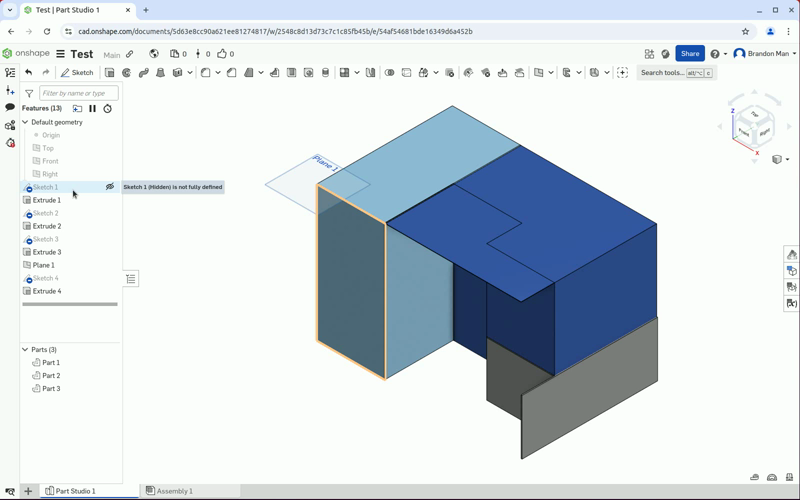
click(73, 189)